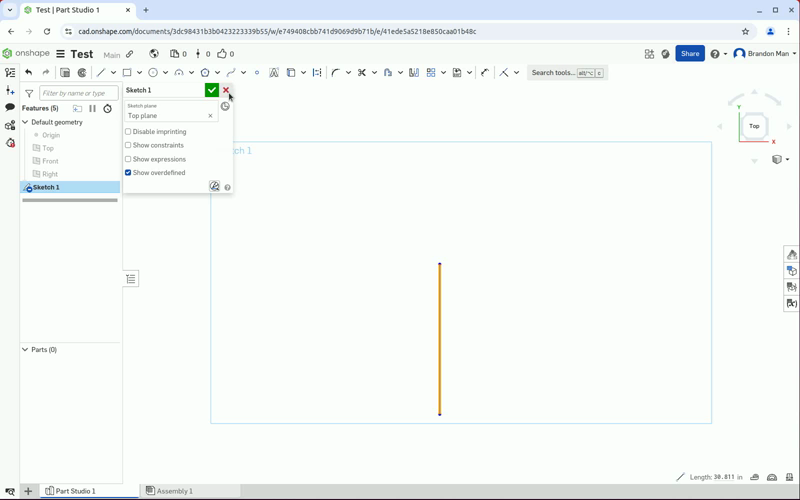
key(shift+h)
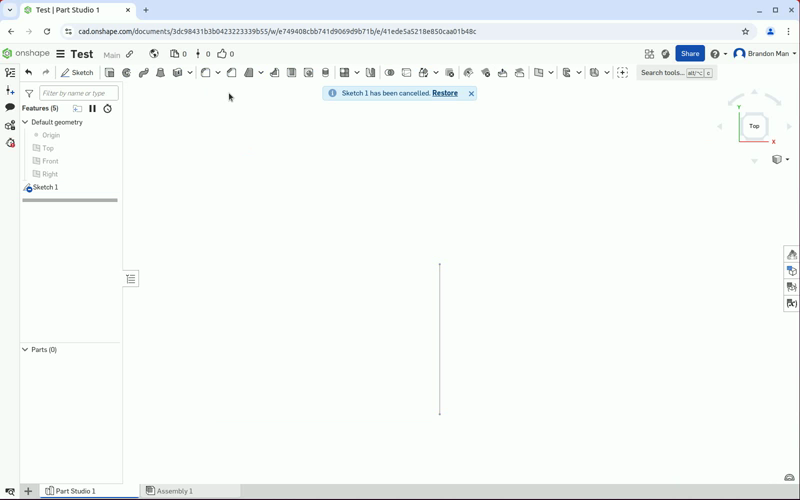
key(shift+s)
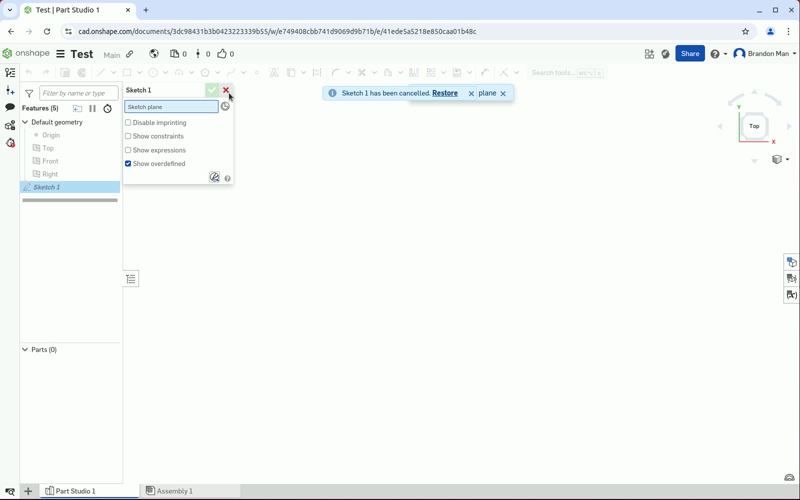
mouse_move(73, 150)
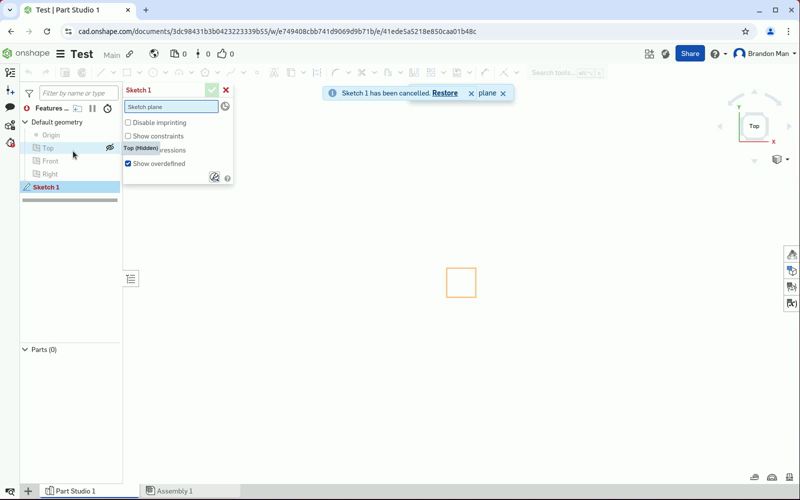
click(73, 150)
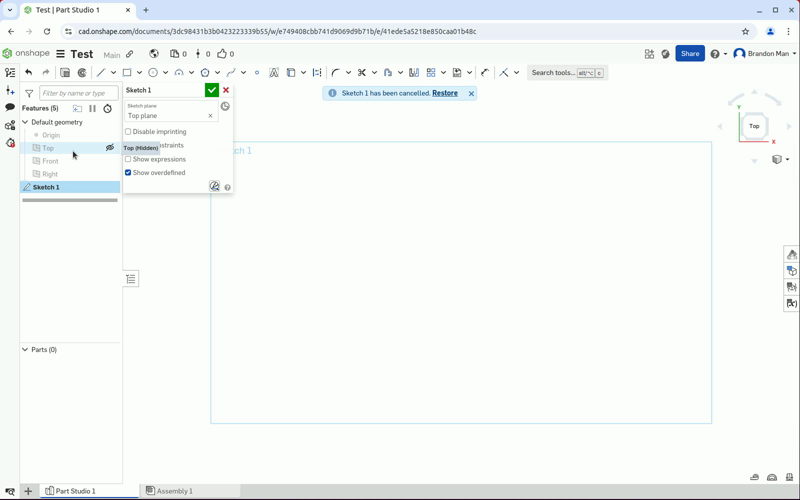
mouse_move(73, 352)
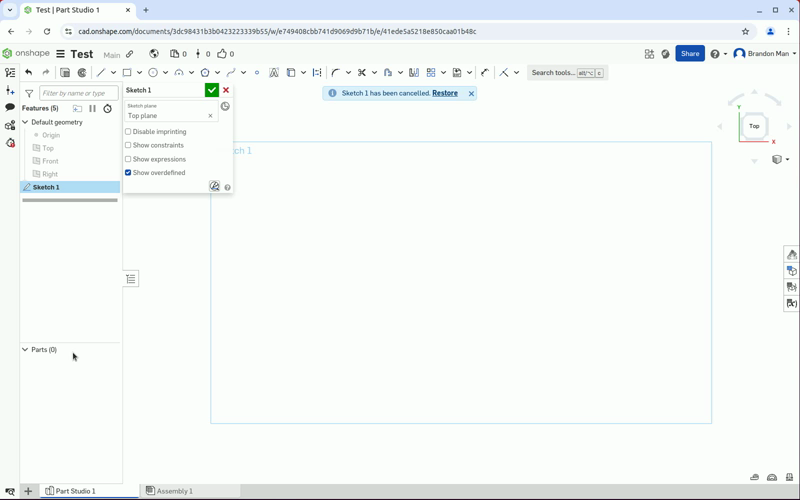
key(y)
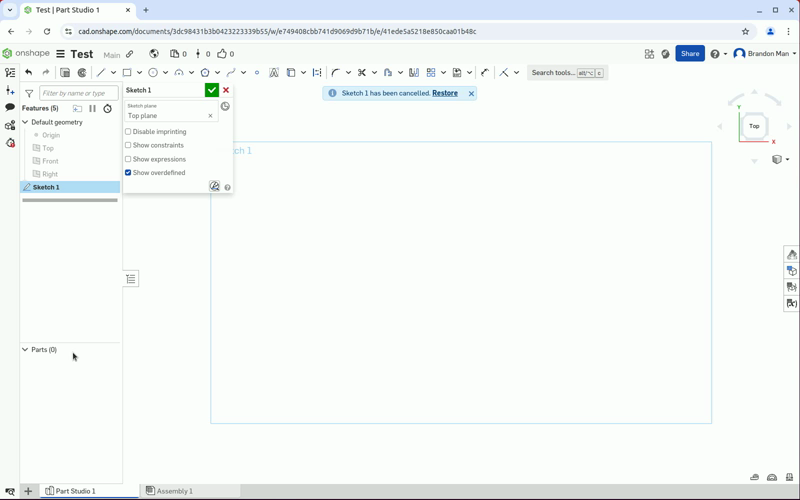
key(l)
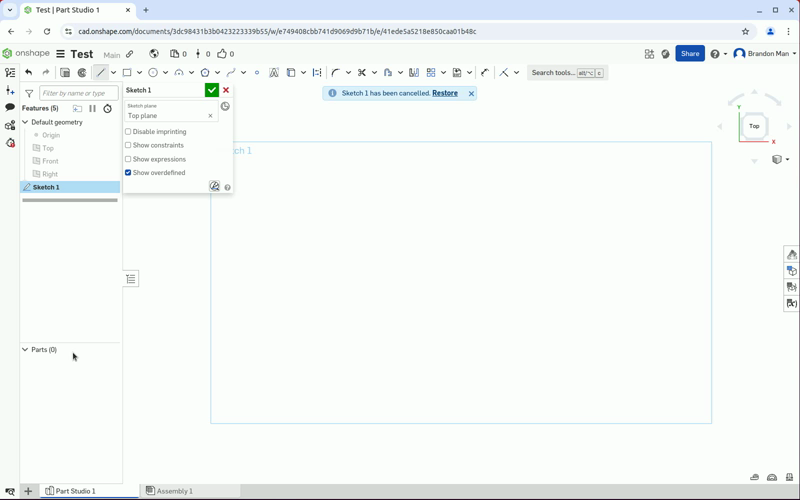
key_down(shift)
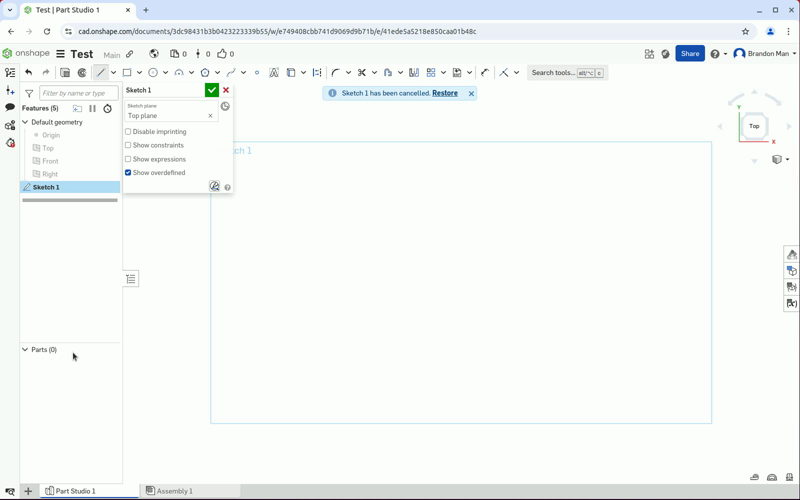
mouse_move(382, 395)
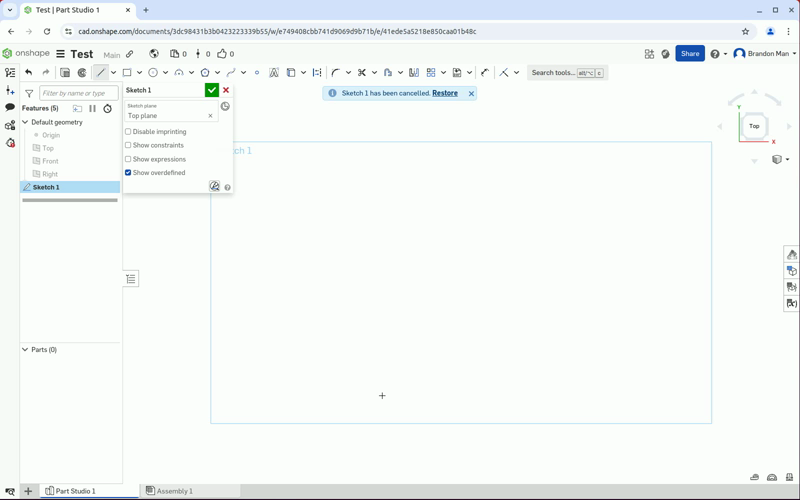
click(382, 395)
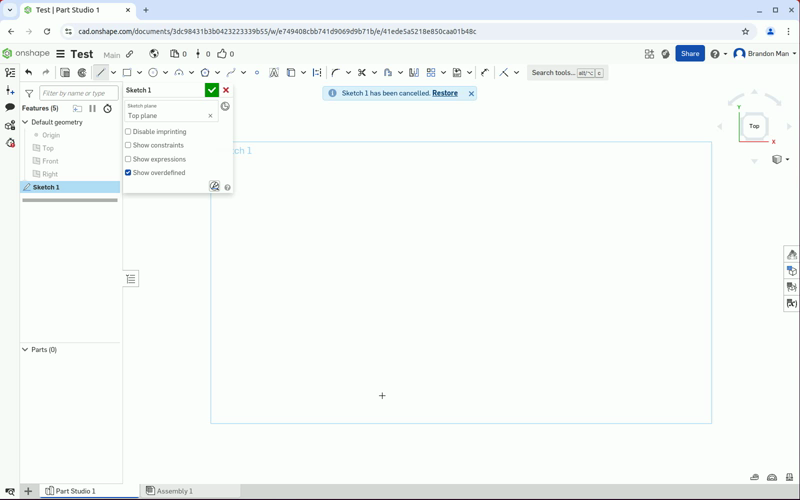
key_up(shift)
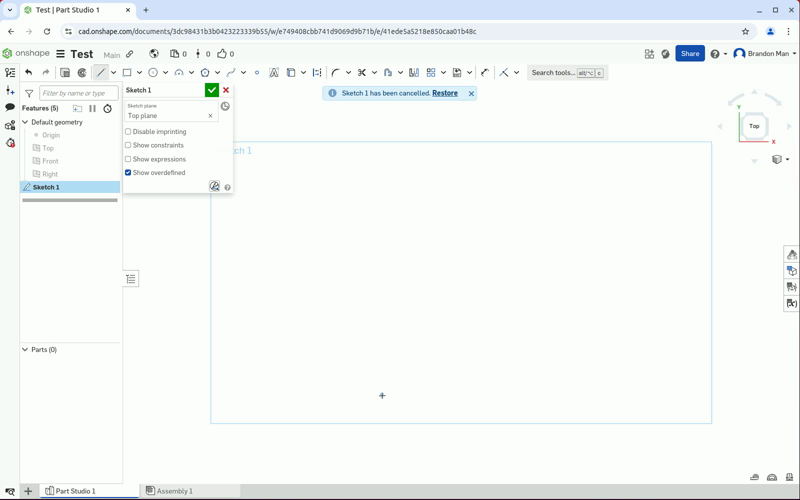
key_down(shift)
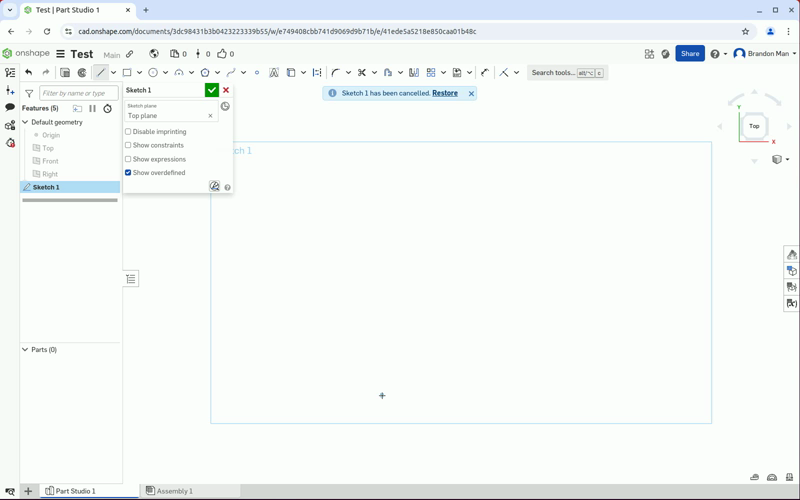
mouse_move(537, 395)
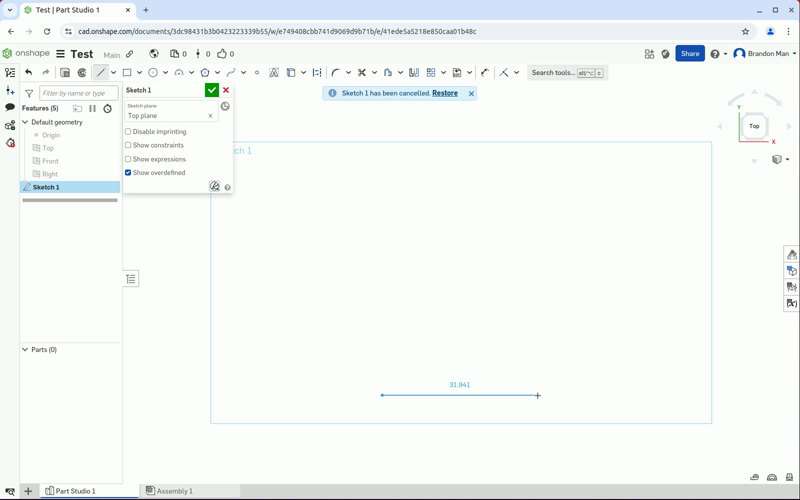
click(537, 395)
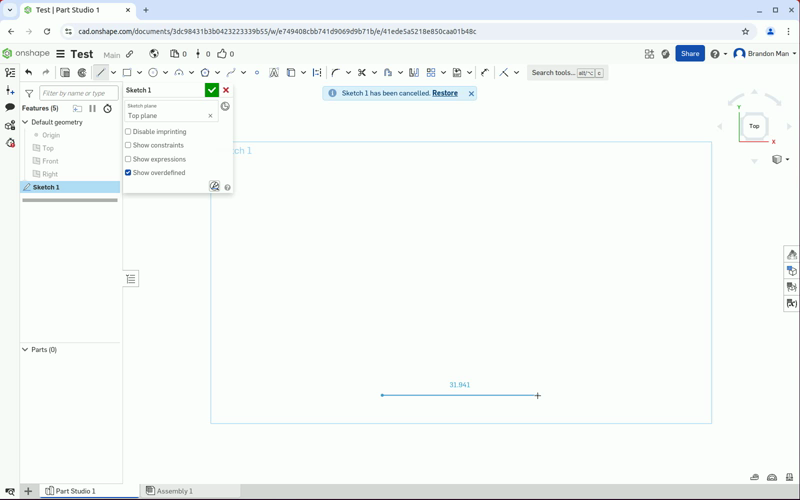
key_up(shift)
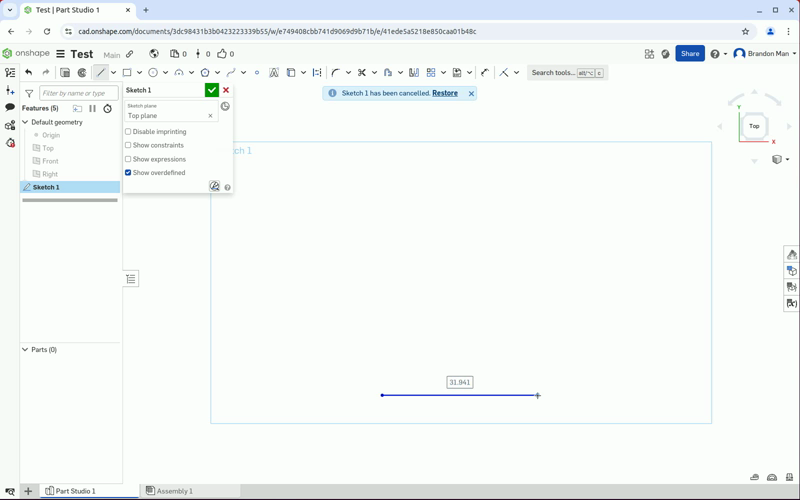
key_down(shift)
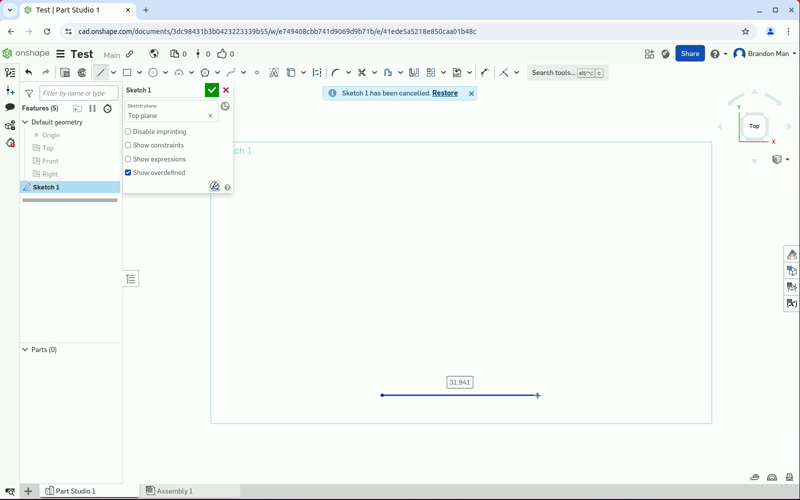
mouse_move(537, 171)
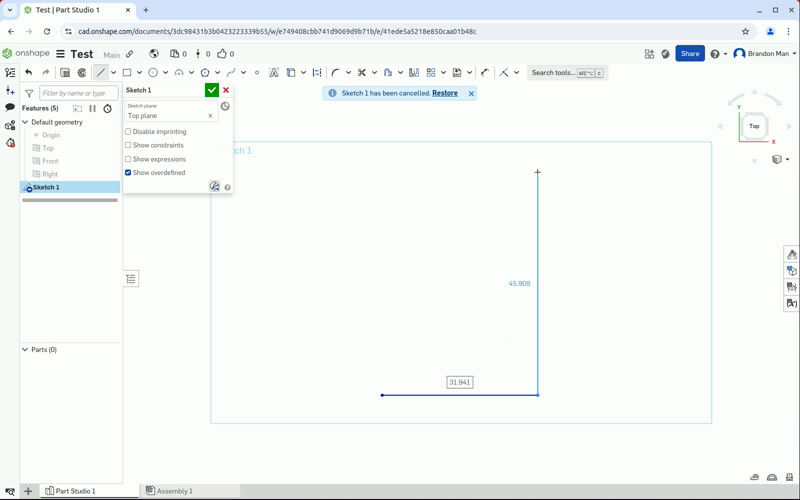
click(537, 171)
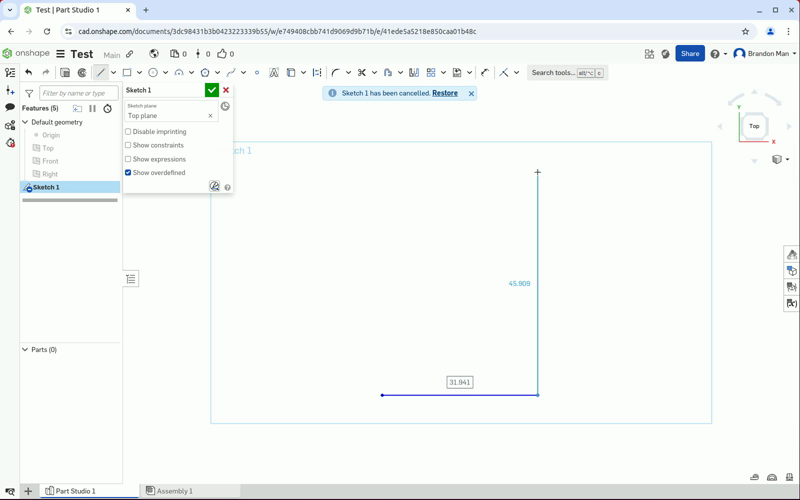
key_up(shift)
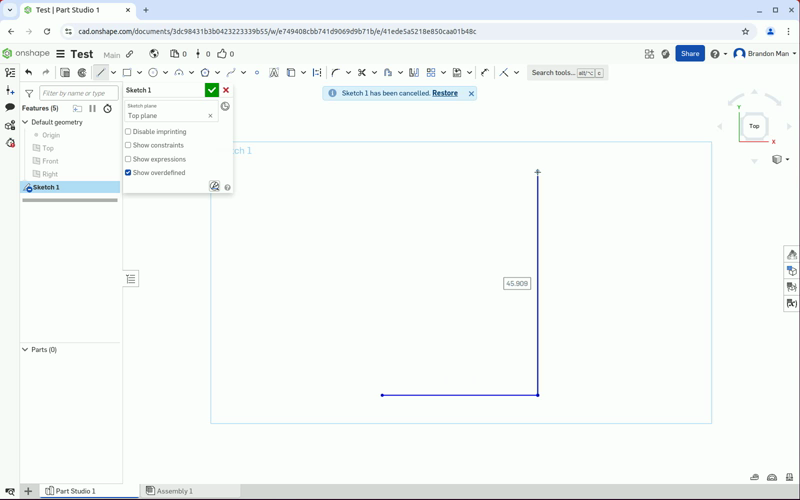
key_down(shift)
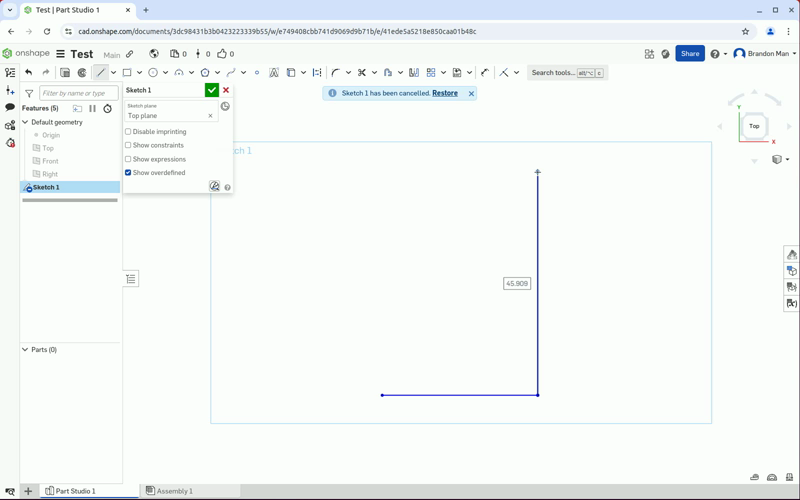
mouse_move(382, 171)
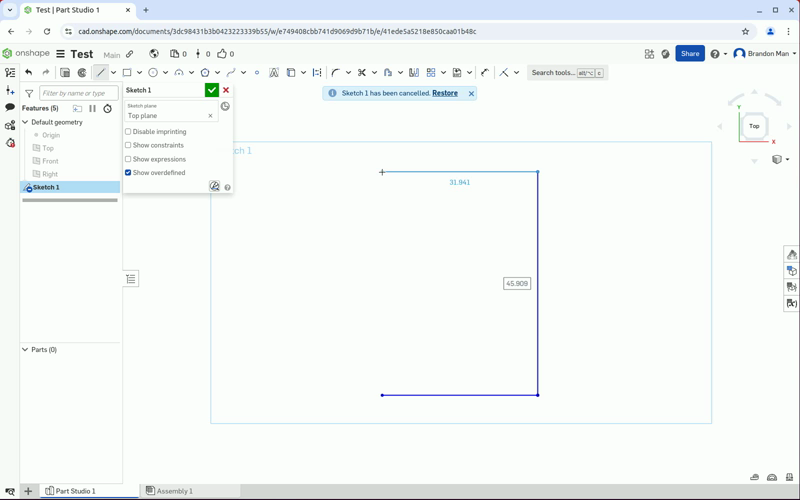
click(382, 171)
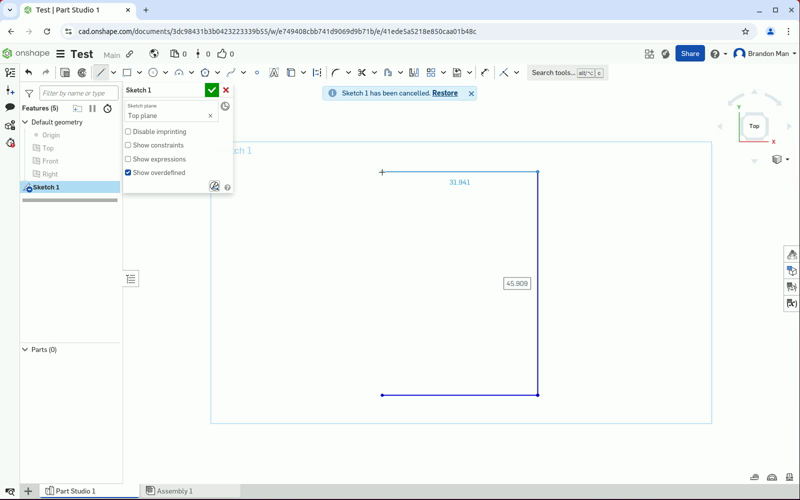
key_up(shift)
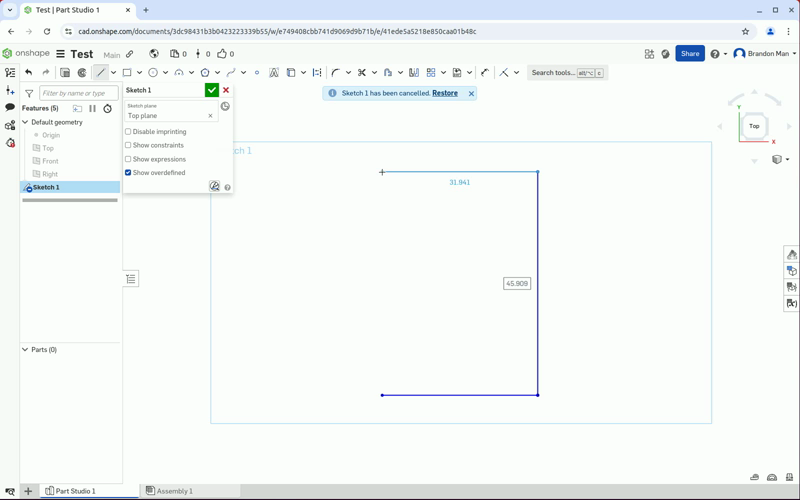
key_down(shift)
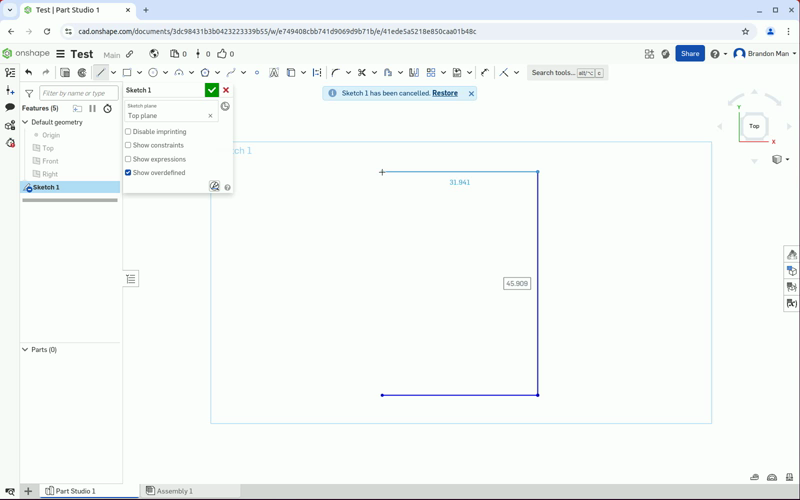
mouse_move(382, 395)
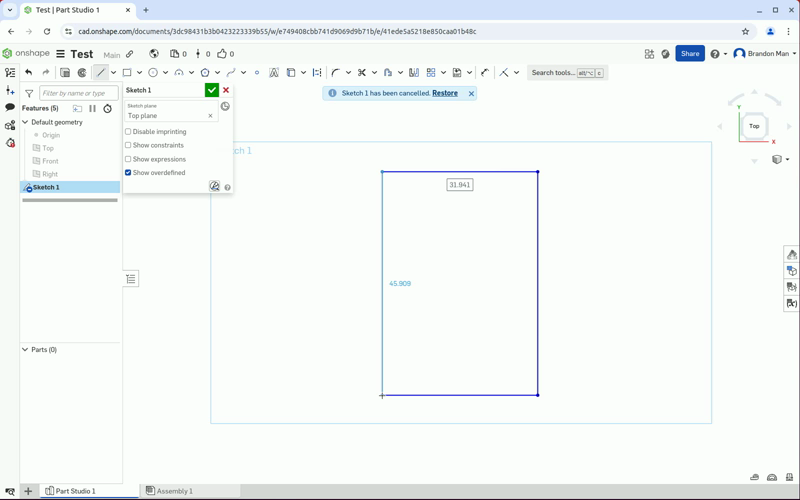
key_up(shift)
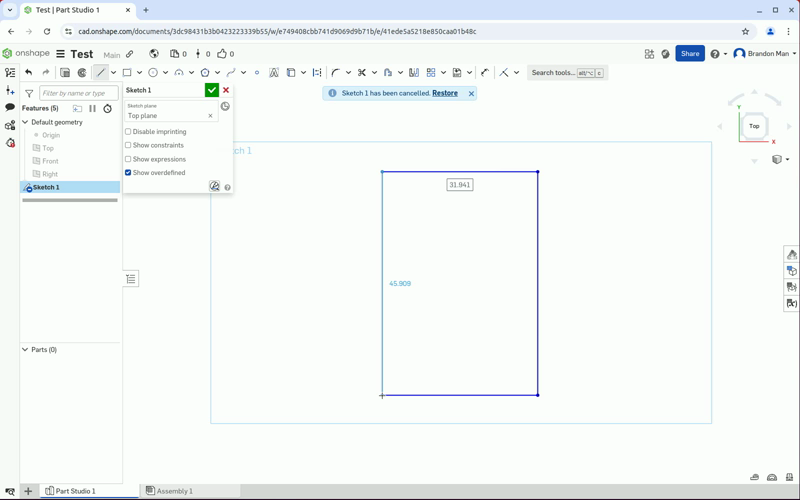
click(382, 395)
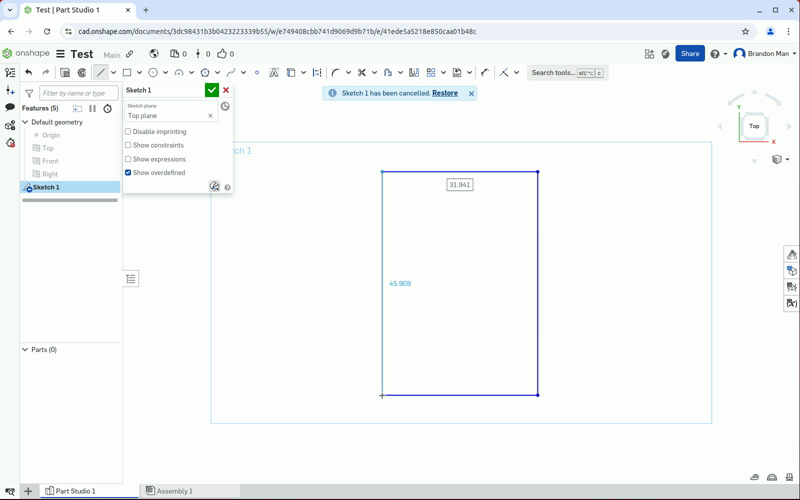
key(esc)
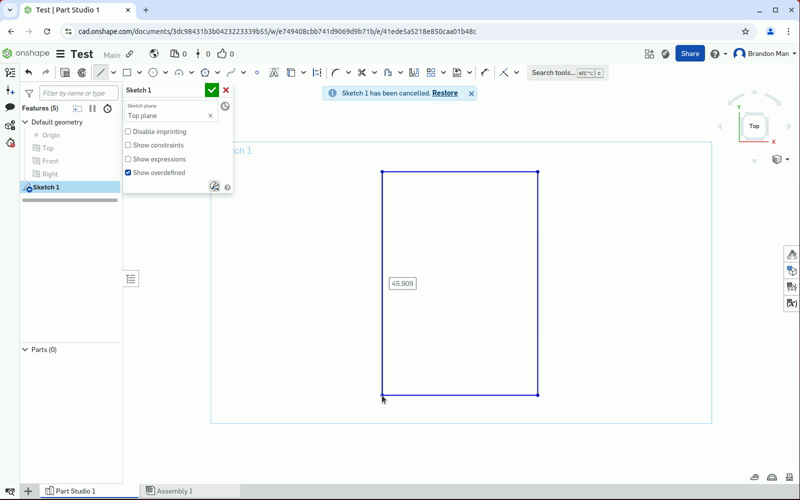
key(c)
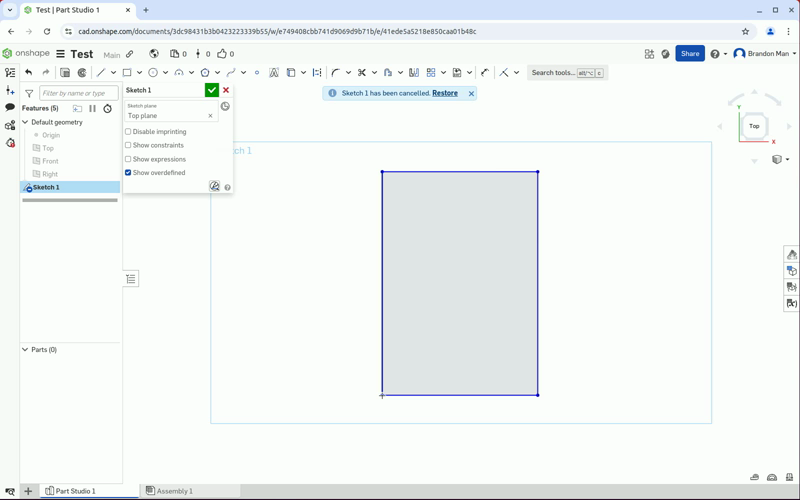
key_down(shift)
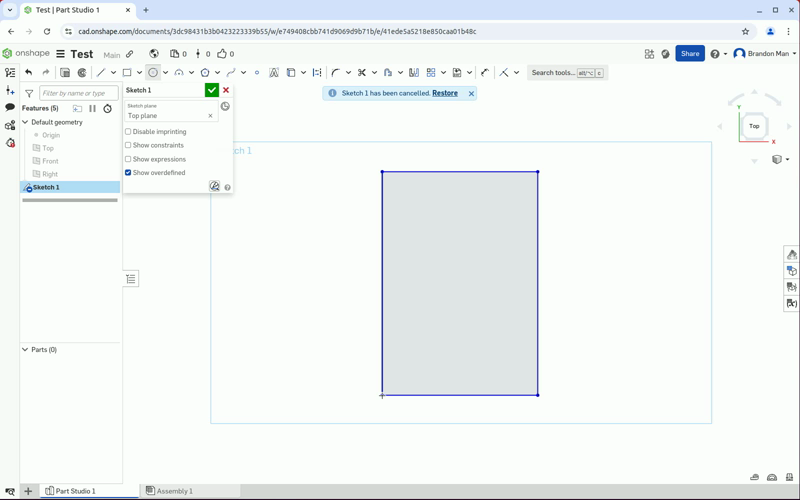
mouse_move(460, 369)
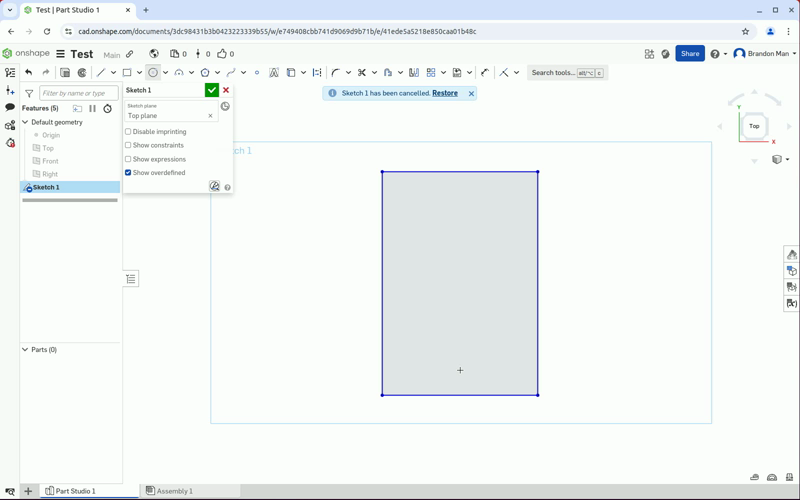
click(460, 369)
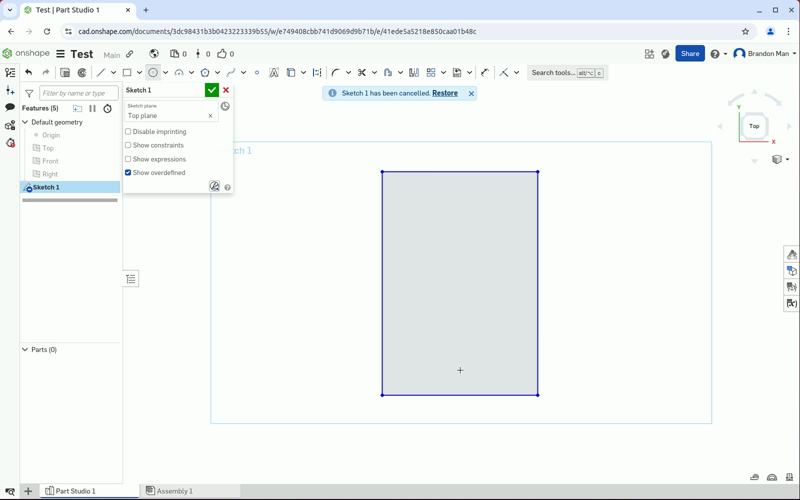
key_up(shift)
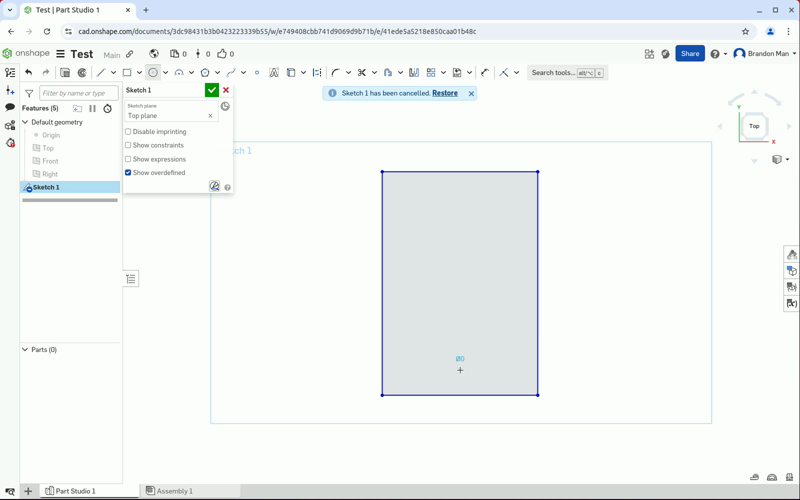
mouse_move(467, 369)
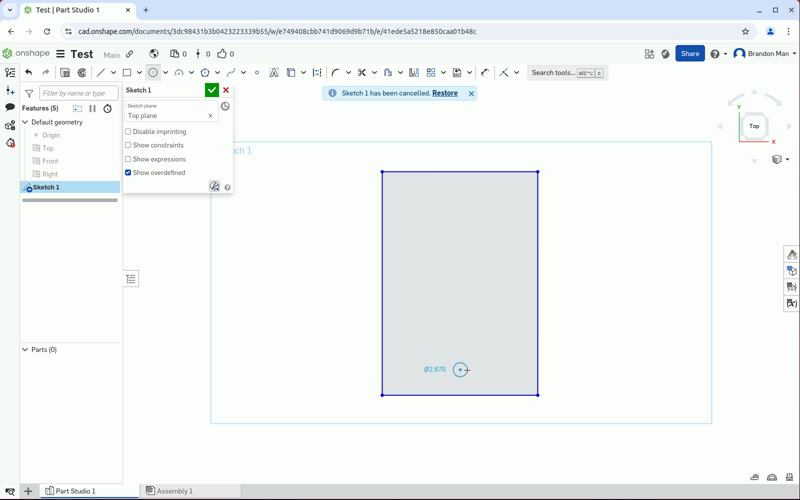
click(467, 369)
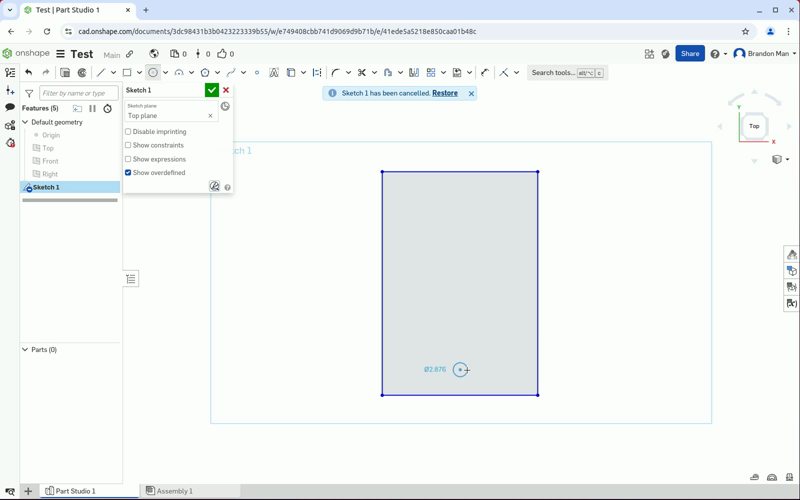
key(esc)
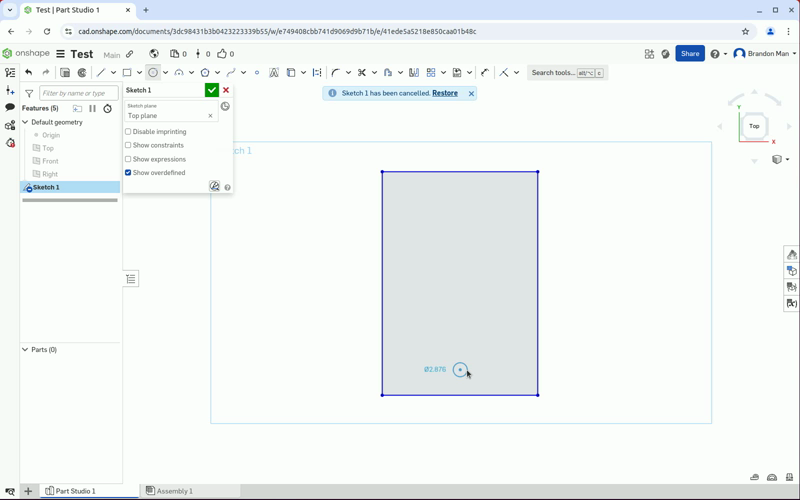
key(c)
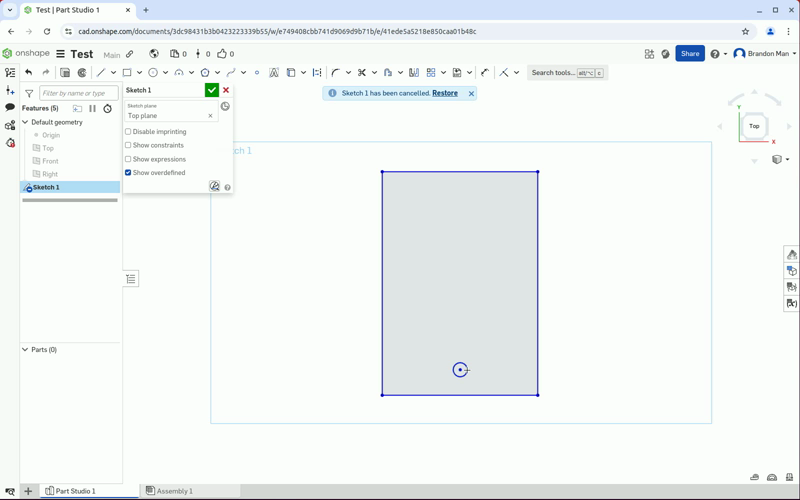
key_down(shift)
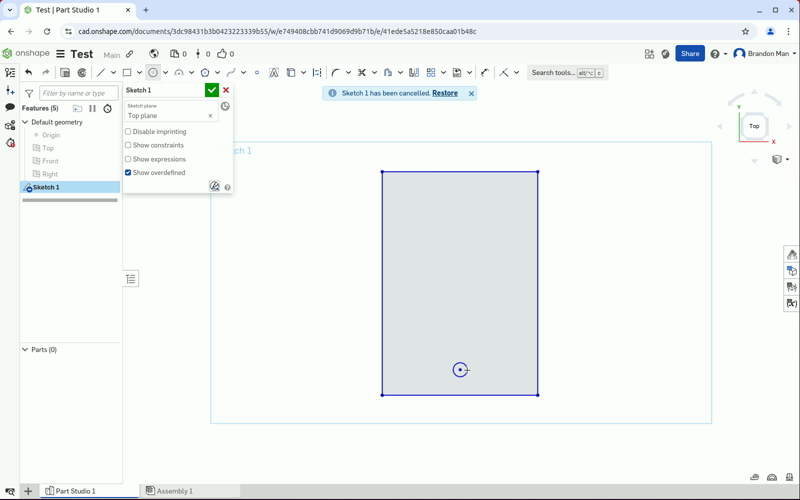
mouse_move(460, 197)
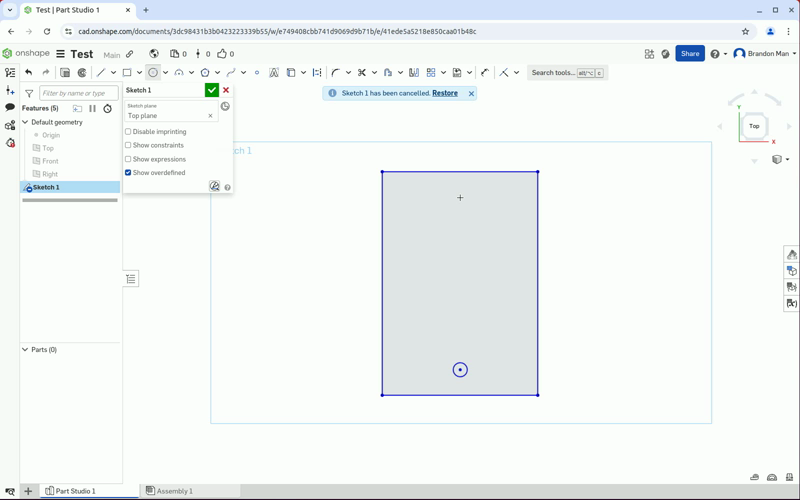
click(460, 197)
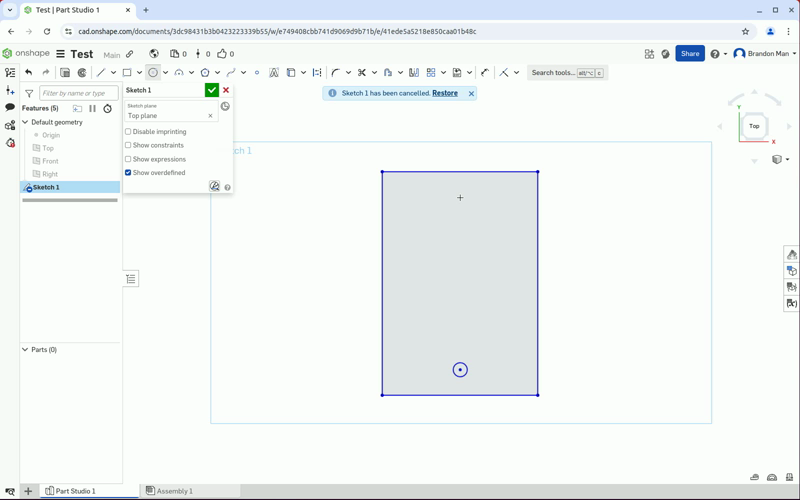
key_up(shift)
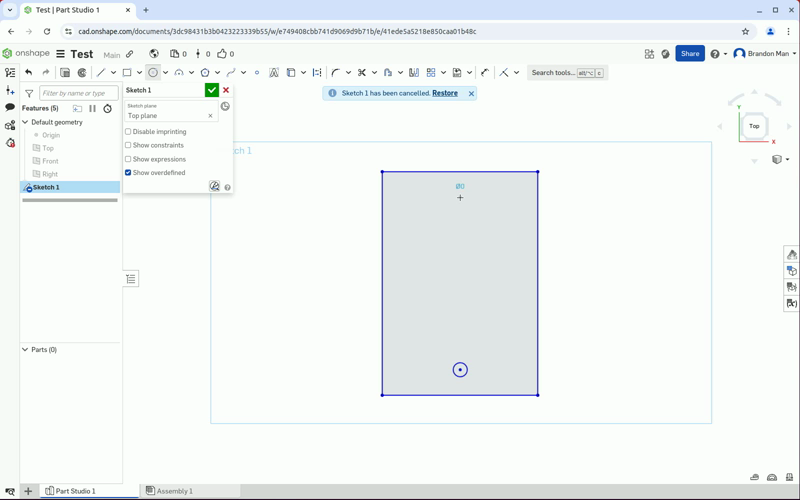
mouse_move(467, 197)
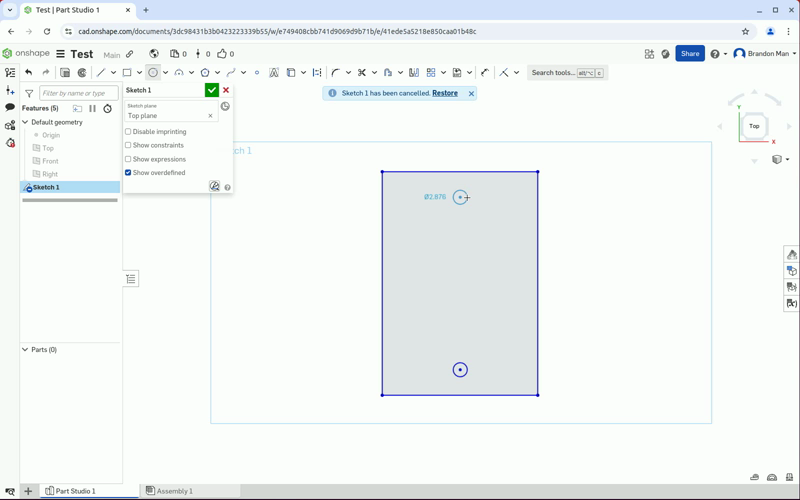
click(467, 197)
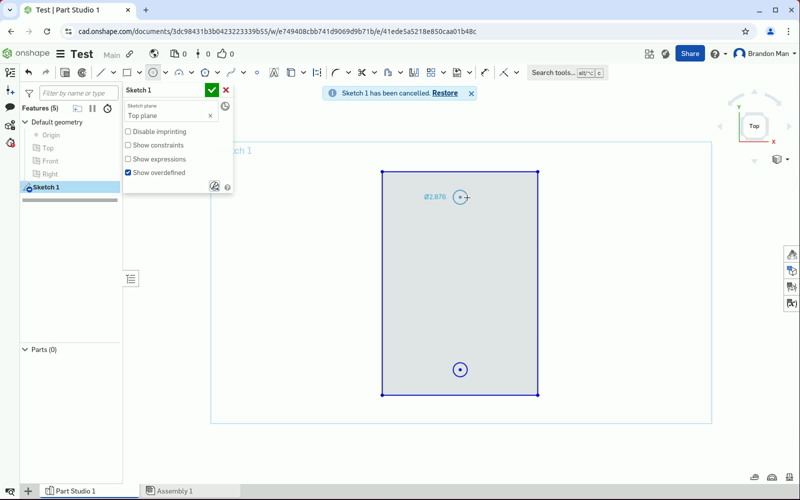
key(esc)
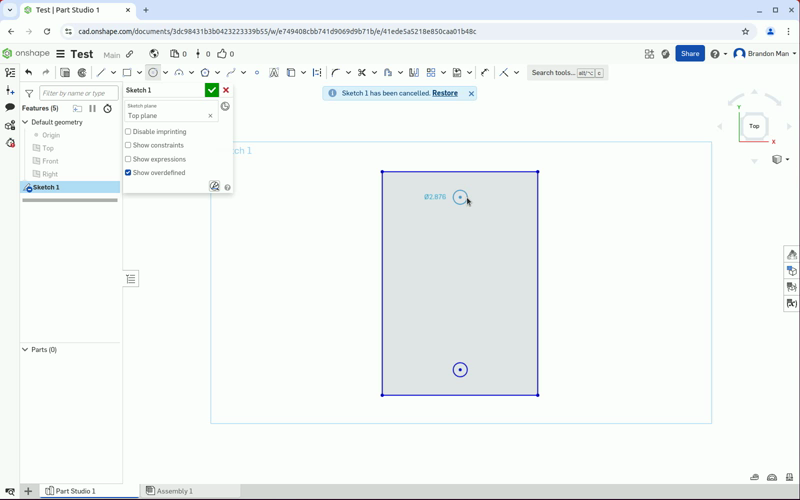
mouse_move(485, 277)
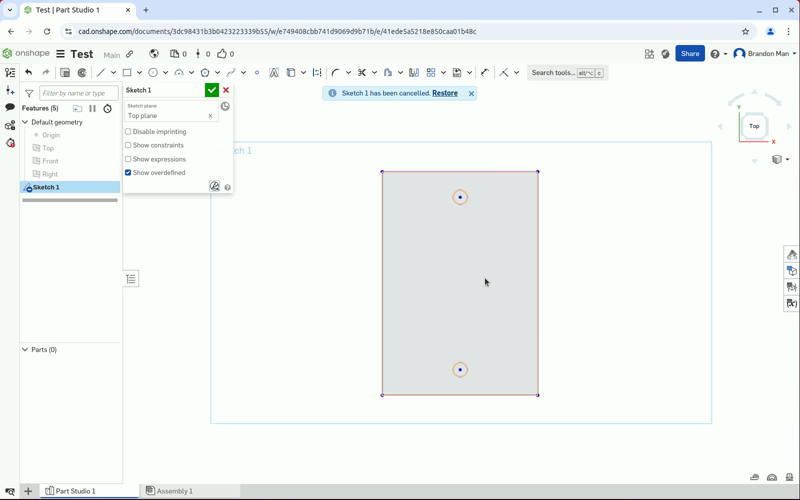
click(485, 277)
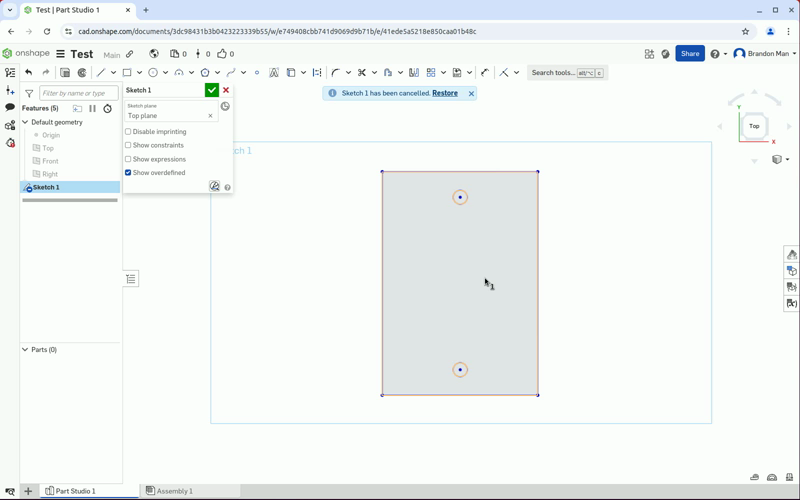
mouse_move(73, 352)
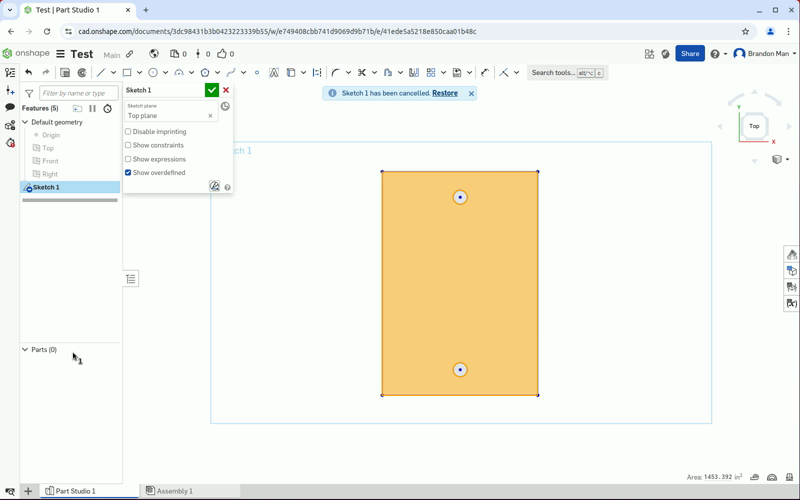
key(shift+y)
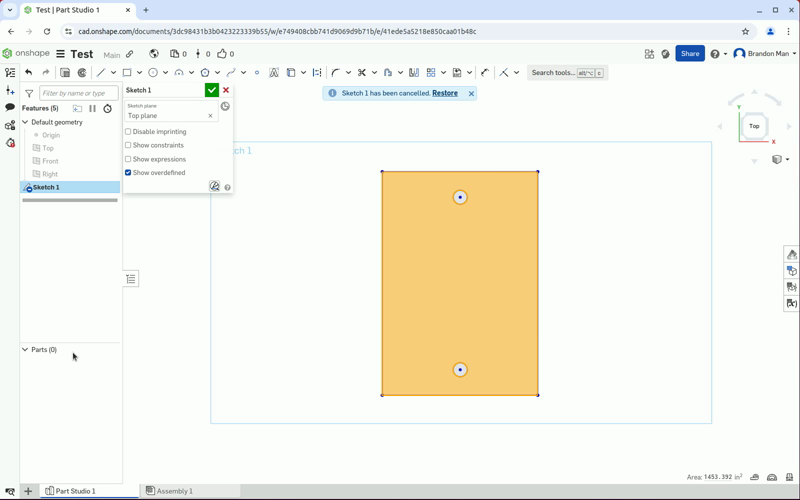
key(shift+e)
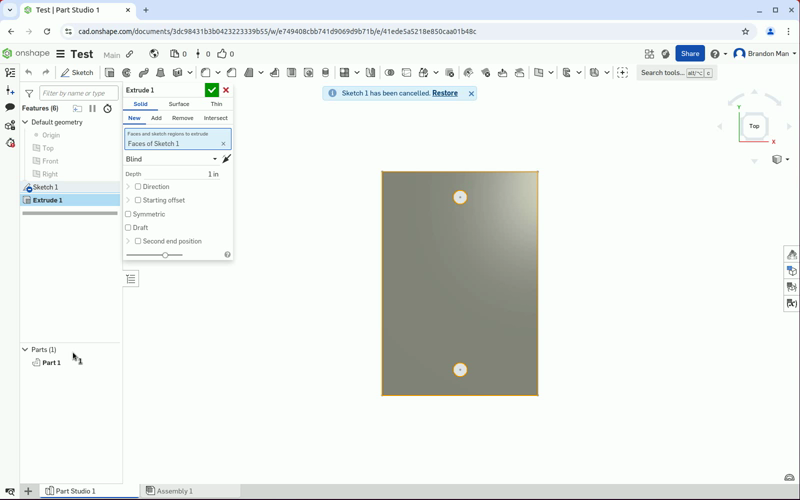
mouse_move(143, 106)
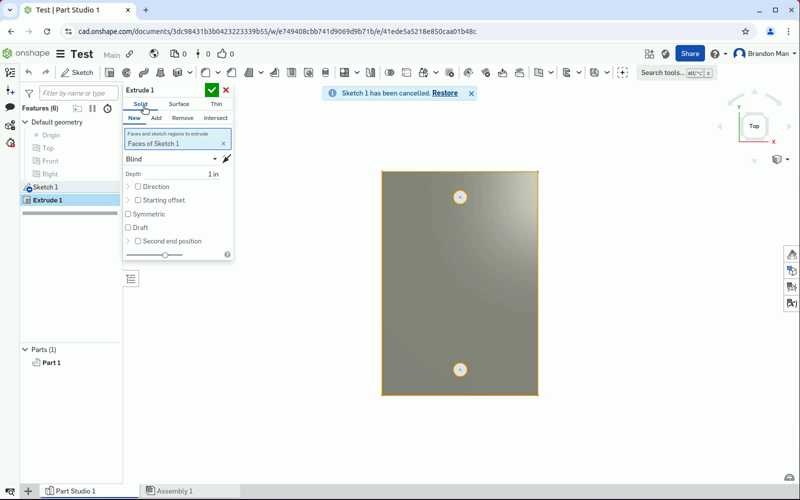
click(143, 106)
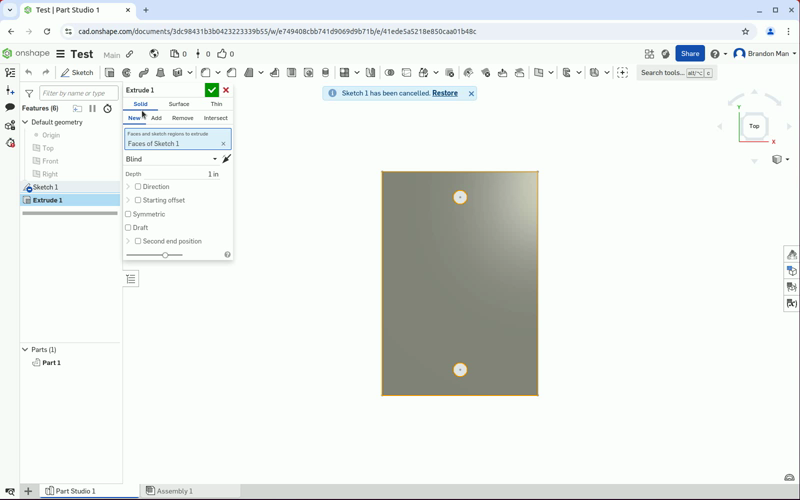
mouse_move(137, 120)
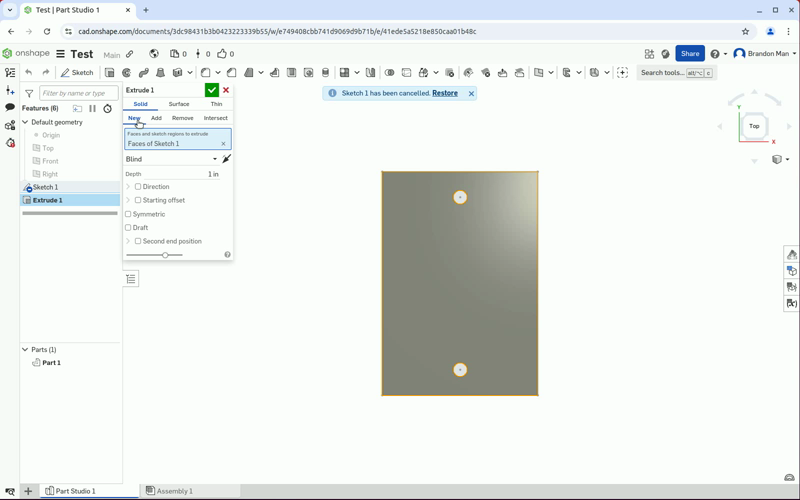
click(137, 120)
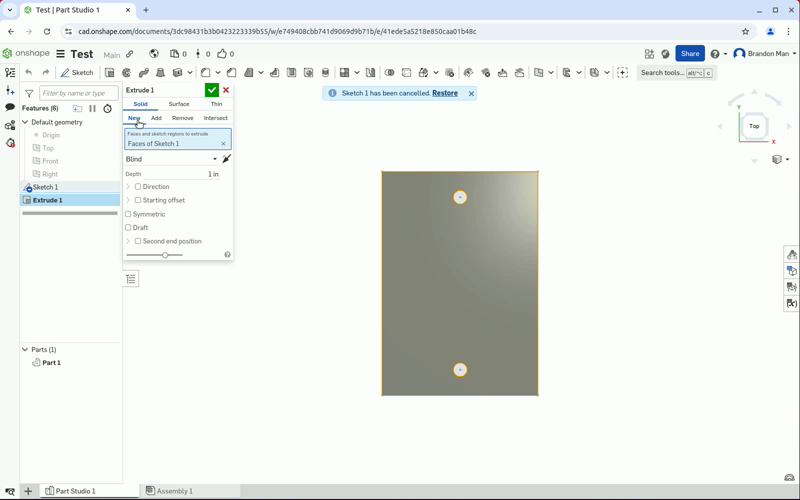
key(tab, 4)
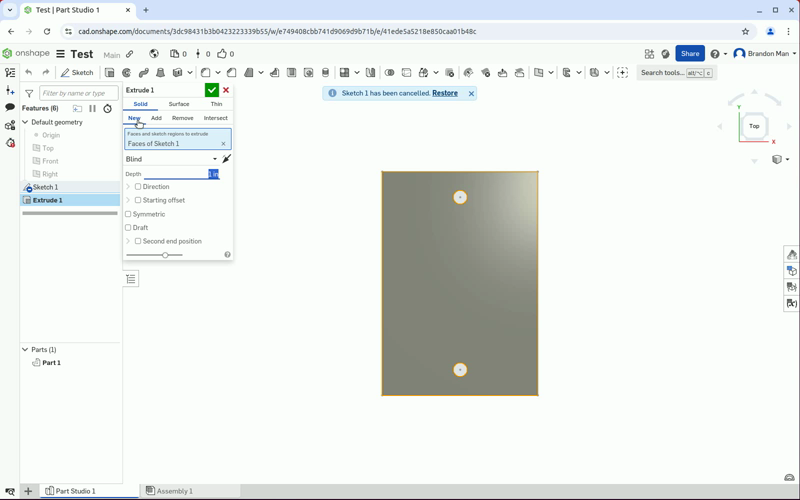
text(16.85)
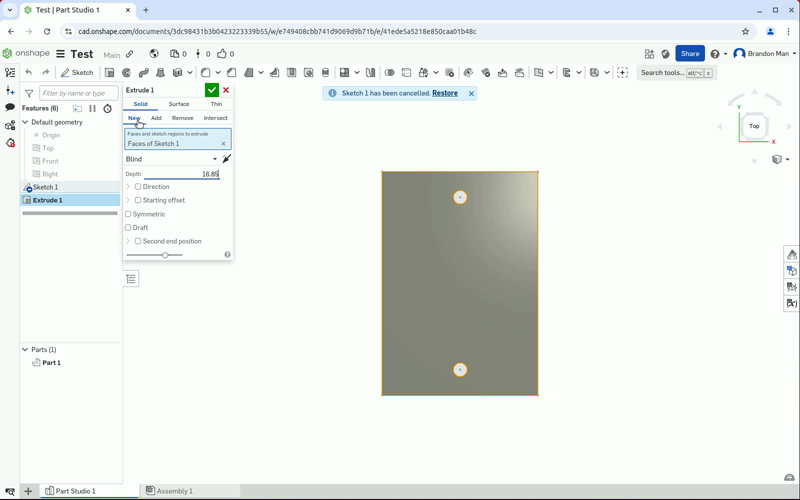
key(enter)
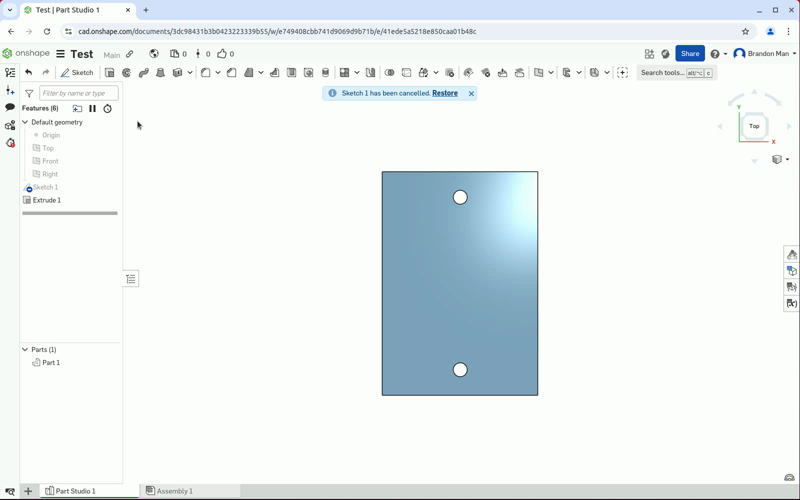
key(shift+h)
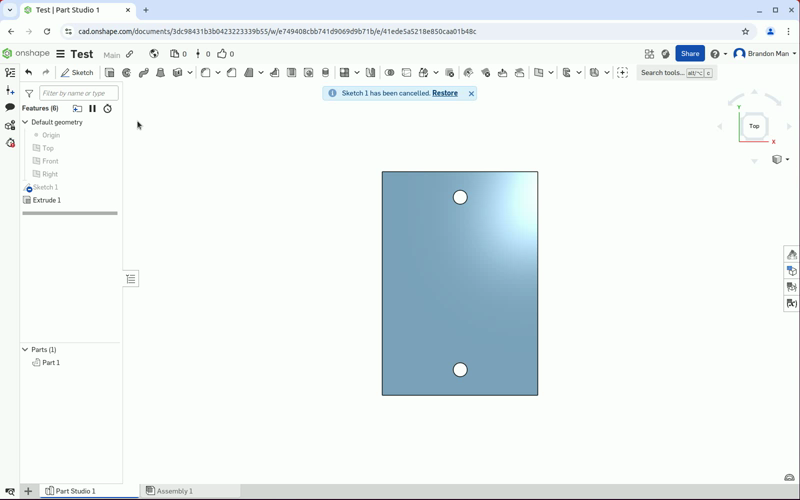
key(shift+h)
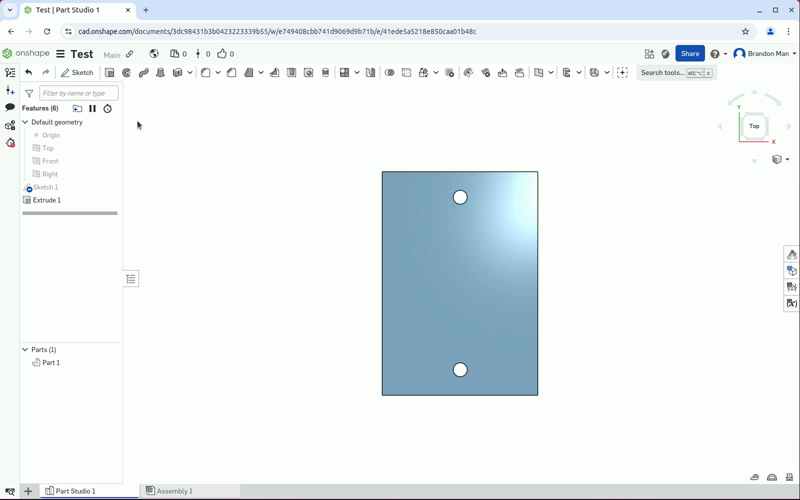
mouse_move(73, 189)
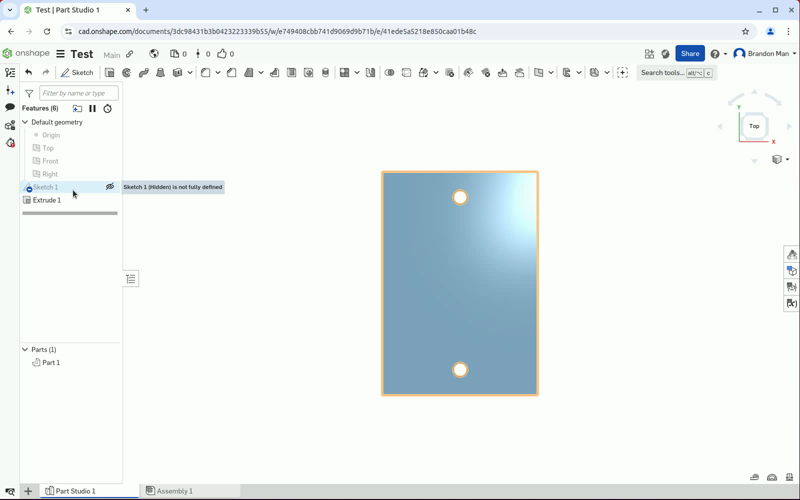
click(73, 189)
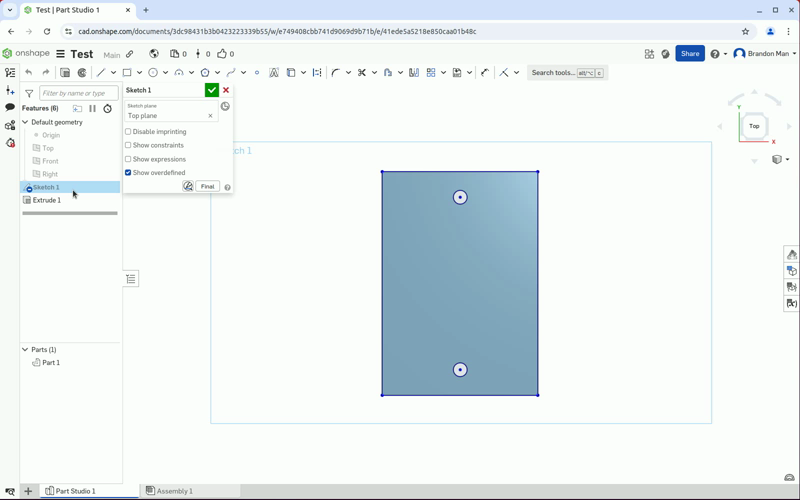
mouse_move(229, 92)
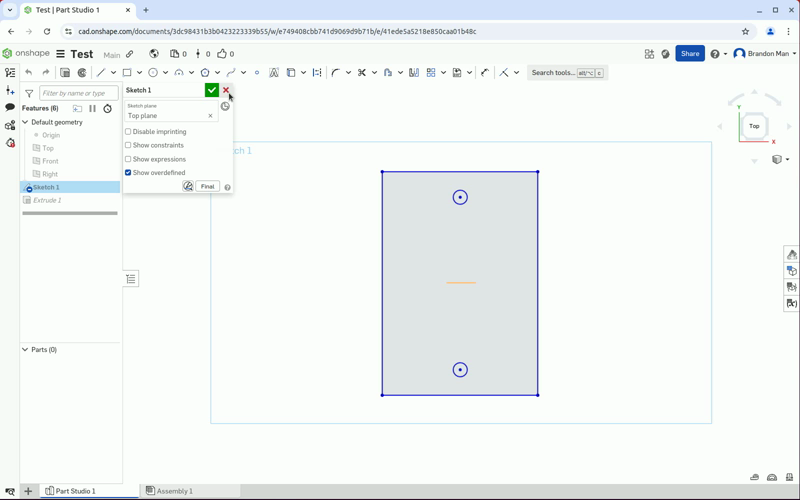
click(229, 92)
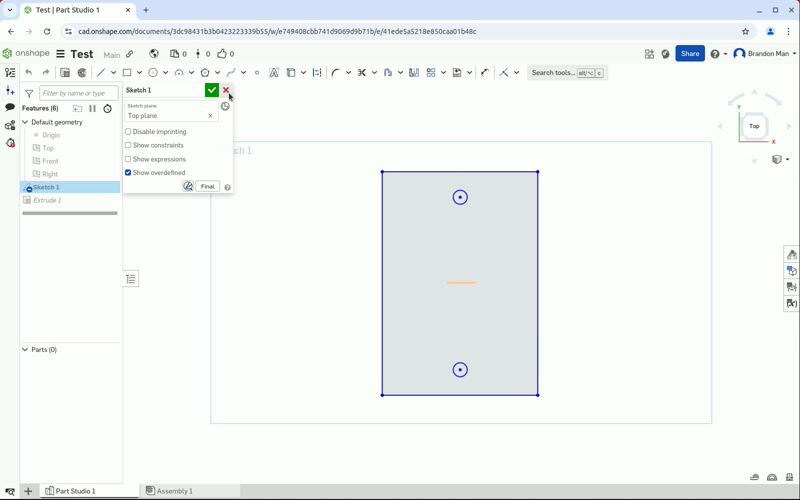
key(shift+s)
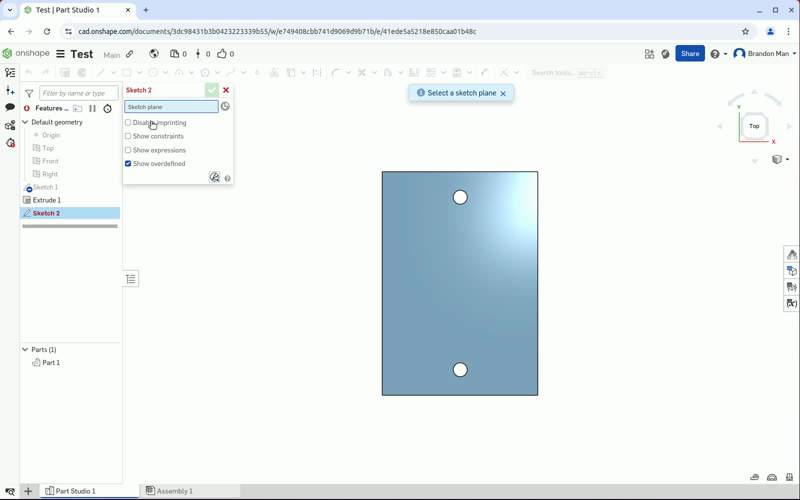
mouse_move(73, 150)
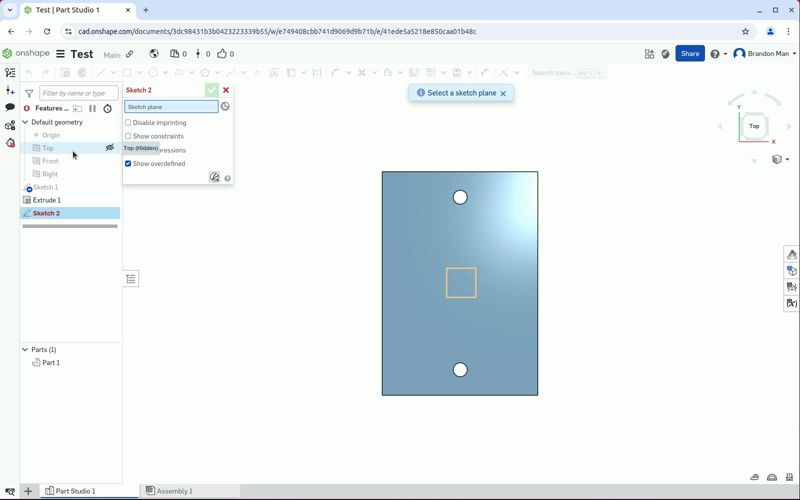
click(73, 150)
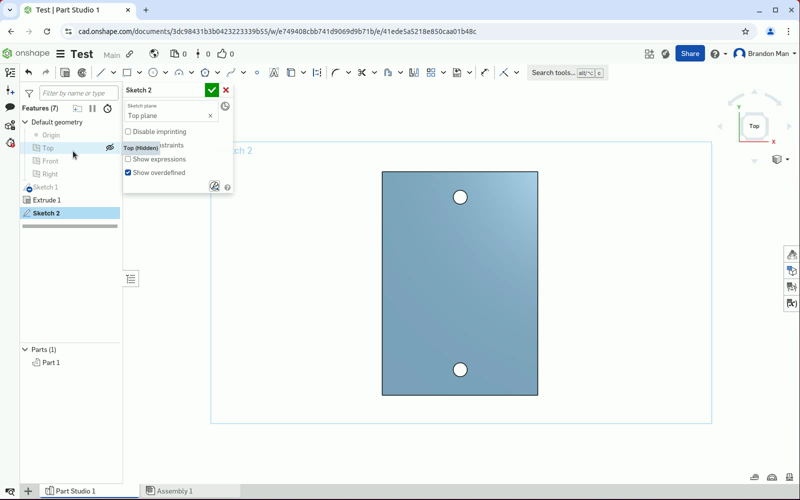
mouse_move(73, 352)
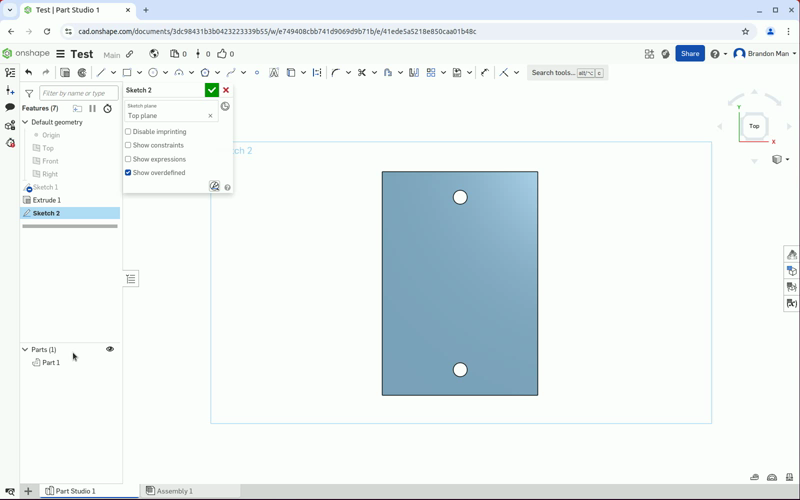
key(y)
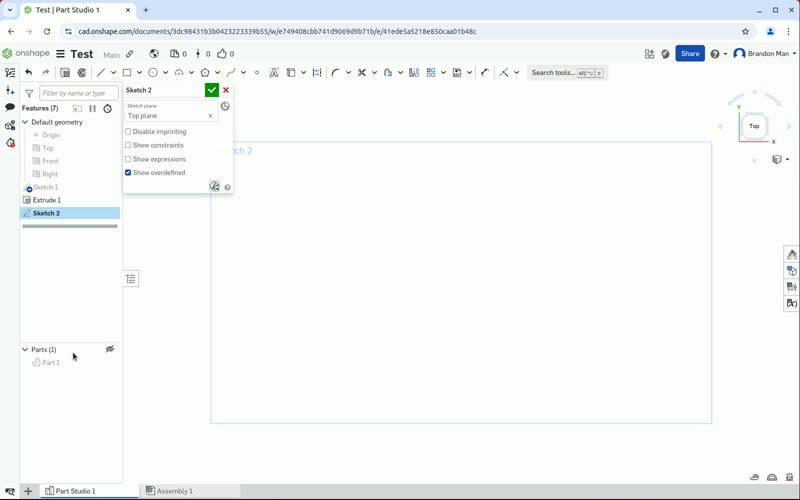
key(a)
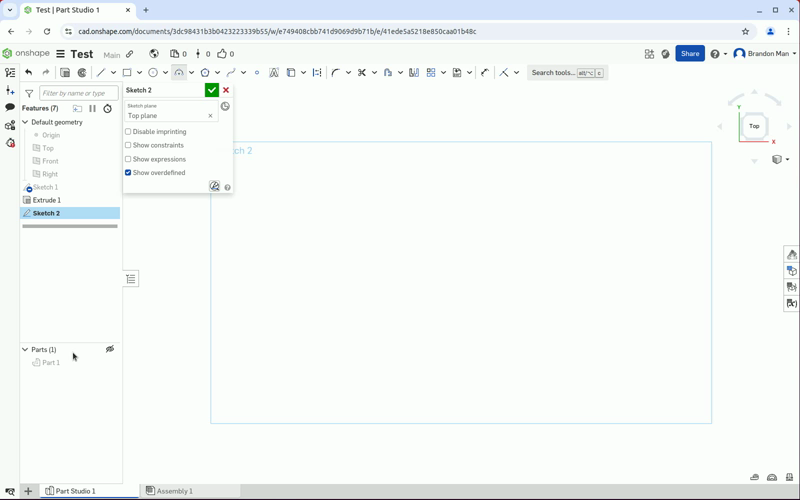
key_down(shift)
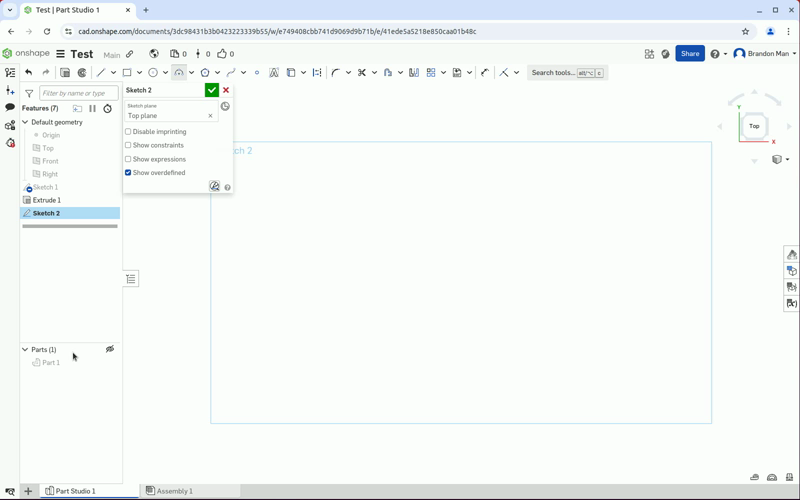
mouse_move(438, 193)
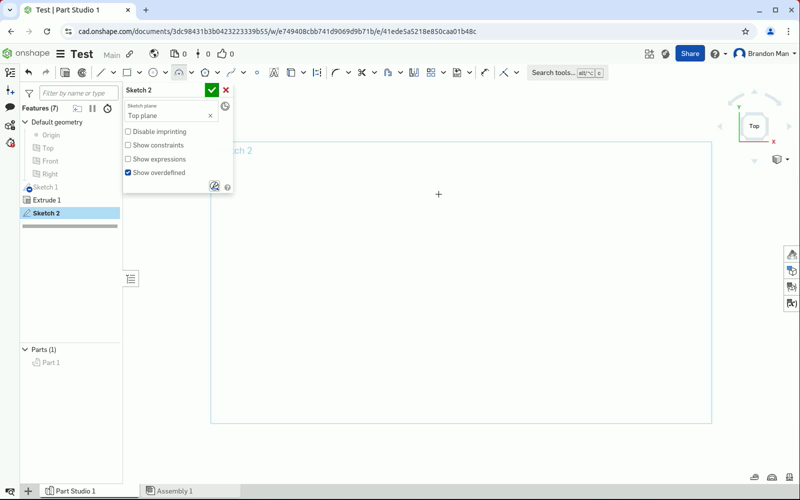
click(438, 193)
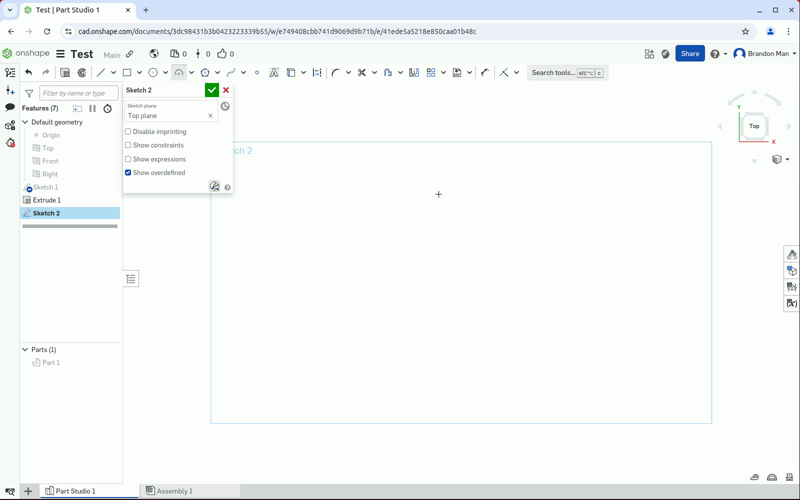
key_up(shift)
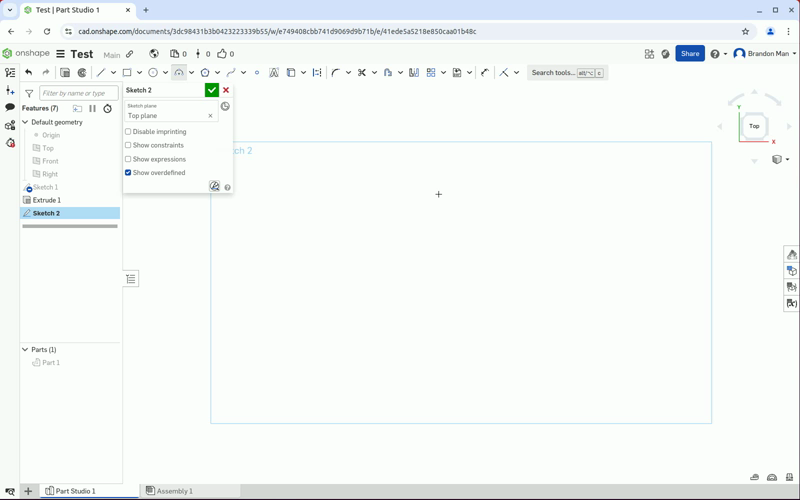
key_down(shift)
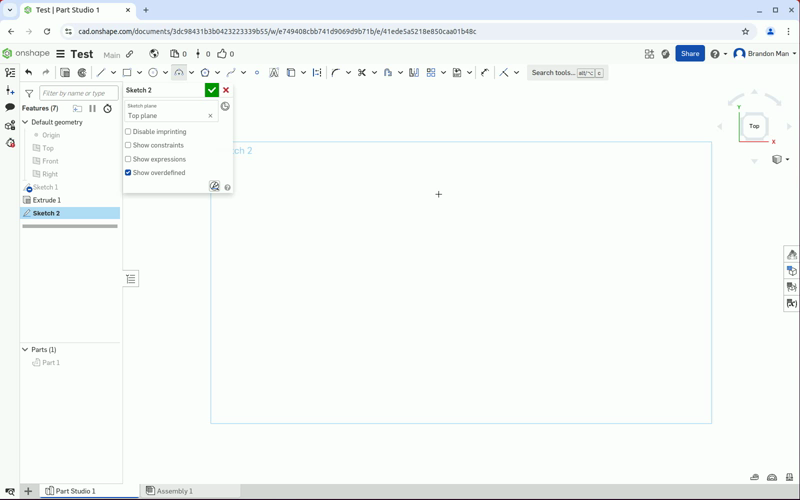
mouse_move(484, 193)
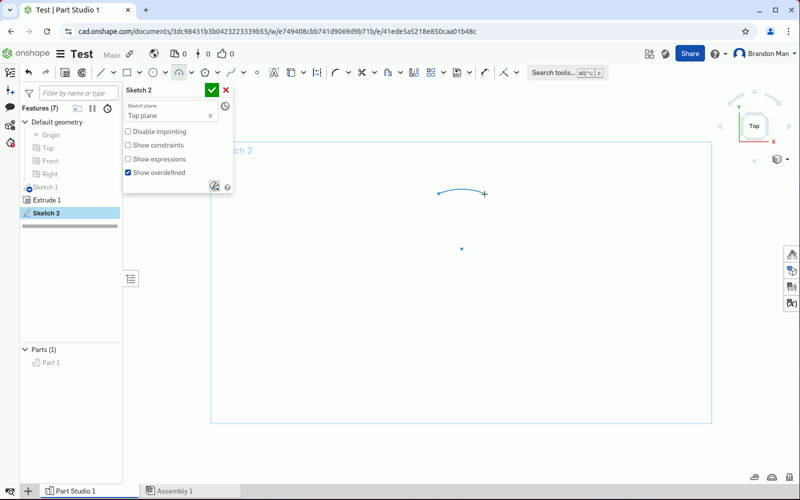
click(484, 193)
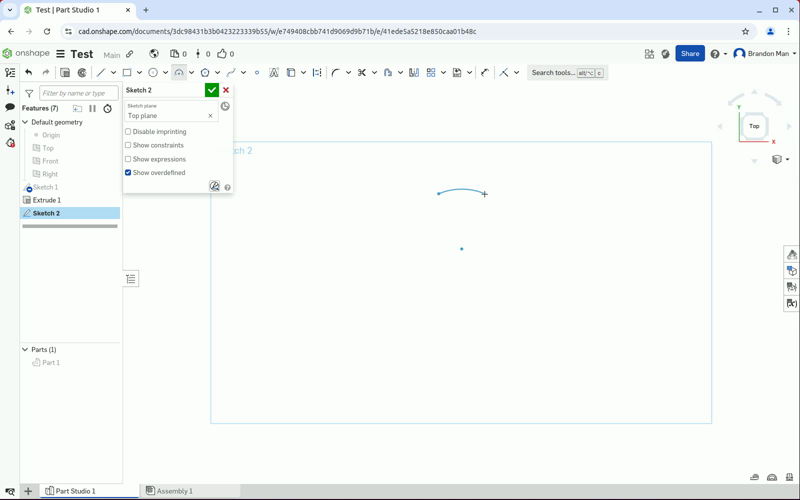
mouse_move(461, 216)
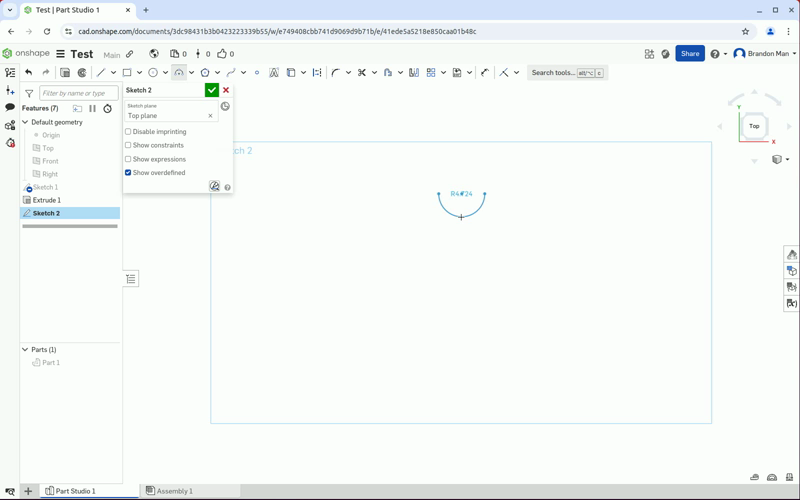
click(461, 216)
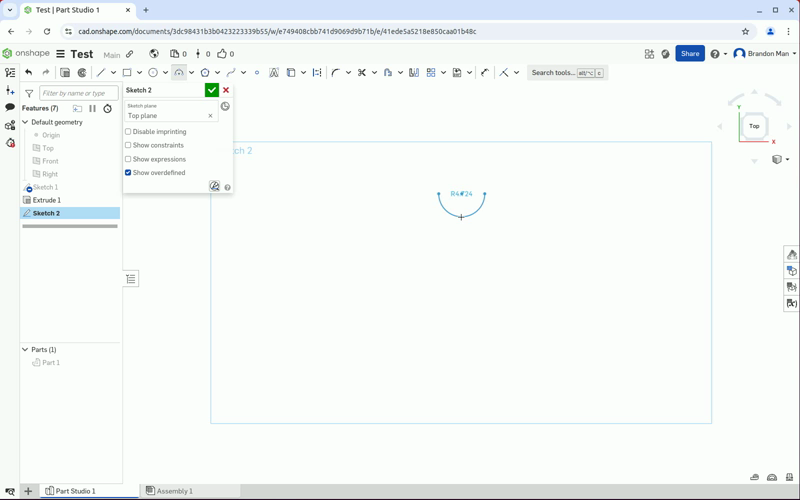
key_up(shift)
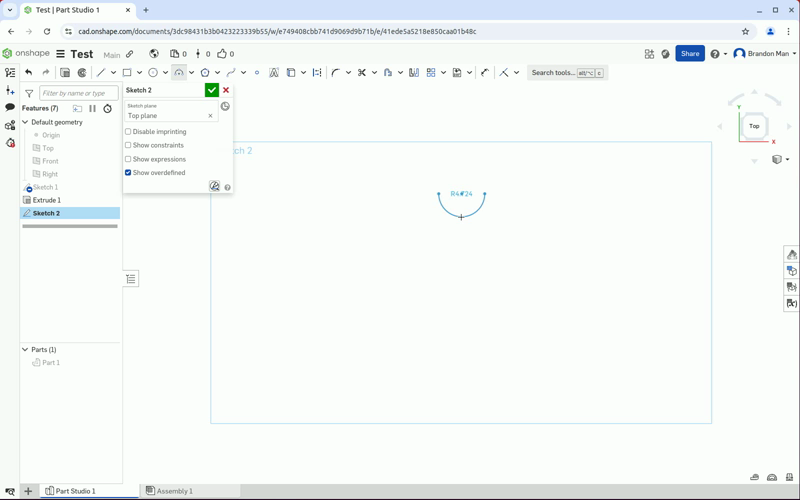
key(esc)
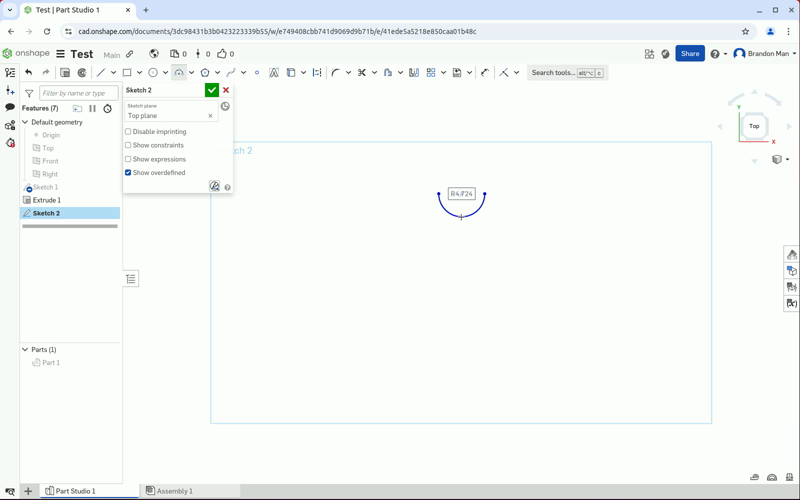
key(l)
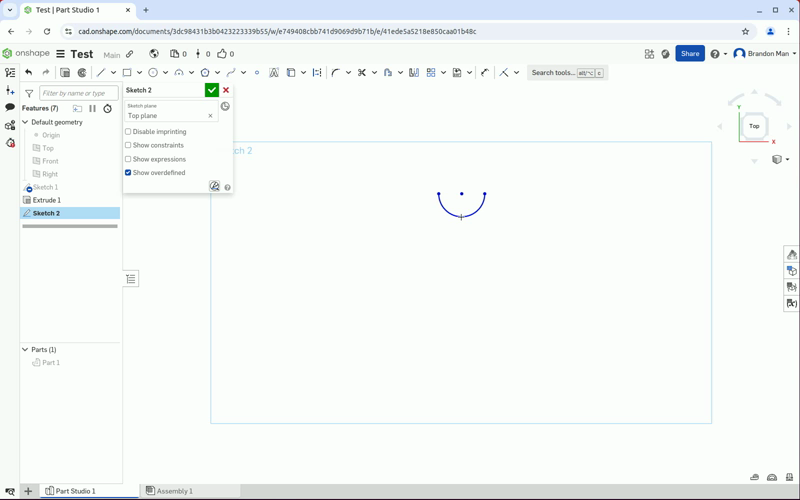
mouse_move(484, 193)
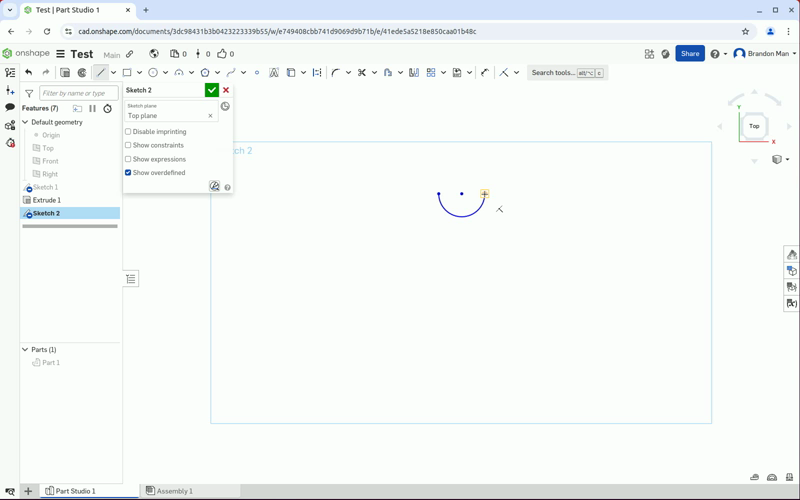
click(484, 193)
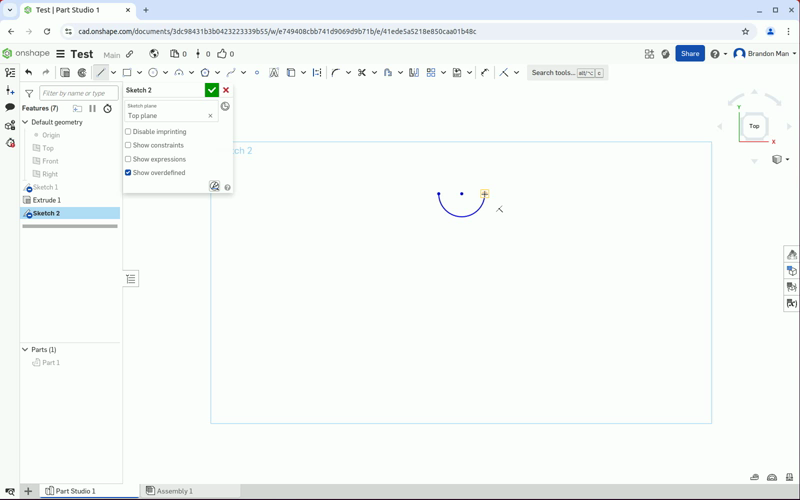
key_down(shift)
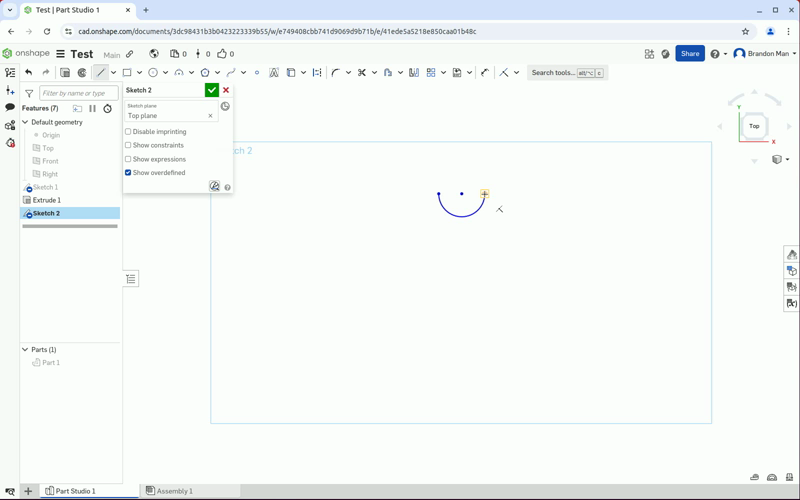
mouse_move(514, 193)
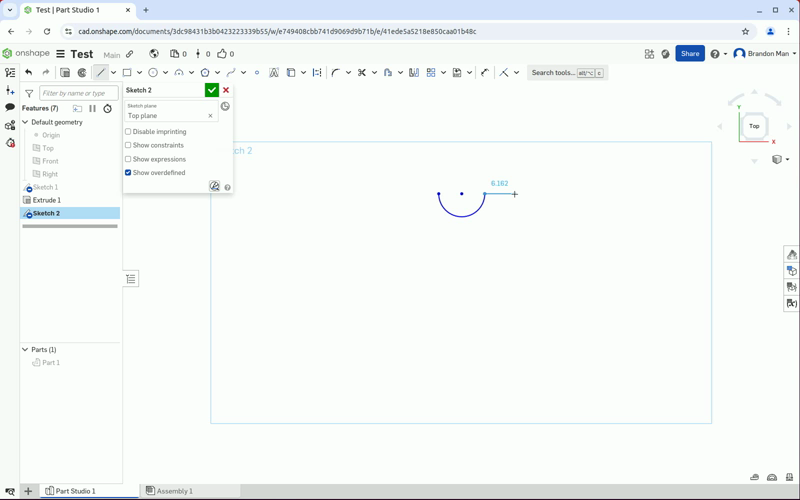
mouse_move(484, 170)
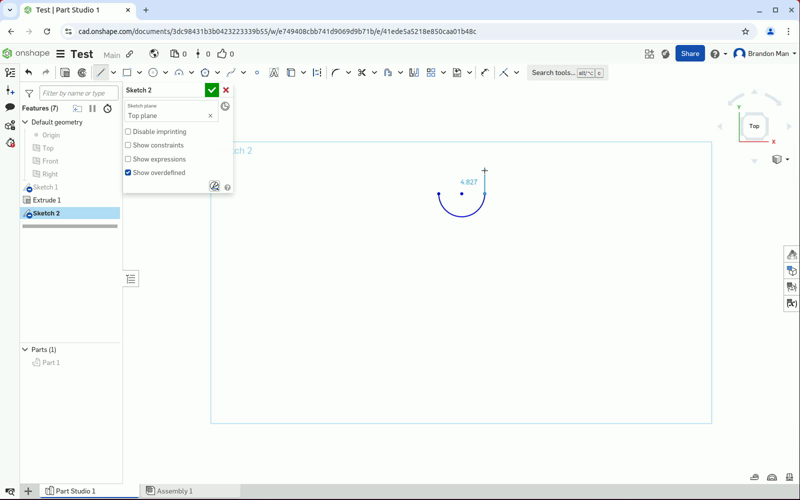
click(484, 170)
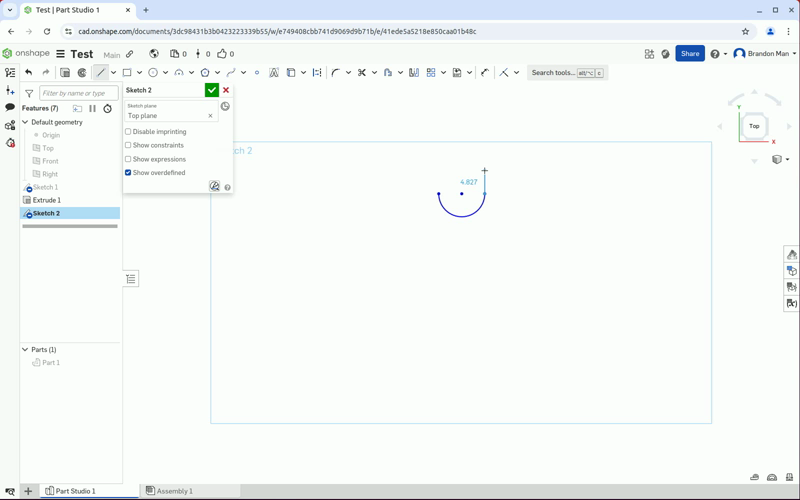
key_up(shift)
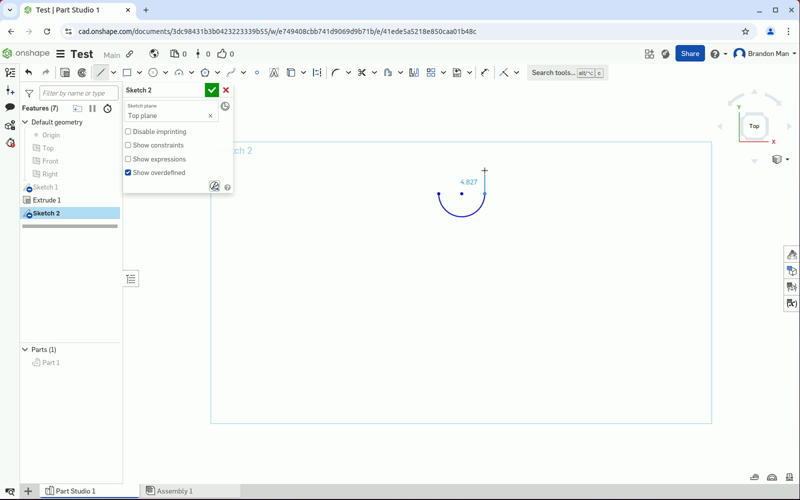
key_down(shift)
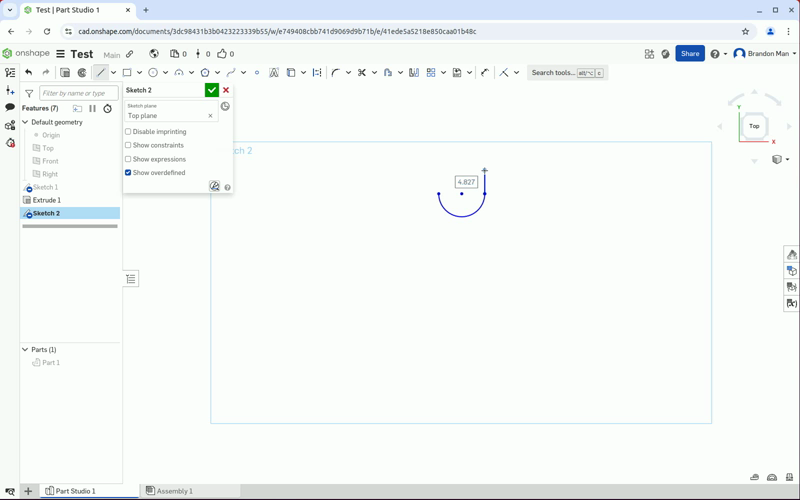
mouse_move(514, 170)
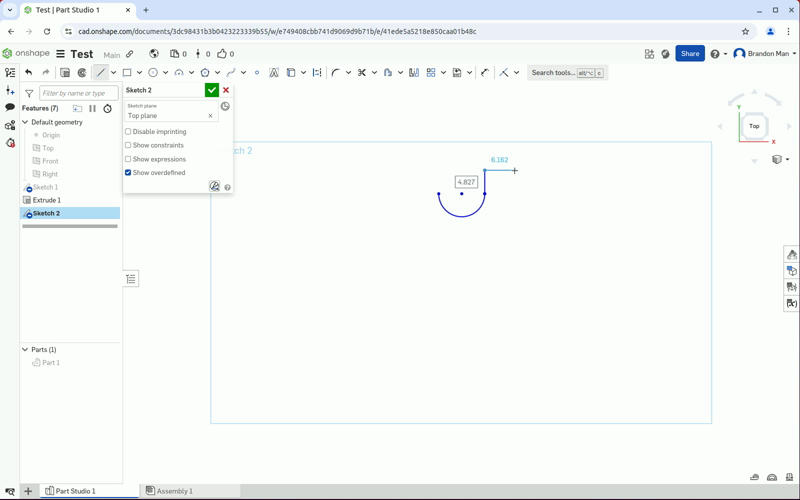
mouse_move(461, 170)
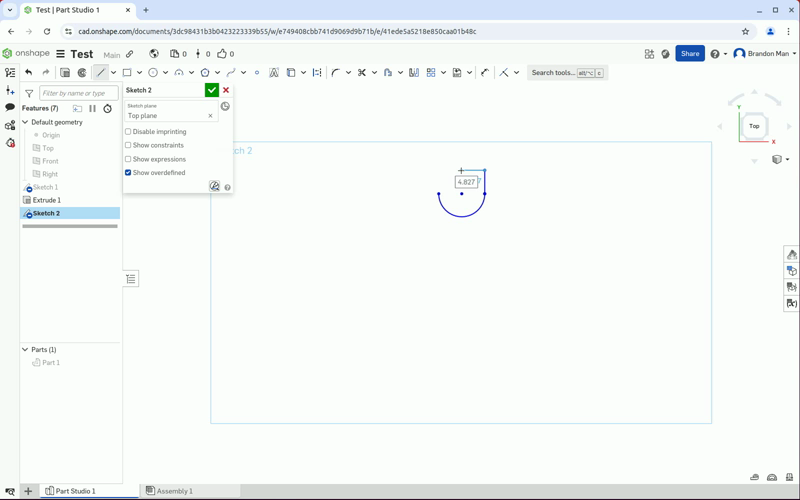
click(461, 170)
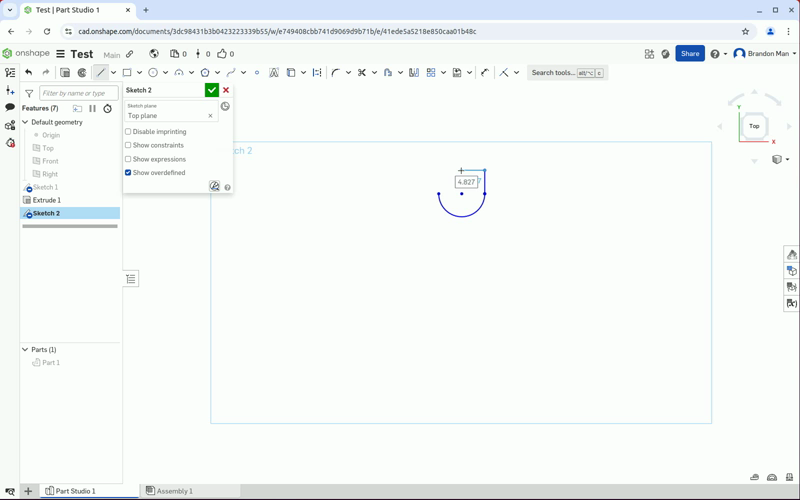
key_up(shift)
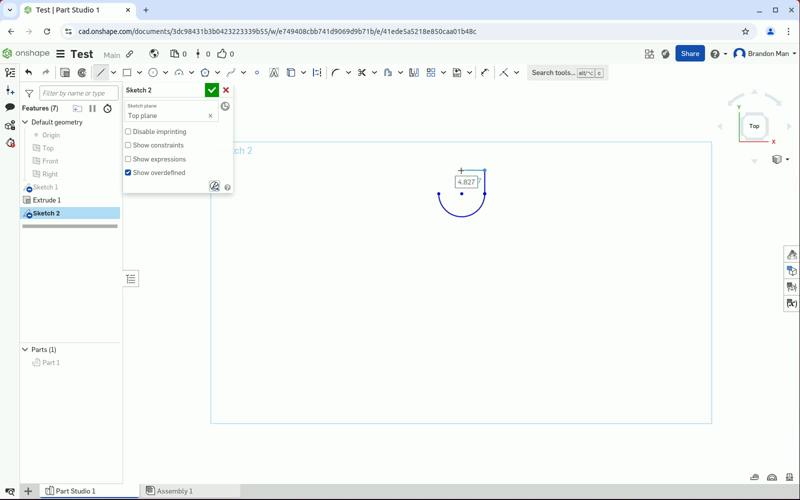
key_down(shift)
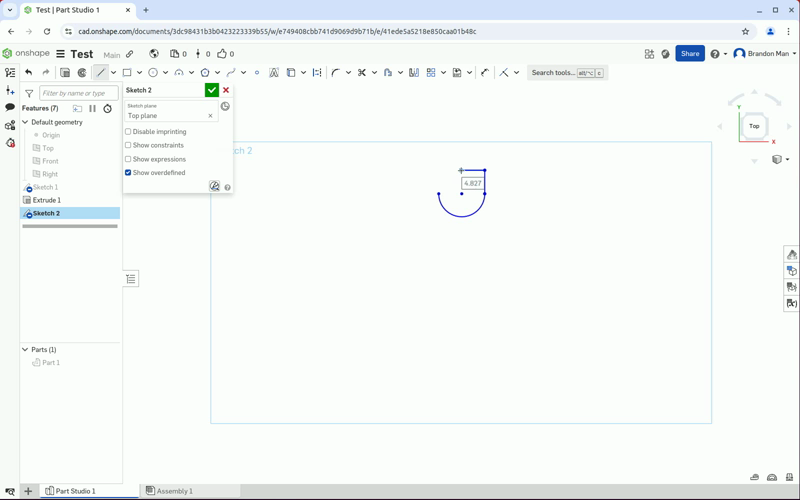
mouse_move(491, 170)
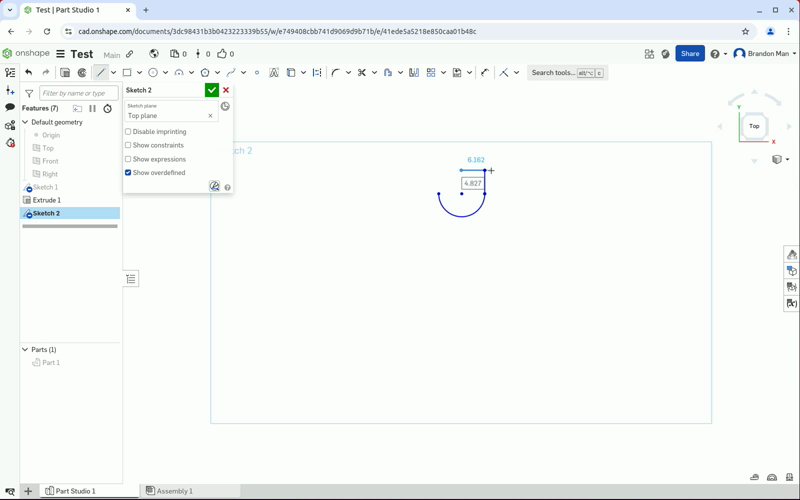
mouse_move(438, 170)
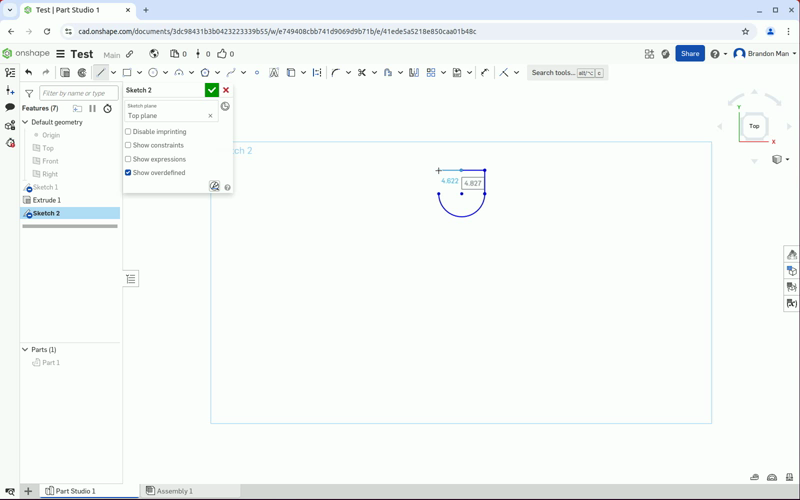
click(438, 170)
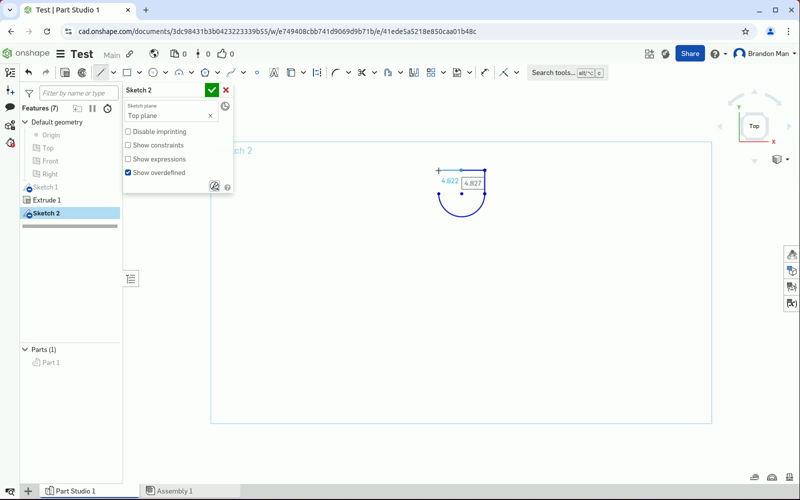
key_up(shift)
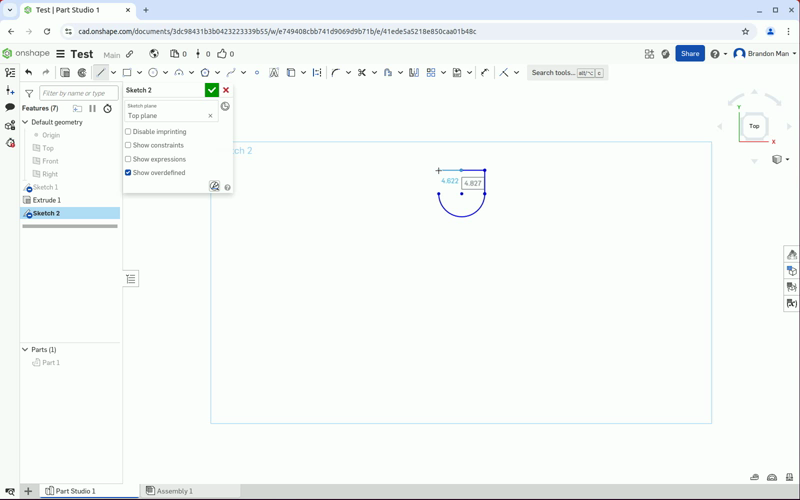
mouse_move(468, 170)
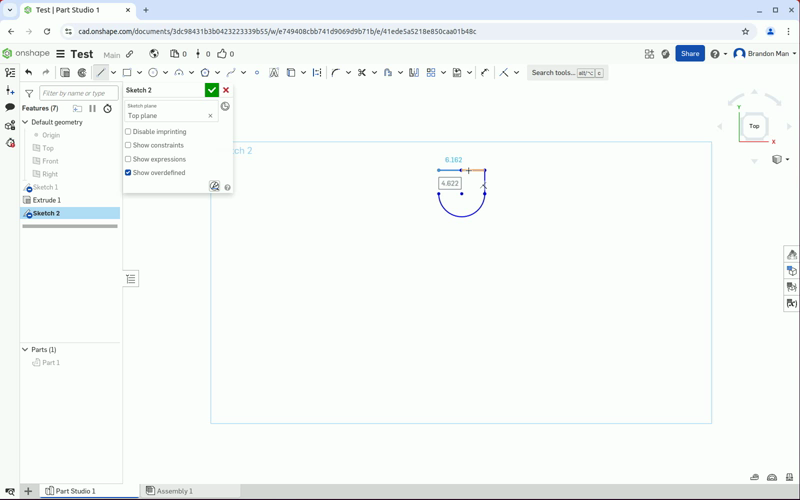
key_down(shift)
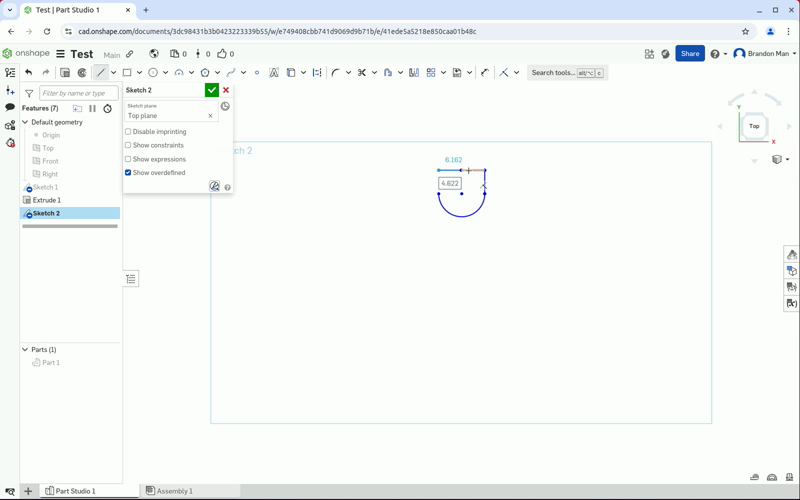
mouse_move(438, 193)
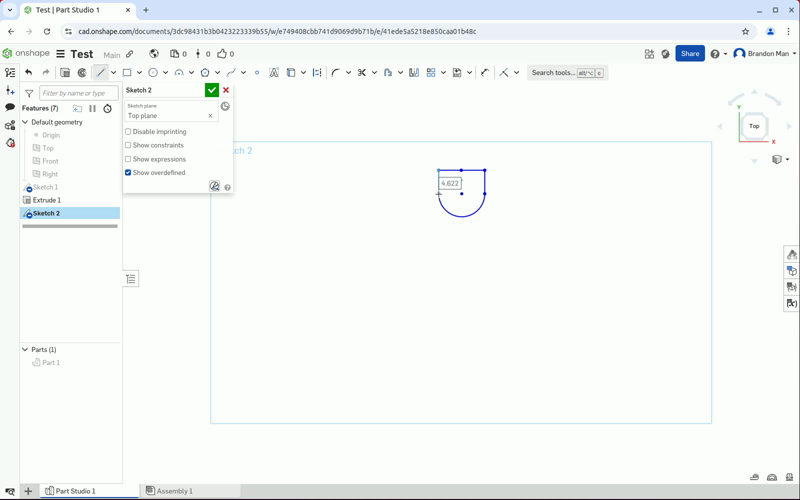
key_up(shift)
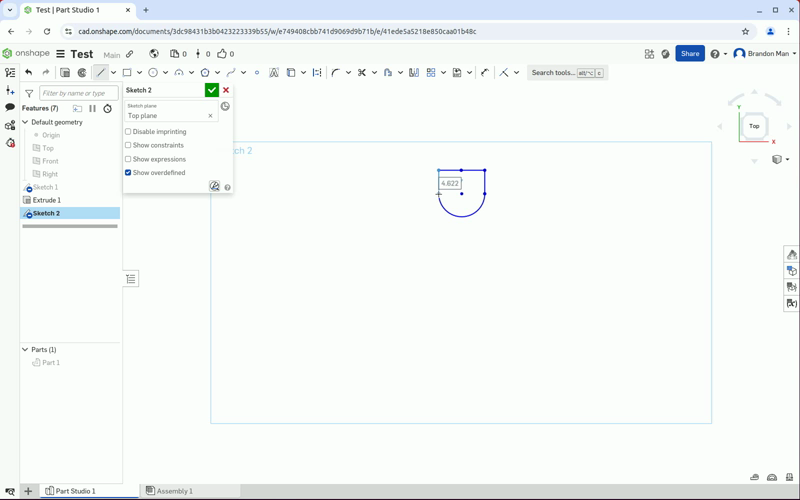
click(438, 193)
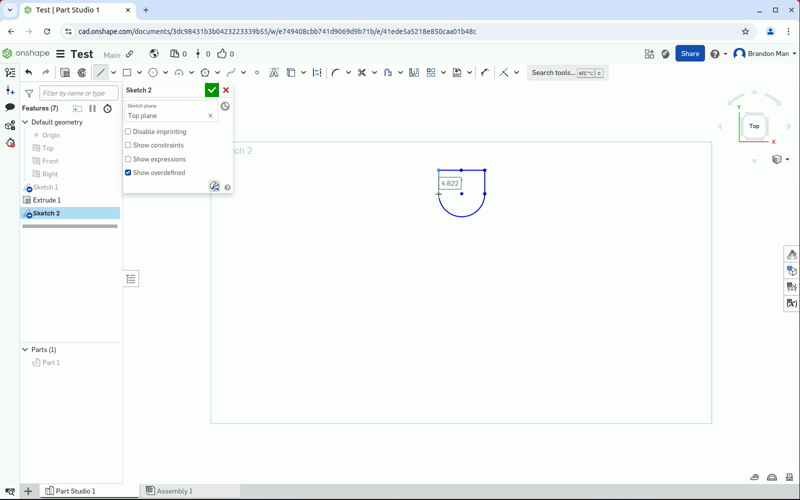
key(esc)
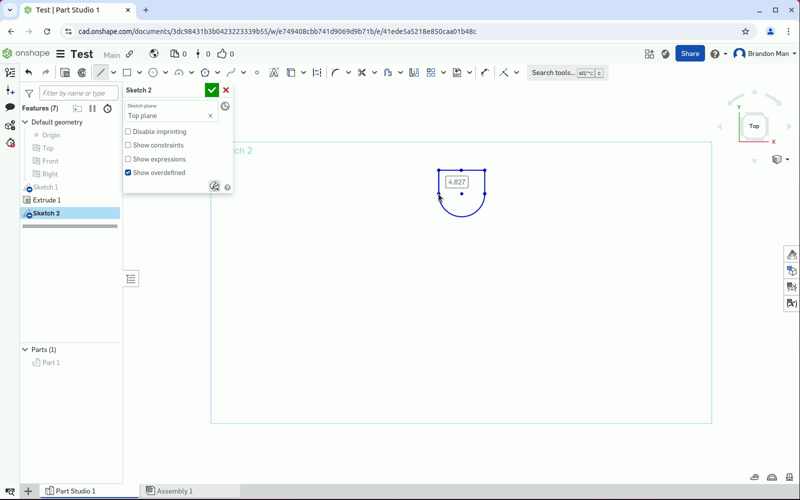
mouse_move(478, 203)
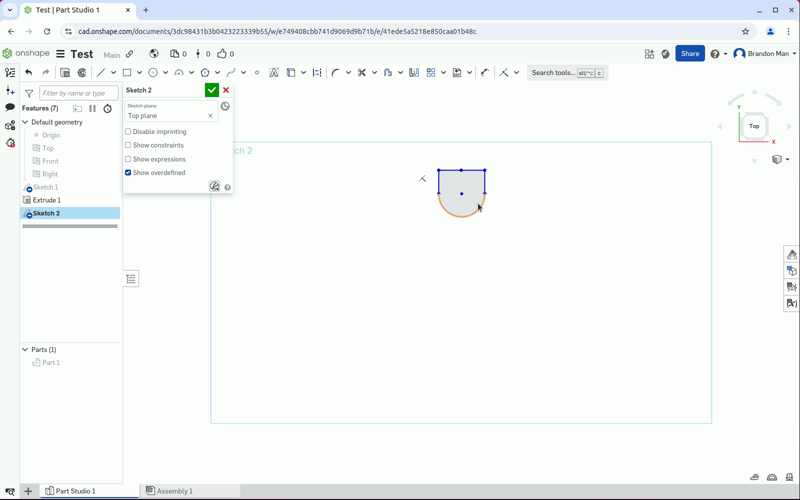
click(478, 203)
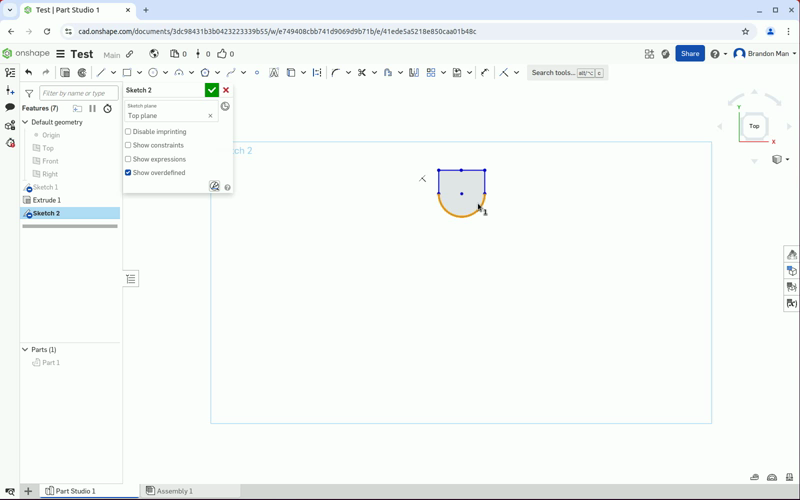
mouse_move(73, 352)
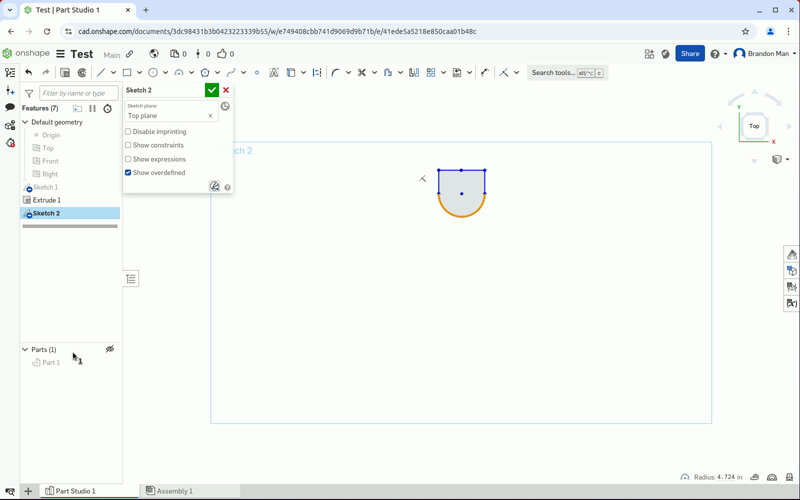
key(shift+y)
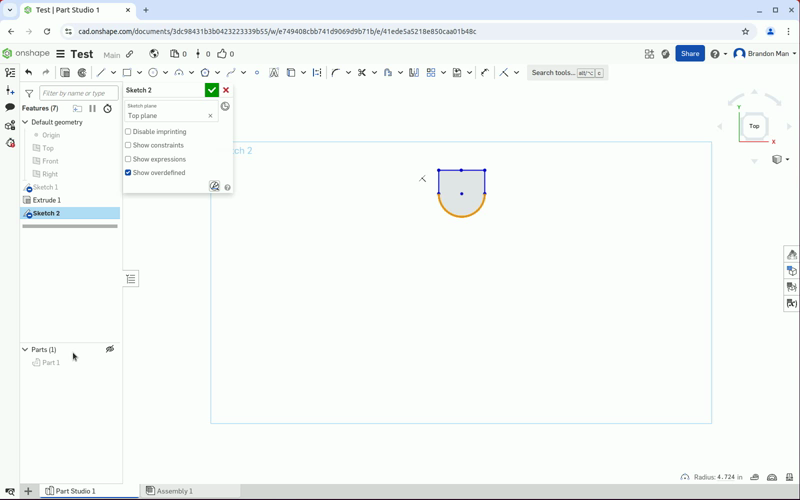
key(shift+e)
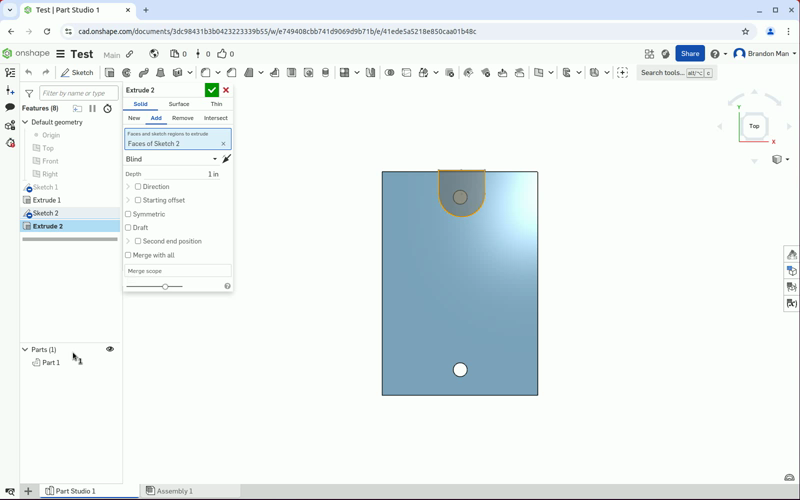
mouse_move(143, 106)
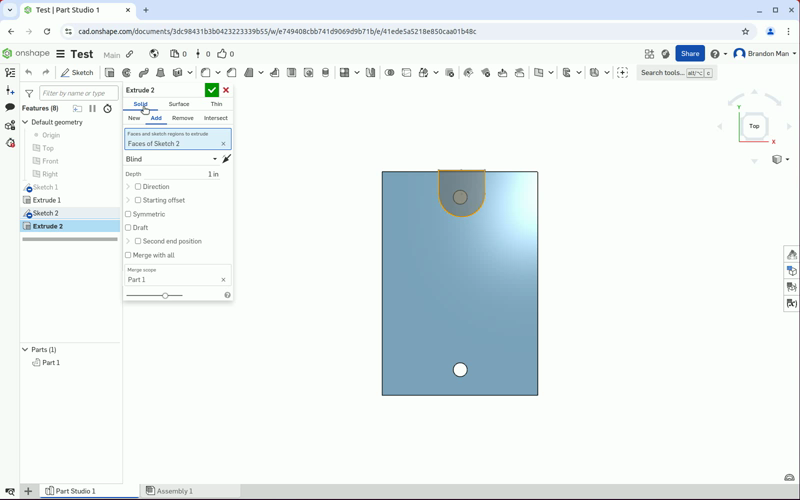
click(143, 106)
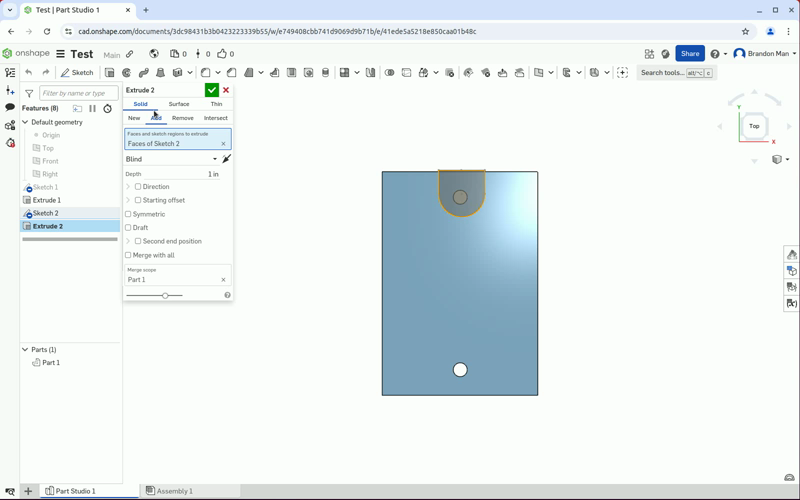
mouse_move(186, 120)
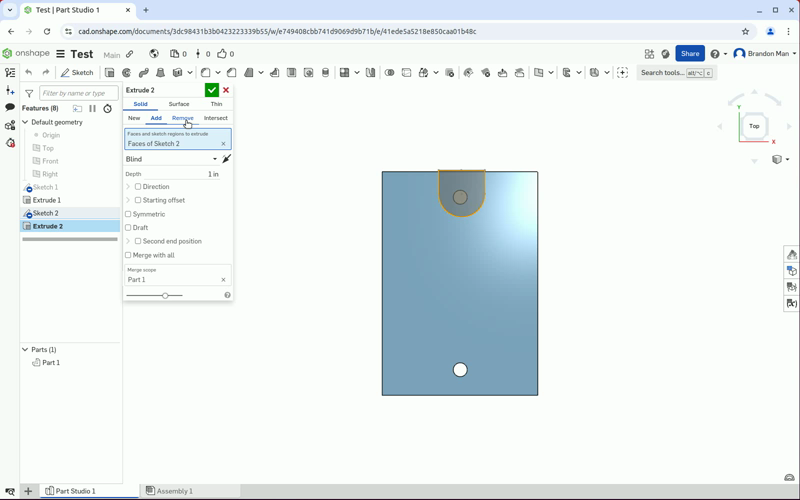
click(186, 120)
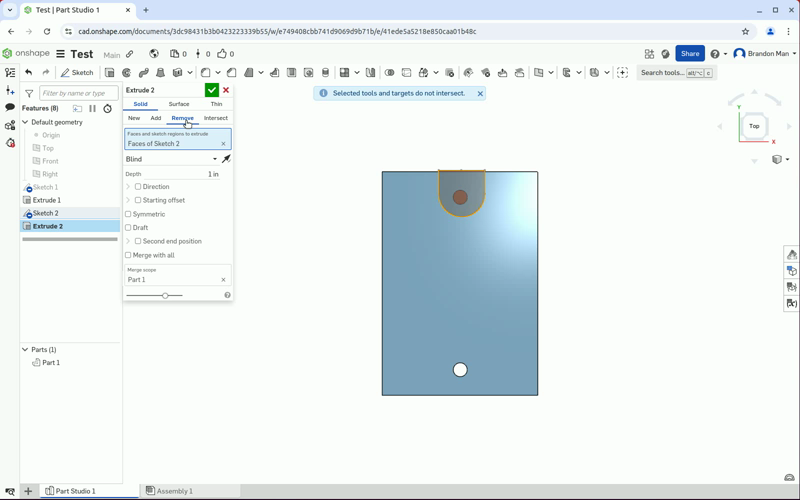
key(tab, 4)
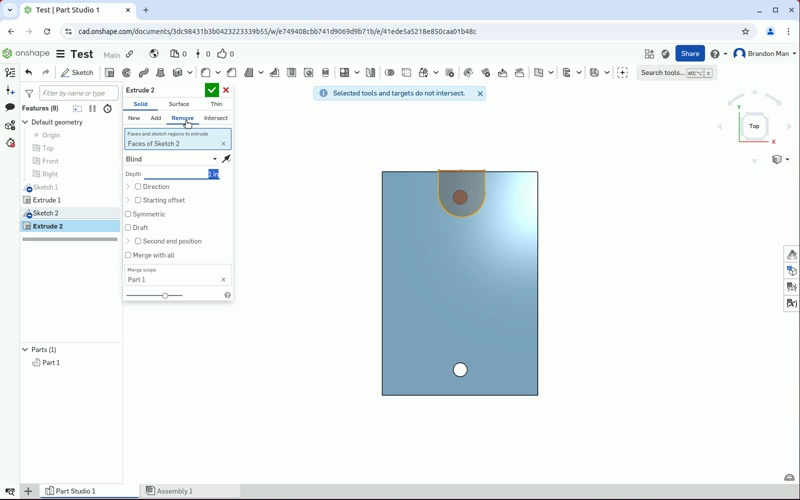
text(-14.683)
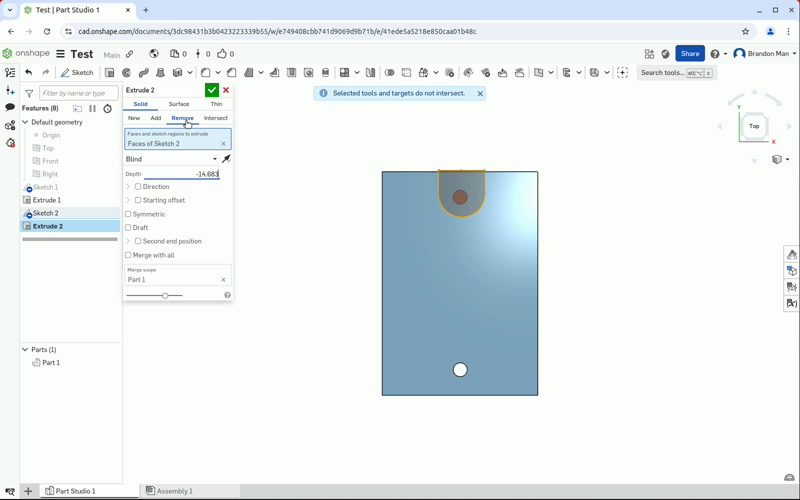
key(tab, 6)
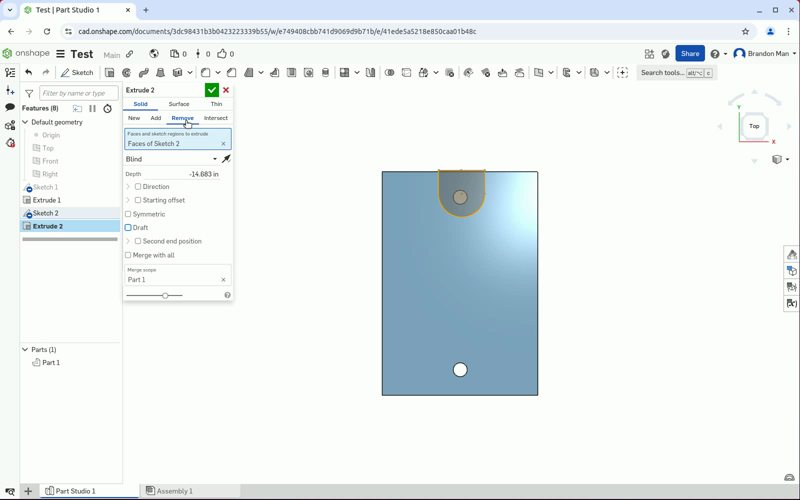
key(space)
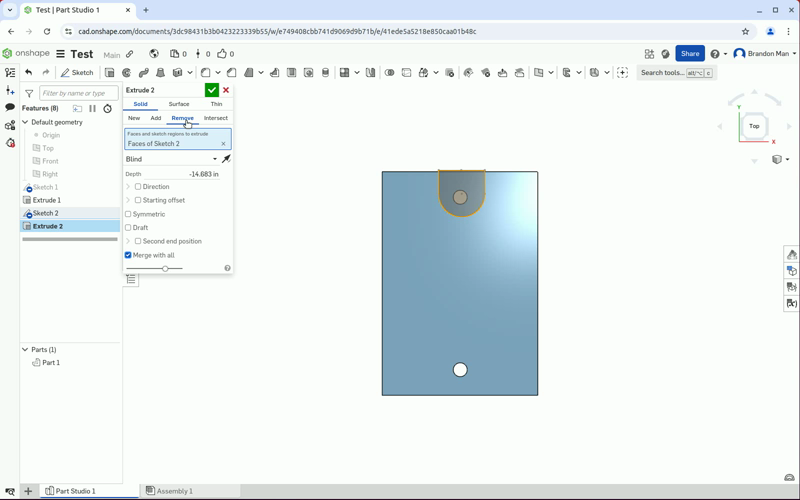
key(enter)
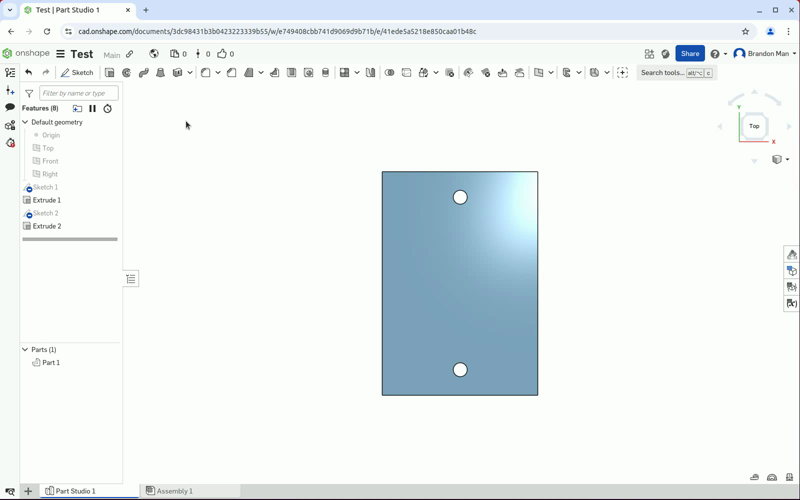
key(shift+h)
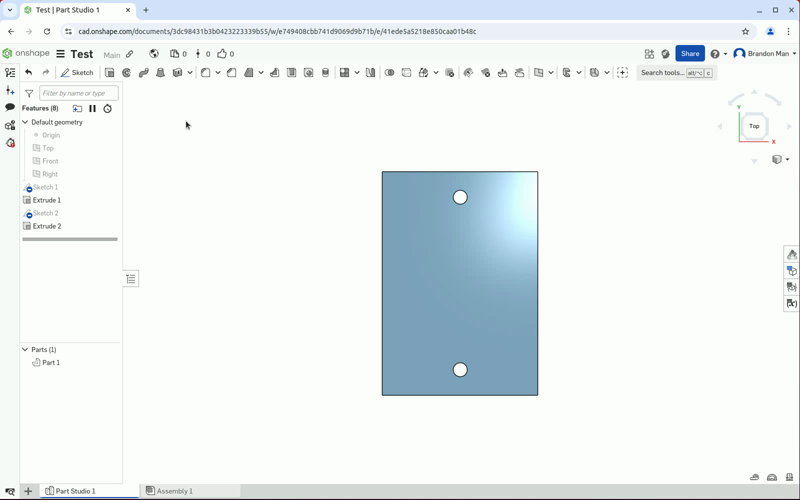
key(shift+h)
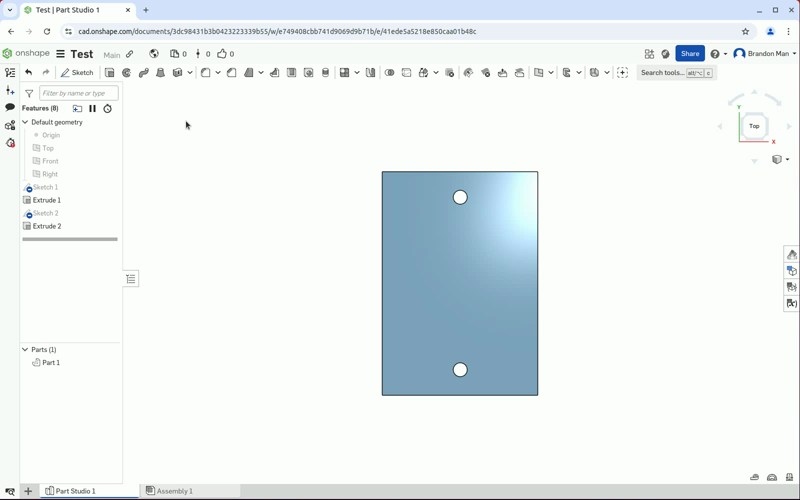
mouse_move(73, 189)
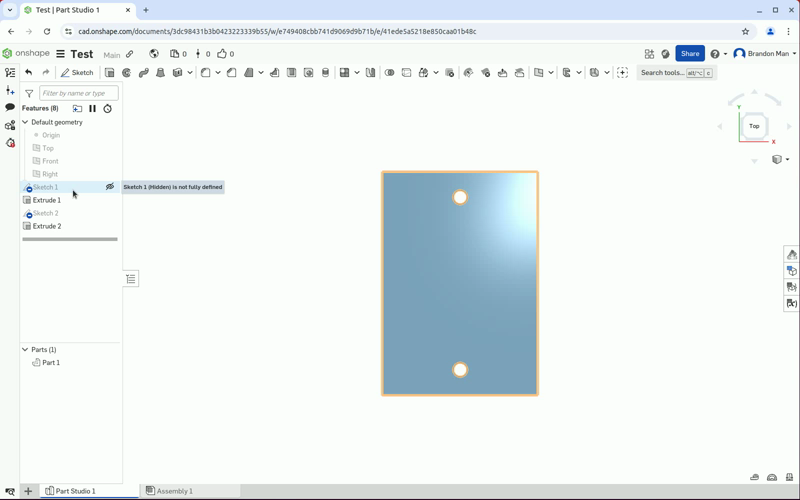
click(73, 189)
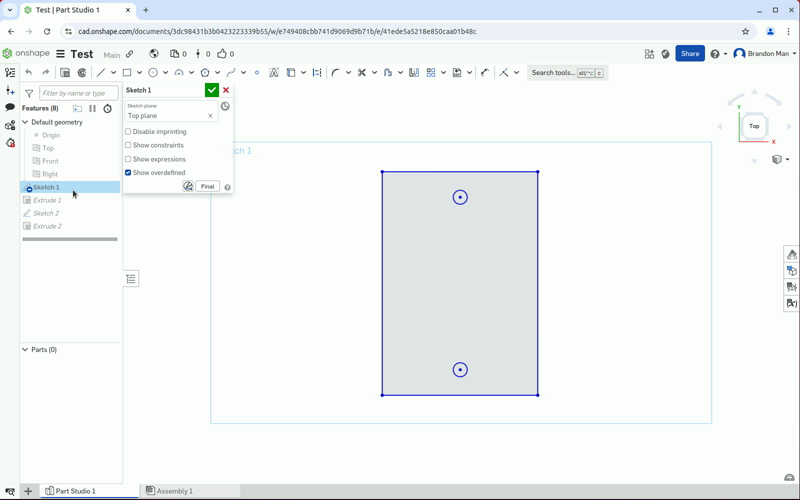
mouse_move(229, 92)
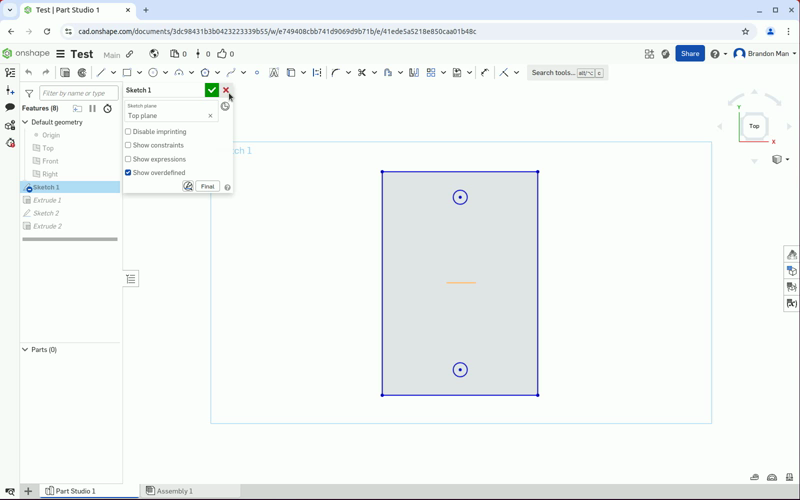
click(229, 92)
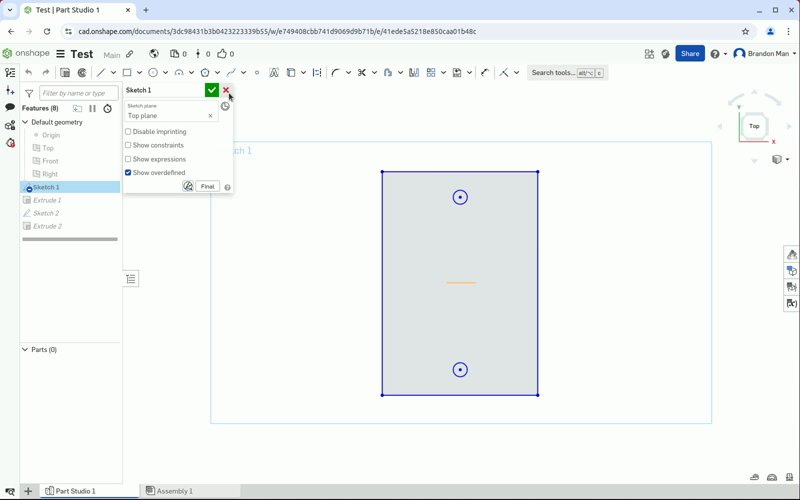
key(shift+s)
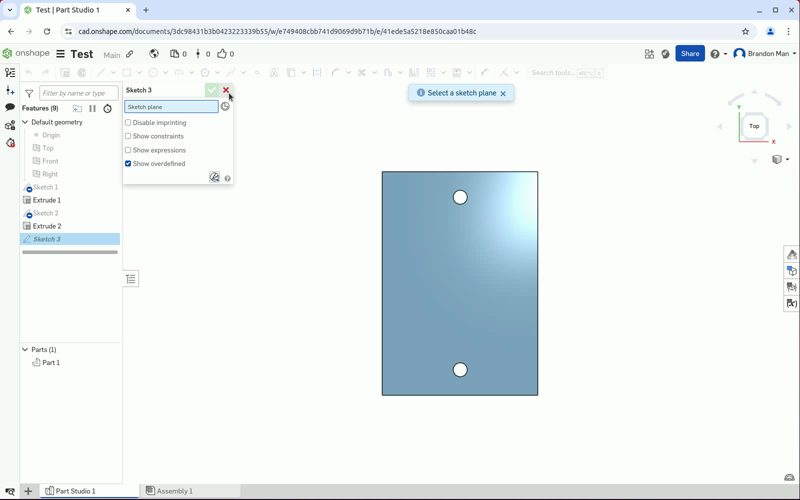
mouse_move(73, 150)
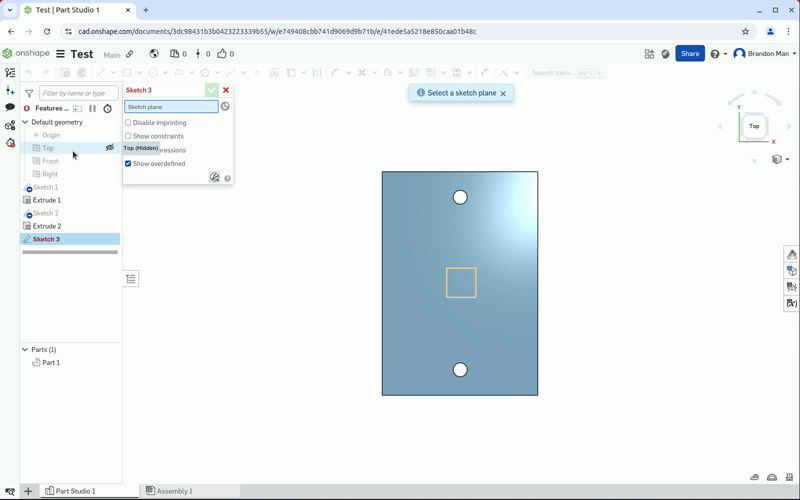
click(73, 150)
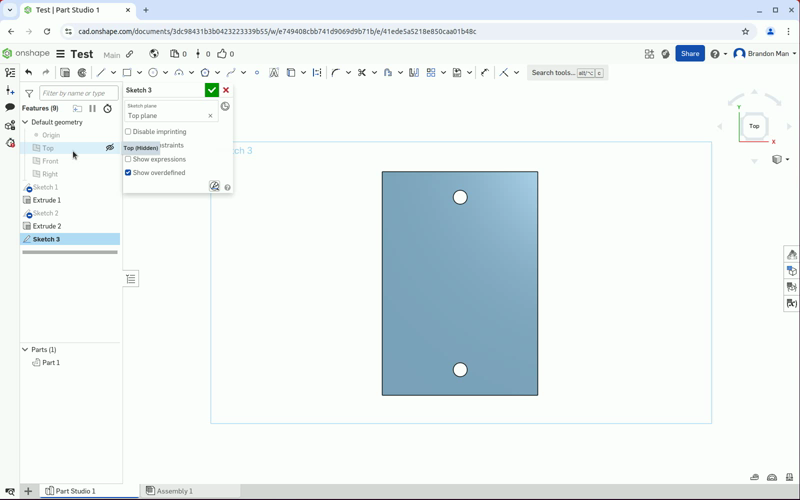
mouse_move(73, 352)
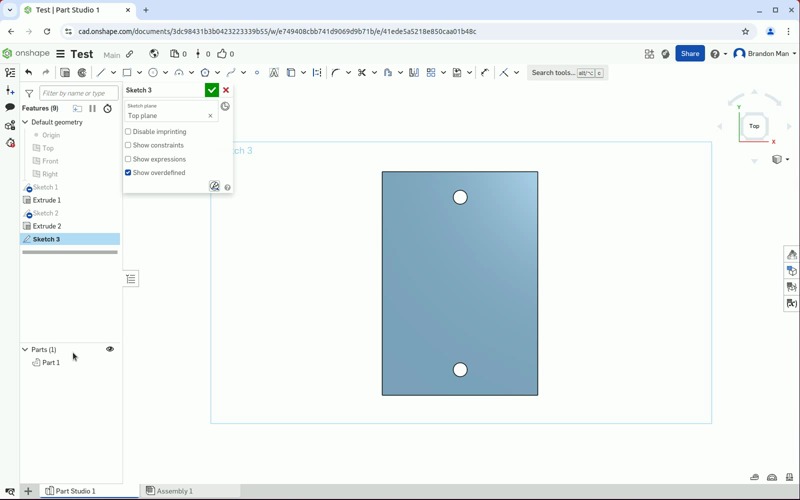
key(y)
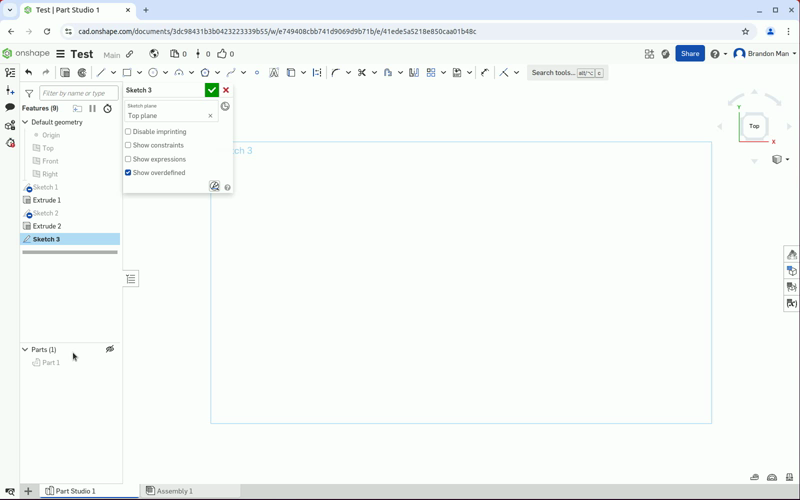
key(l)
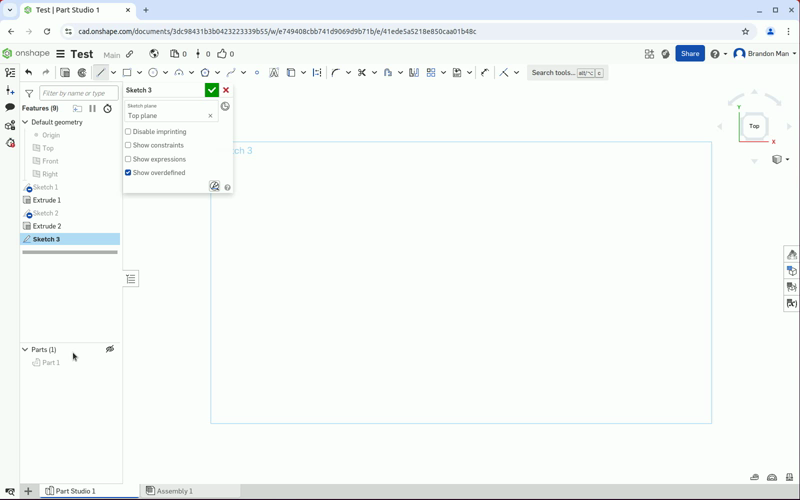
key_down(shift)
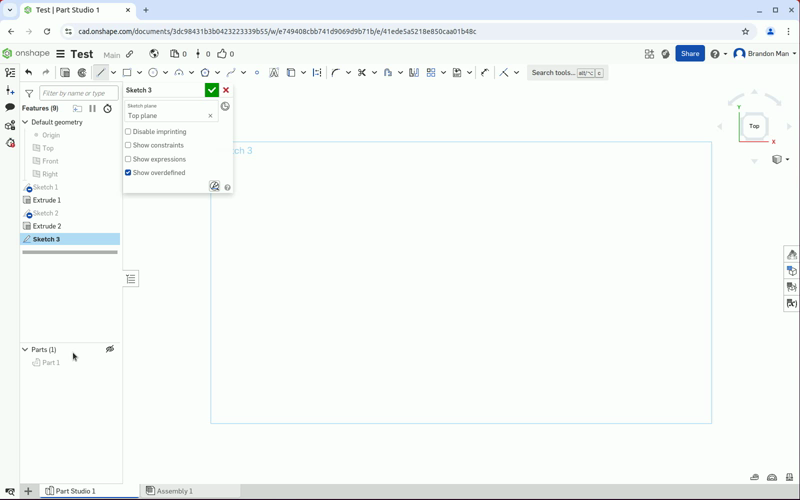
mouse_move(438, 395)
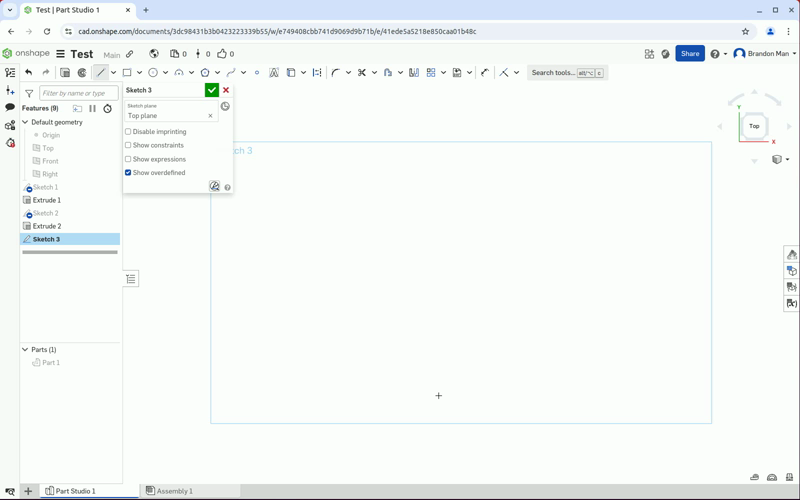
click(438, 395)
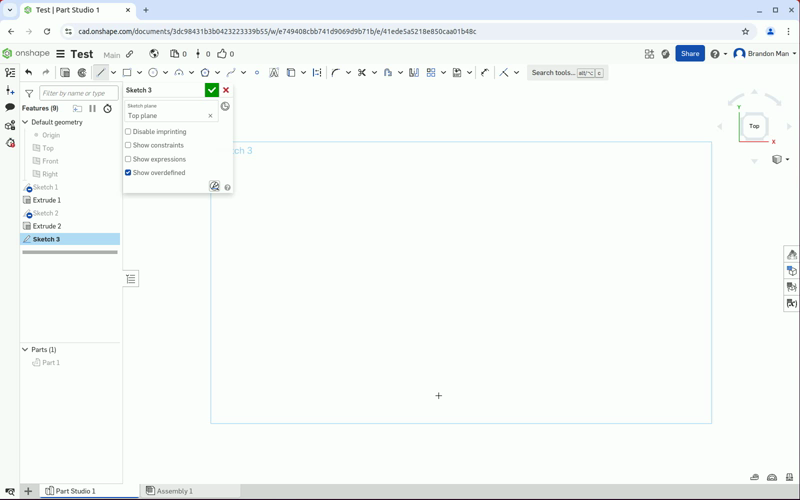
key_up(shift)
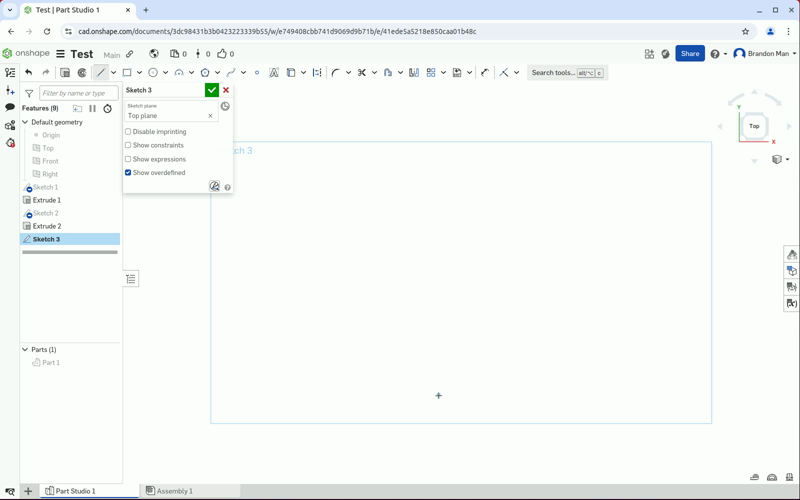
key_down(shift)
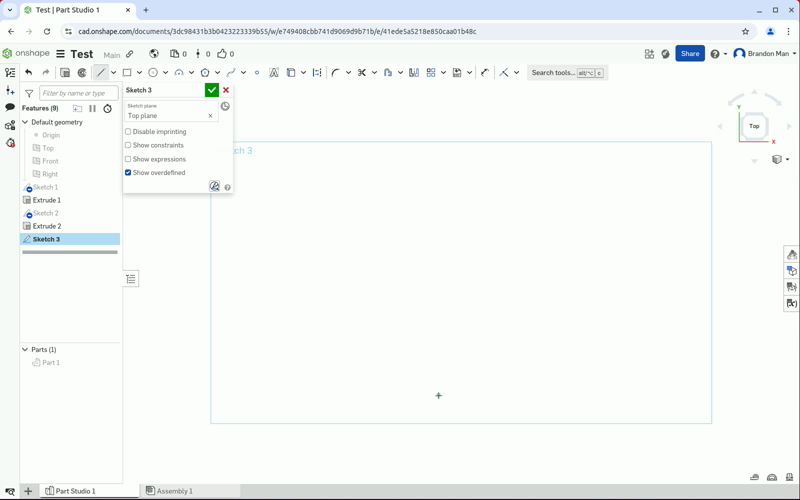
mouse_move(468, 395)
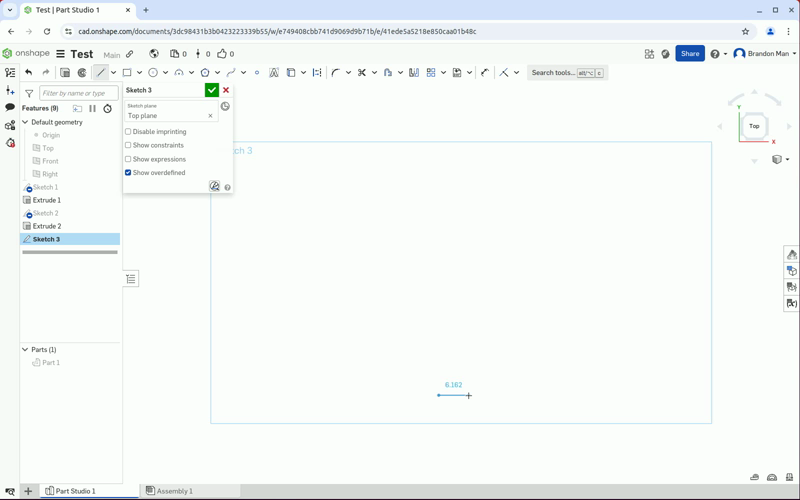
mouse_move(461, 395)
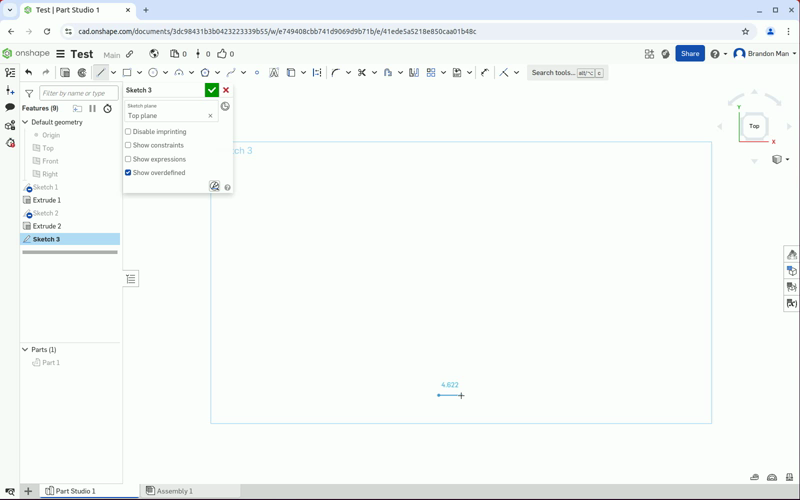
click(461, 395)
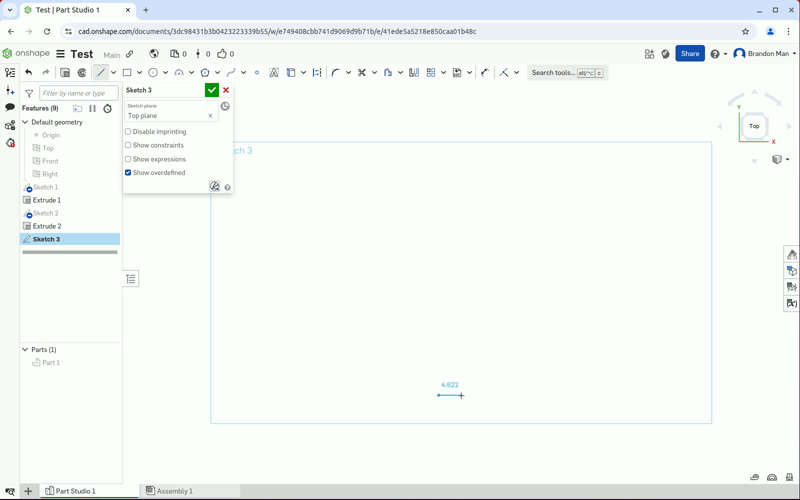
key_up(shift)
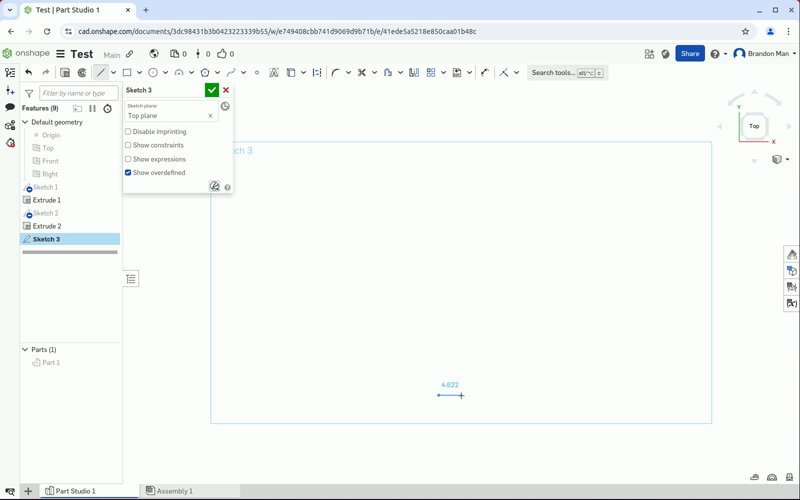
key_down(shift)
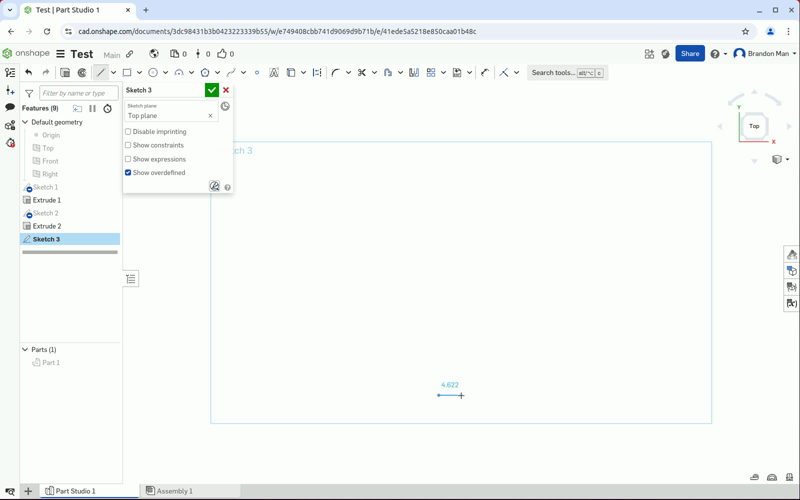
mouse_move(491, 395)
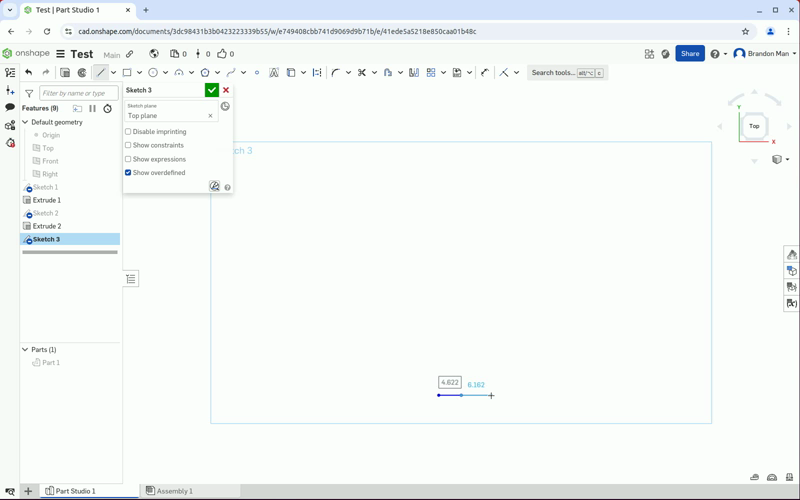
mouse_move(484, 395)
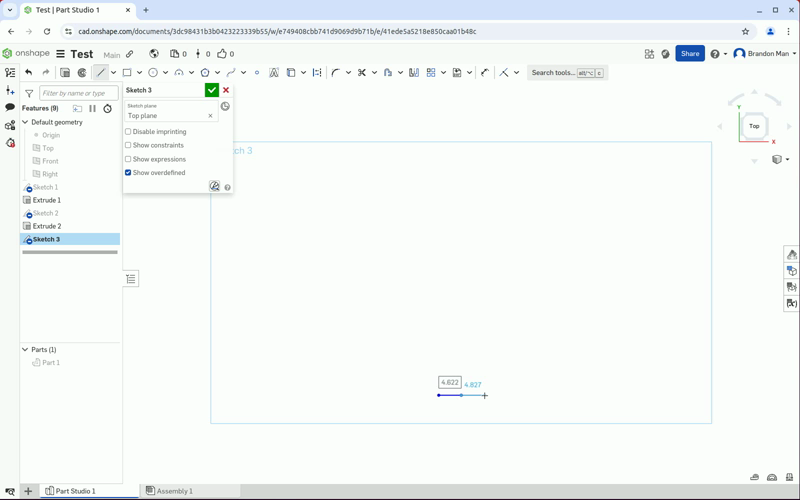
click(484, 395)
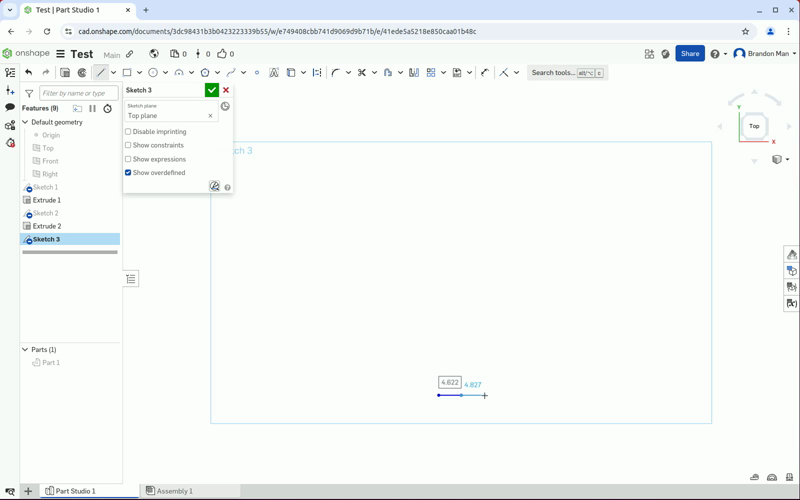
key_up(shift)
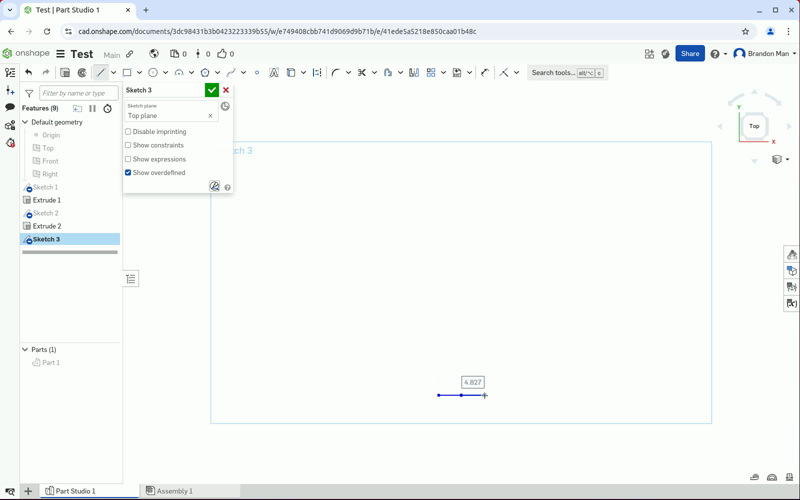
key_down(shift)
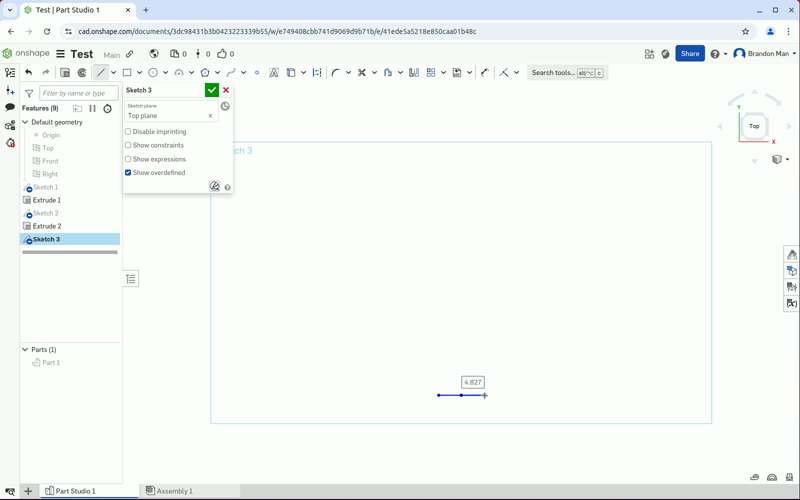
mouse_move(514, 395)
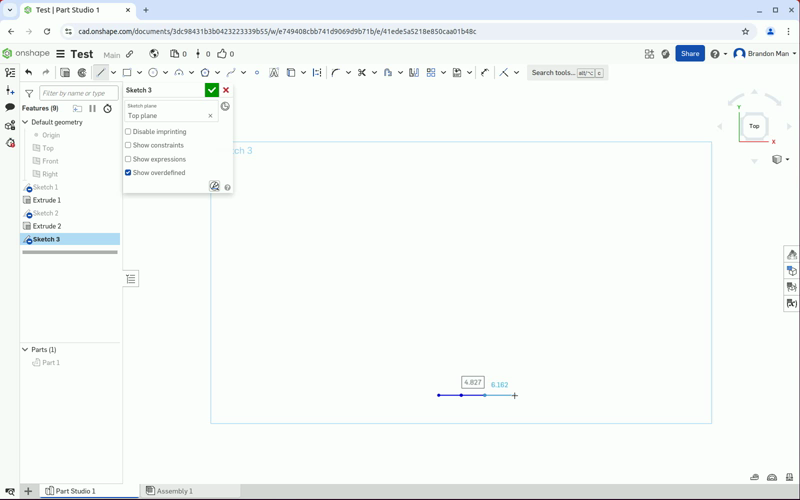
mouse_move(484, 372)
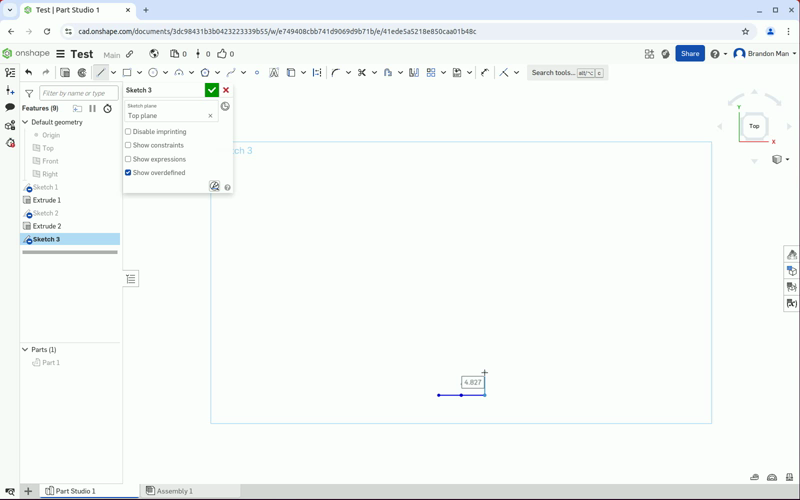
click(484, 372)
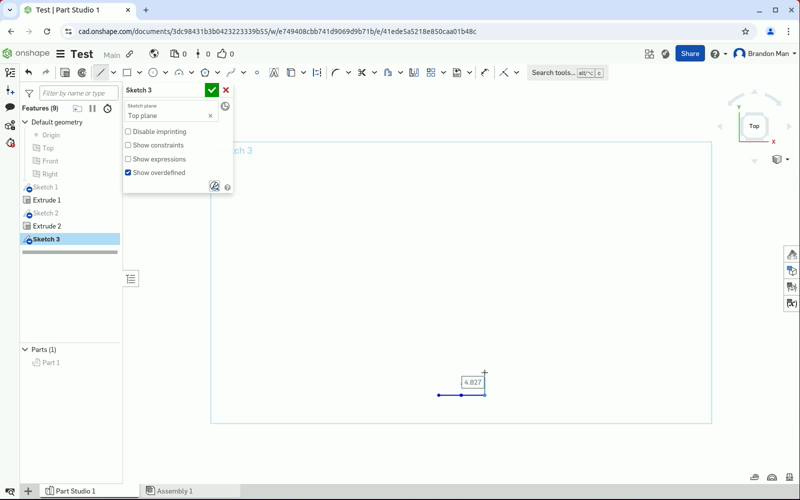
key_up(shift)
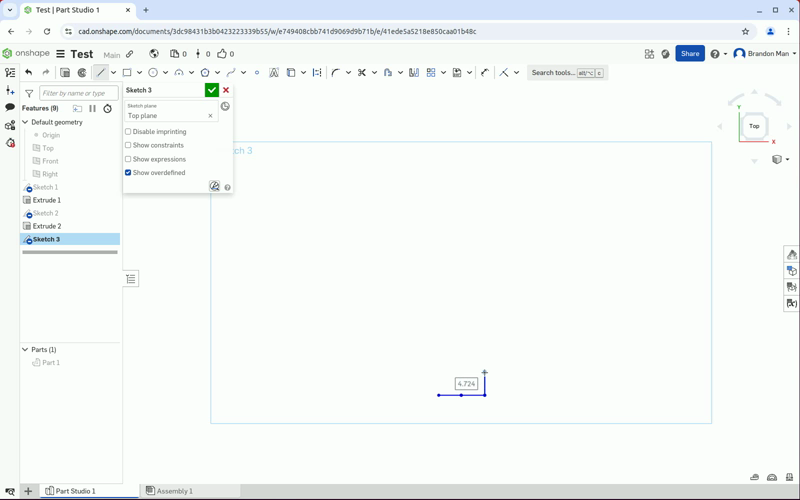
key(esc)
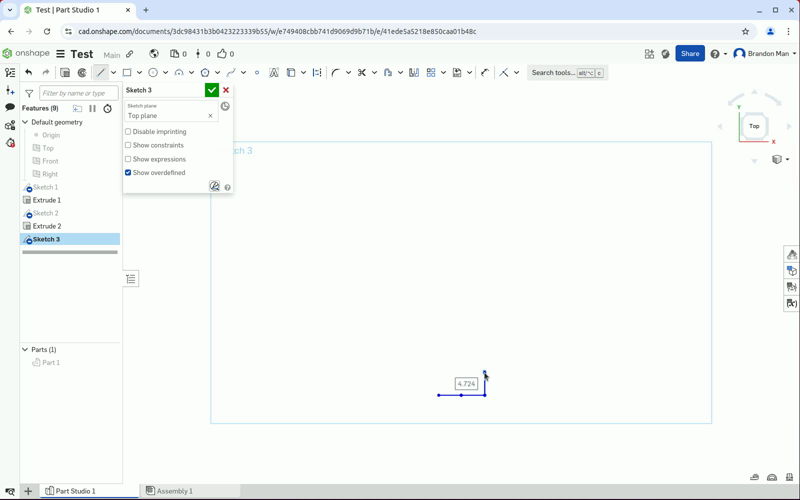
key(a)
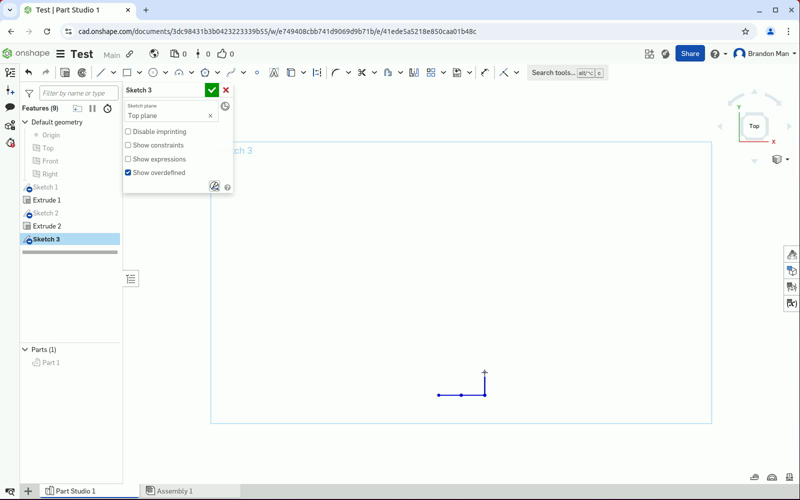
mouse_move(484, 372)
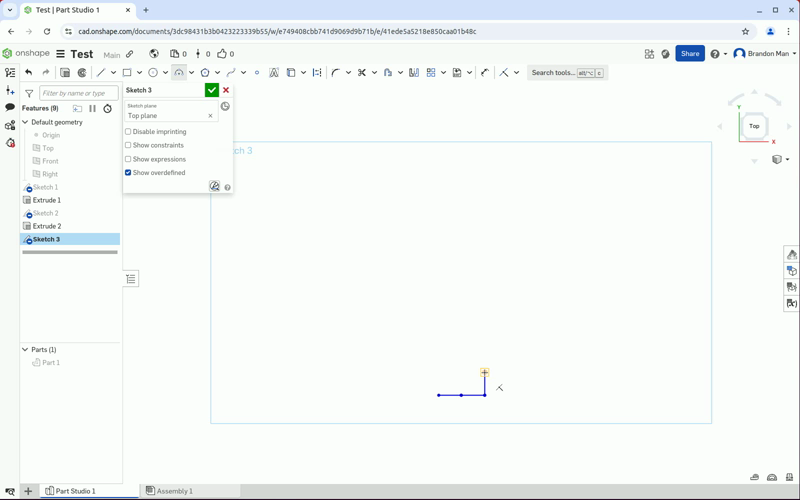
click(484, 372)
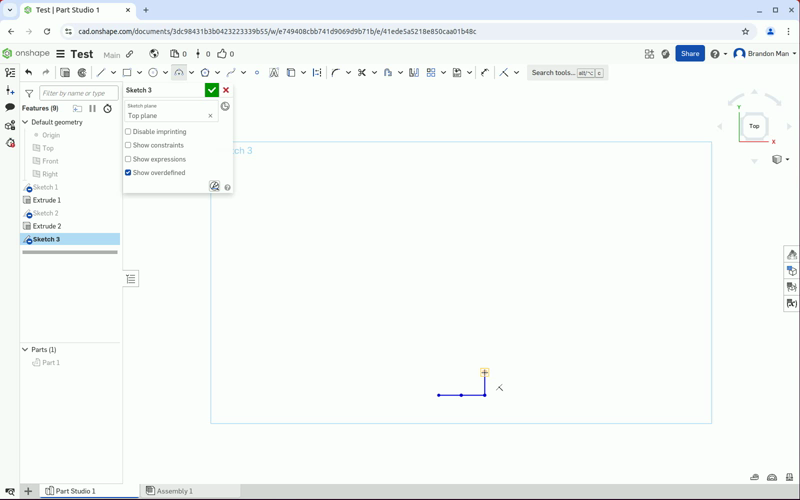
key_down(shift)
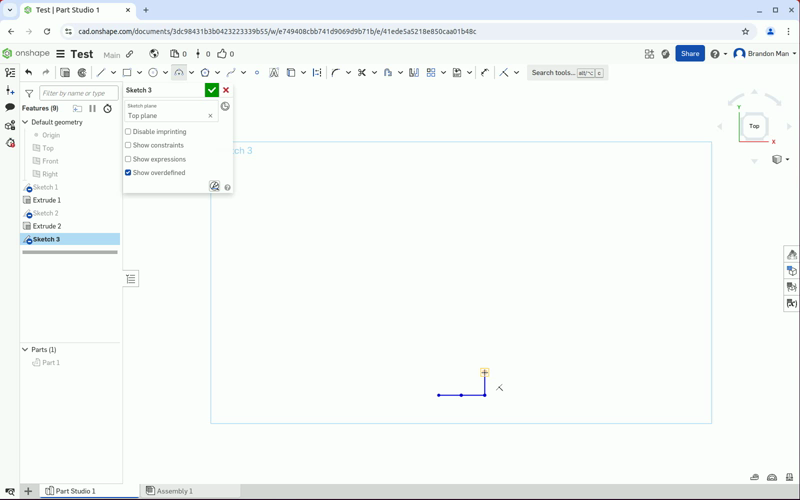
mouse_move(438, 372)
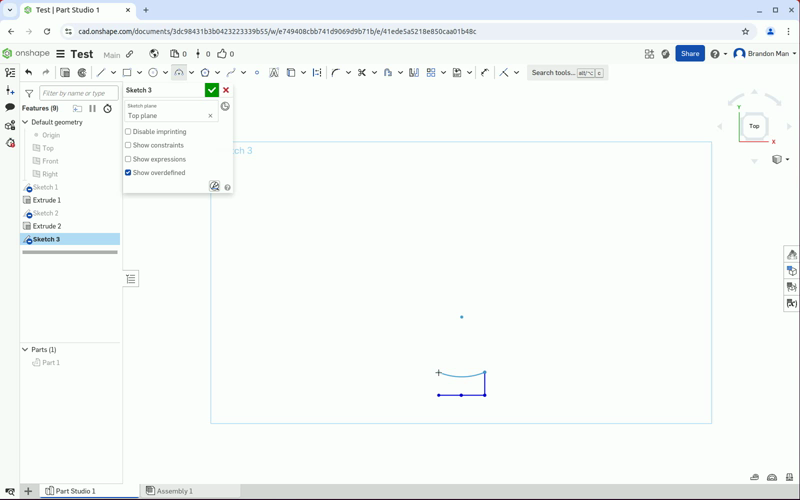
click(438, 372)
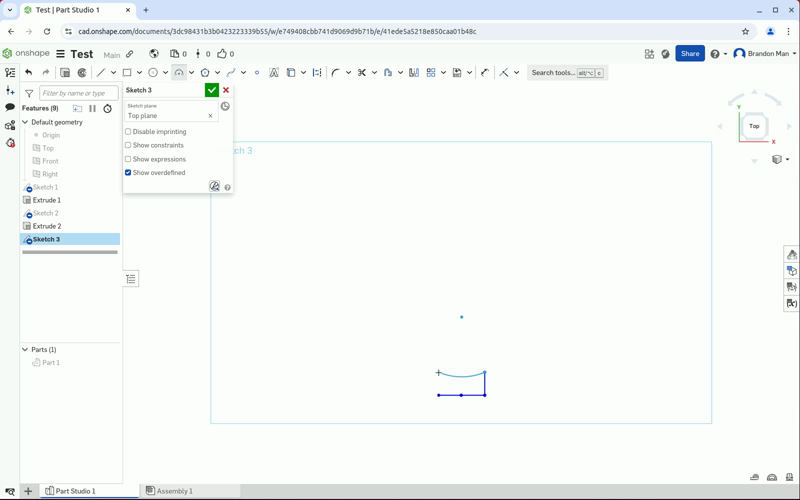
mouse_move(461, 348)
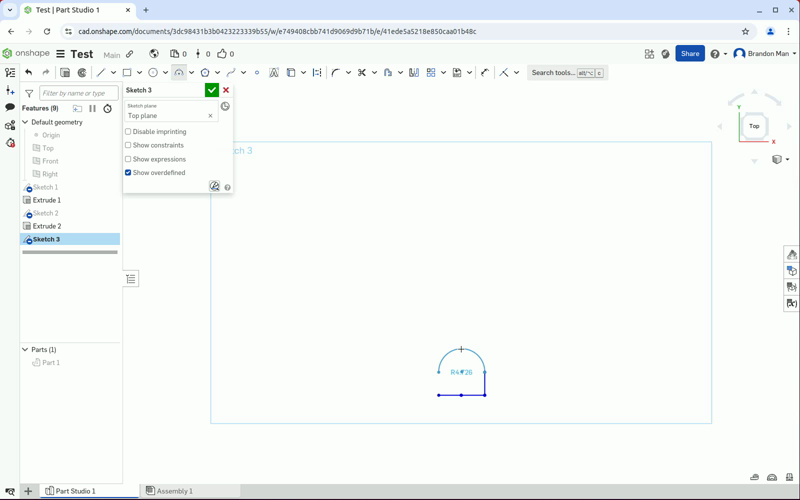
click(461, 348)
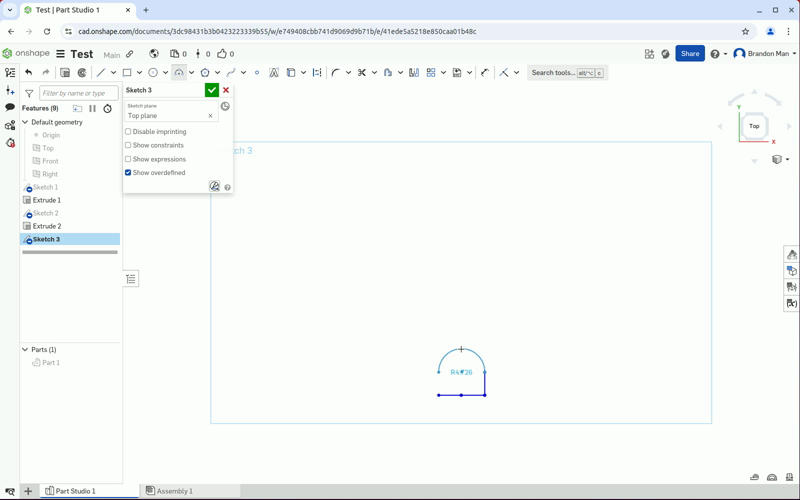
key_up(shift)
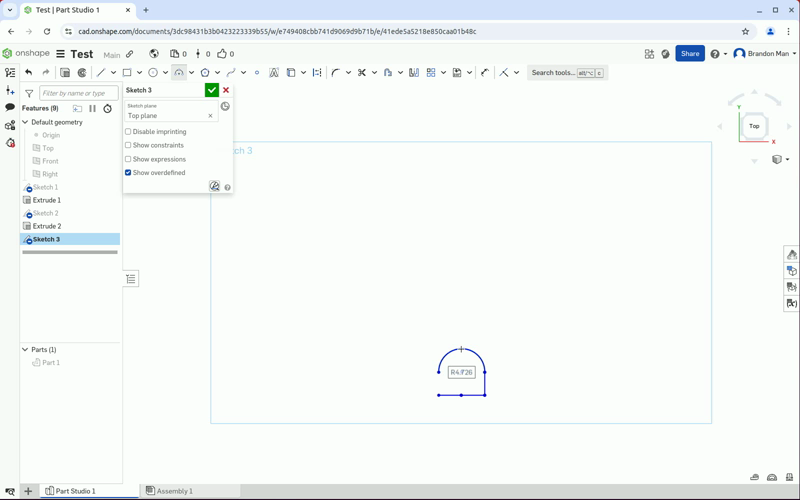
key(esc)
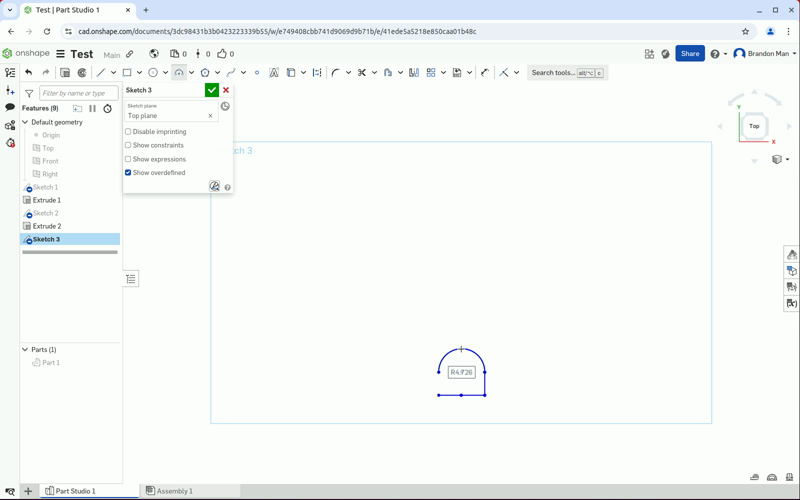
key(l)
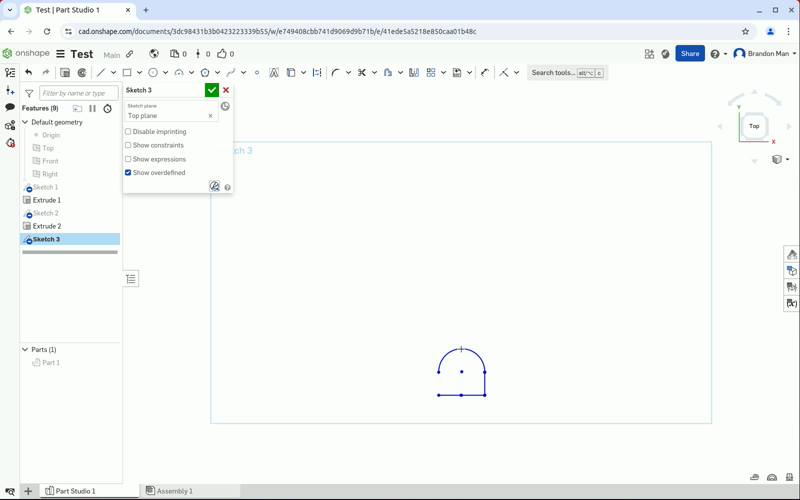
mouse_move(438, 372)
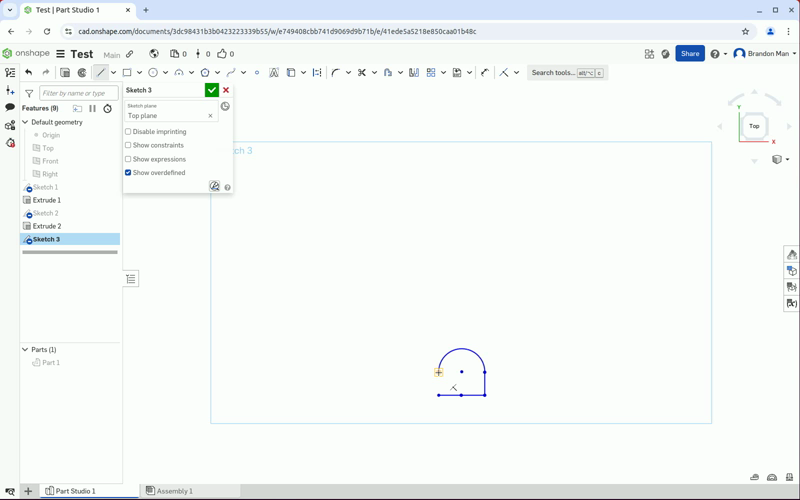
click(438, 372)
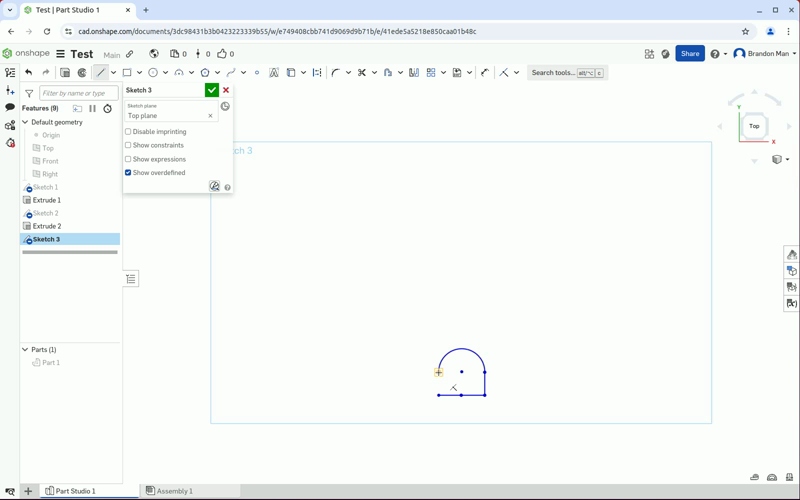
mouse_move(468, 372)
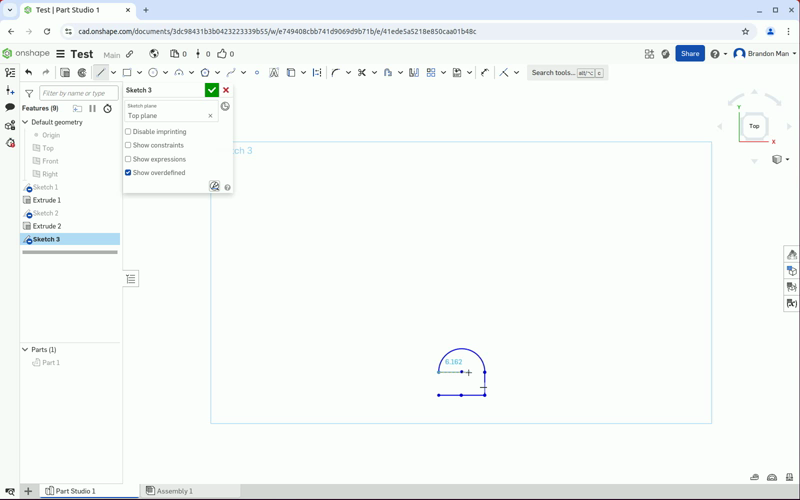
key_down(shift)
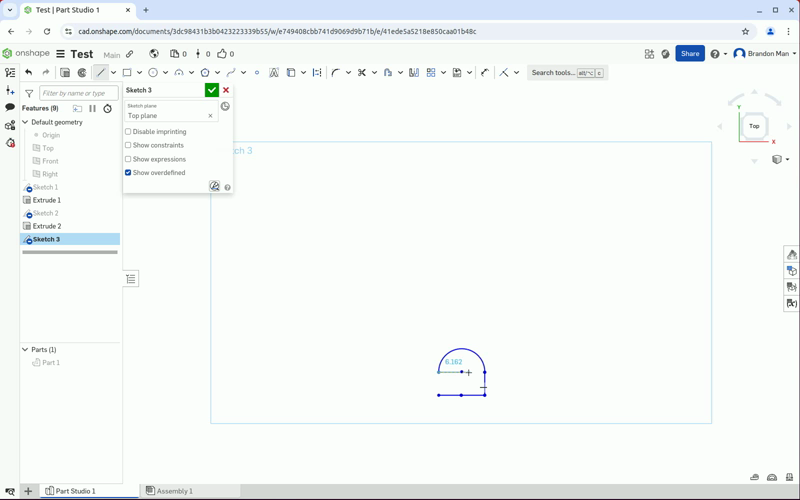
mouse_move(438, 395)
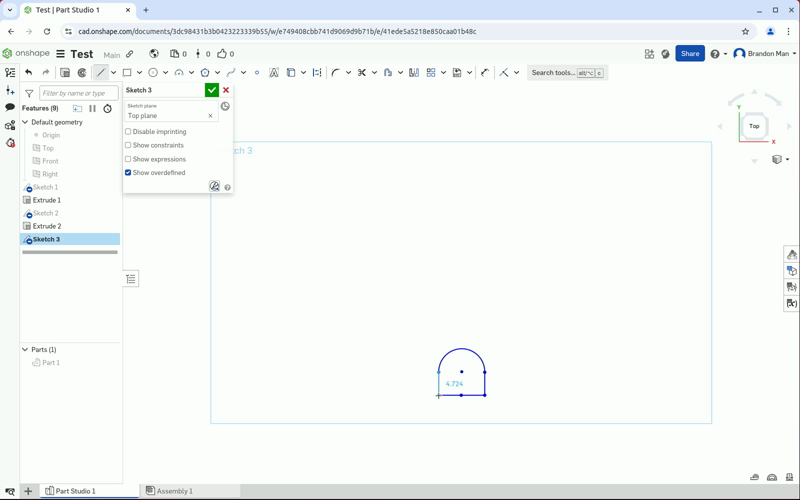
key_up(shift)
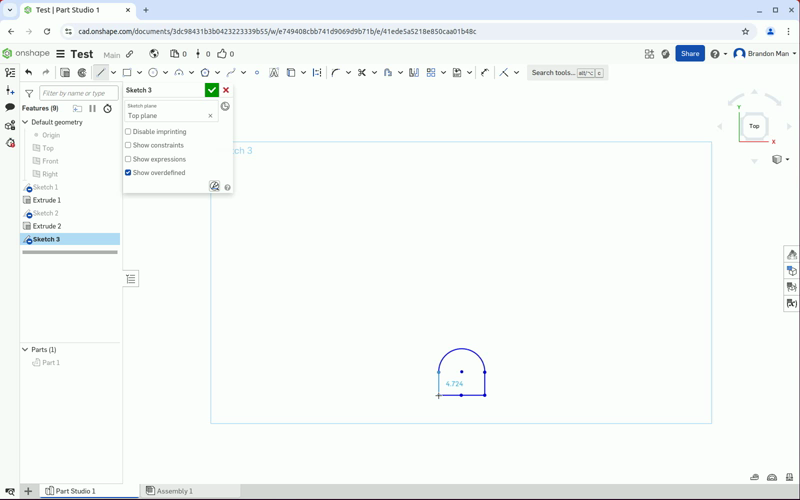
click(438, 395)
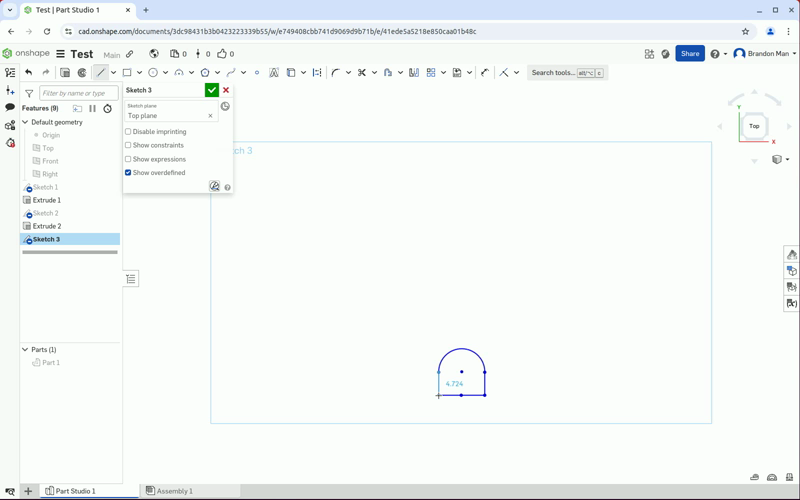
key(esc)
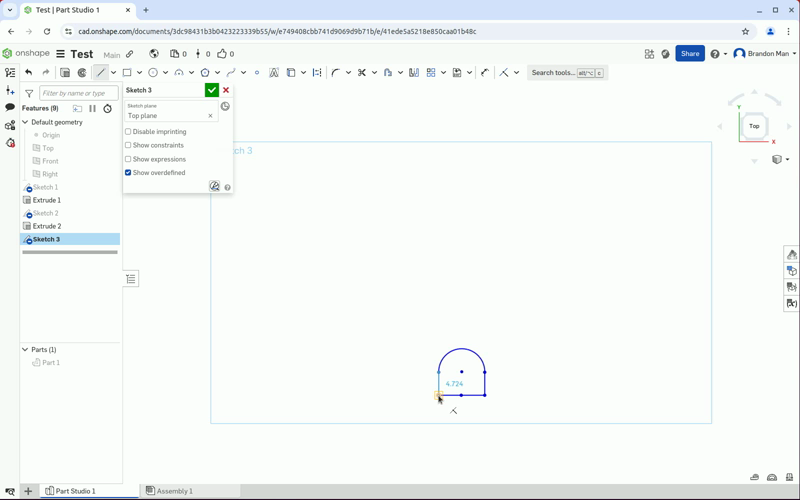
mouse_move(475, 371)
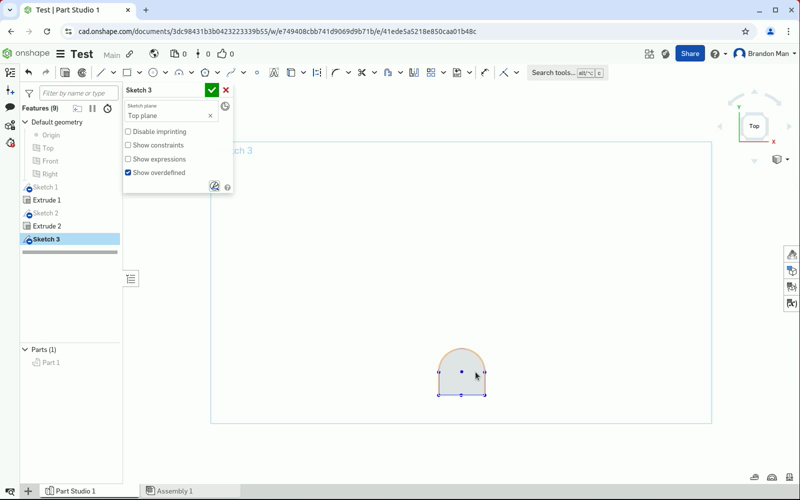
click(475, 371)
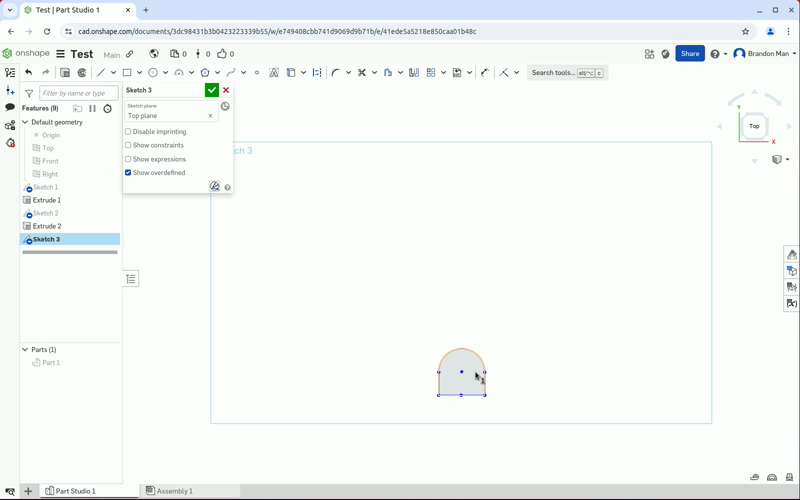
mouse_move(73, 352)
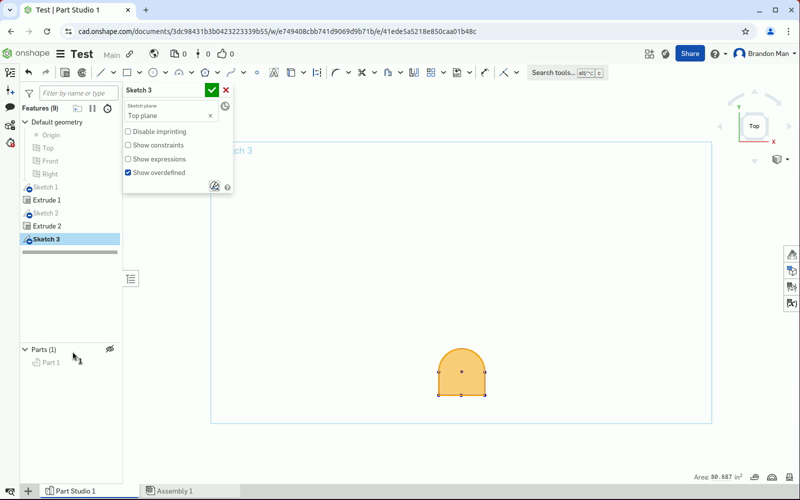
key(shift+y)
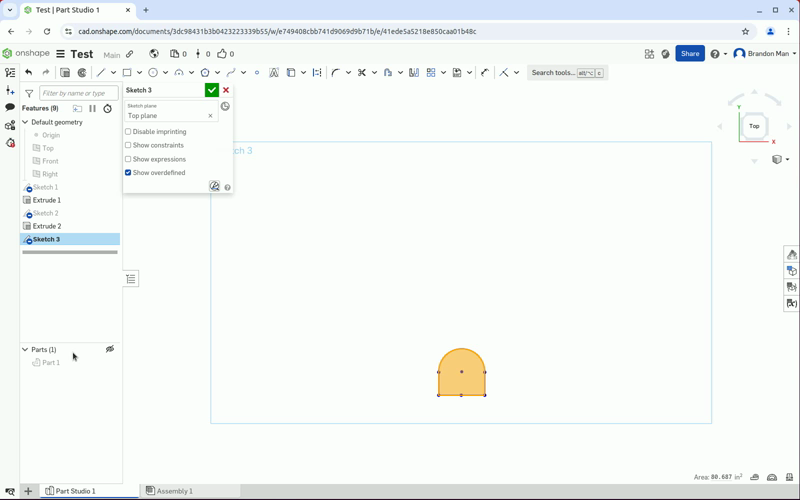
key(shift+e)
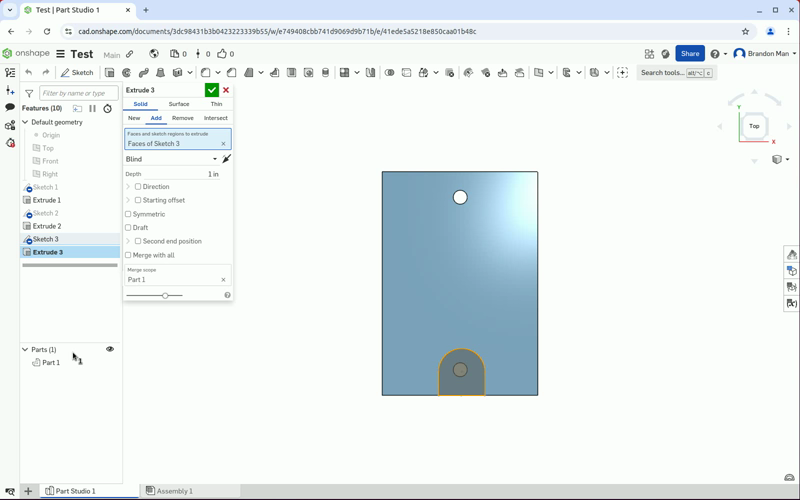
mouse_move(143, 106)
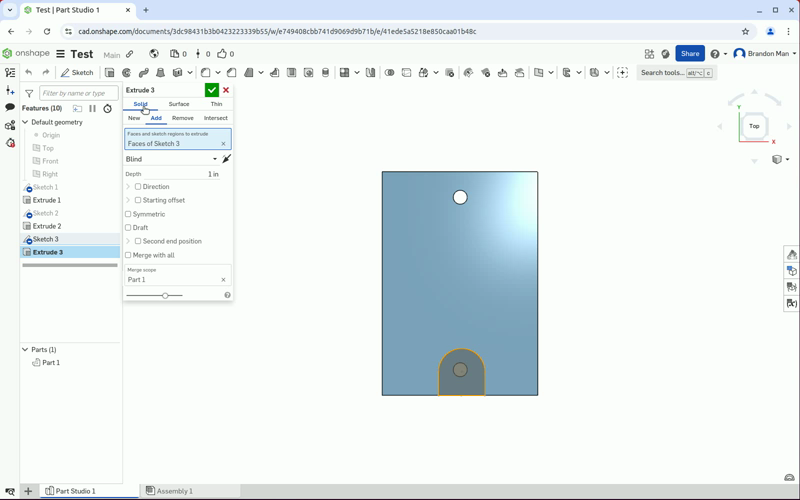
click(143, 106)
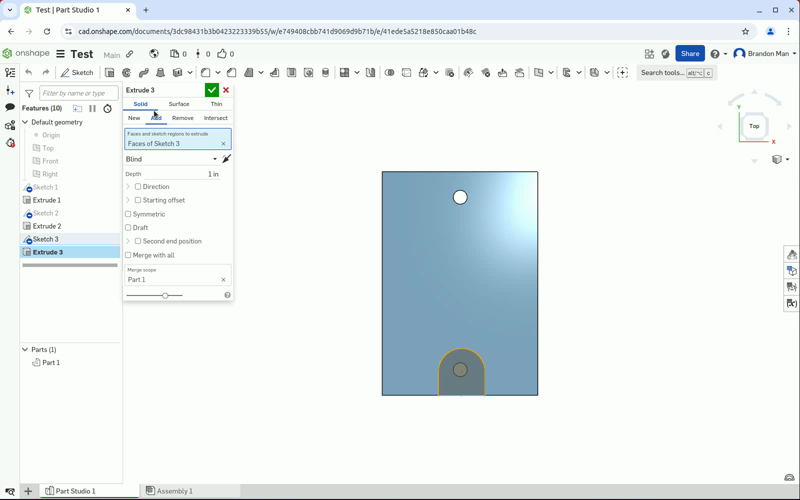
mouse_move(186, 120)
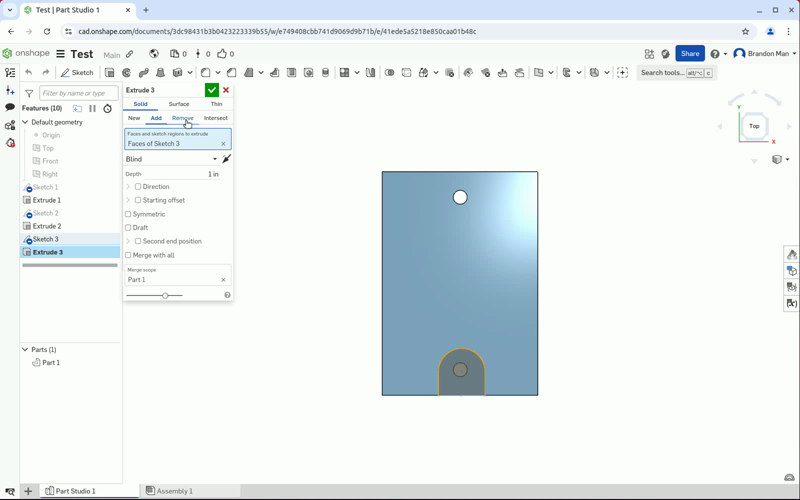
click(186, 120)
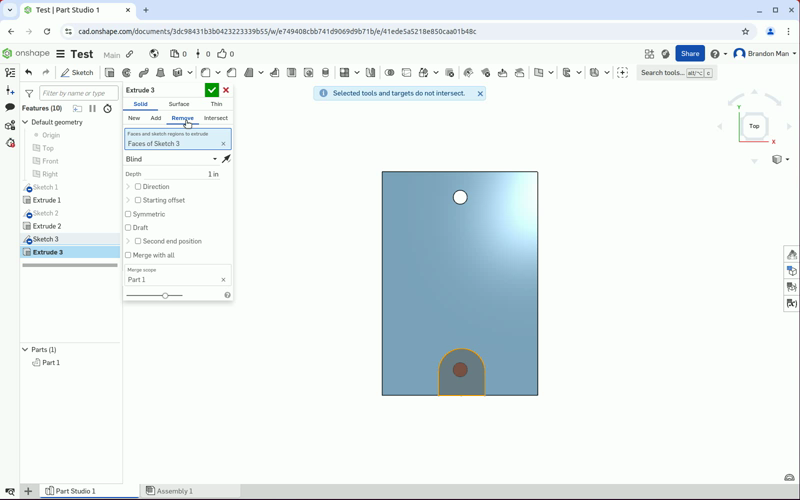
key(tab, 4)
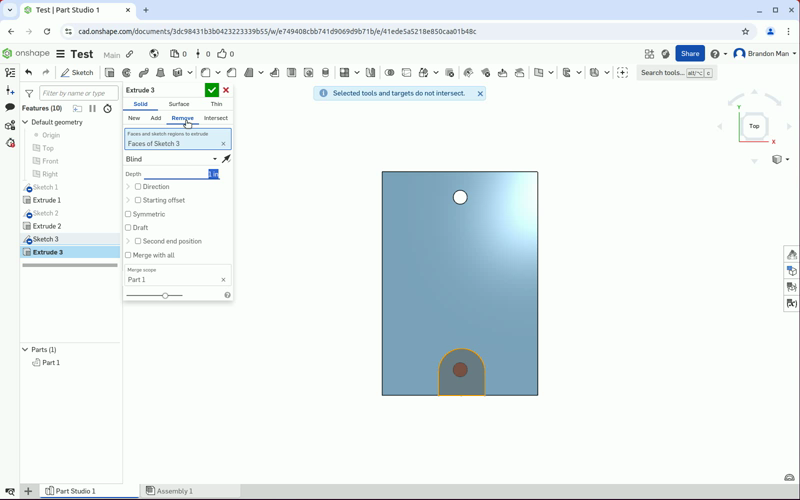
text(-14.683)
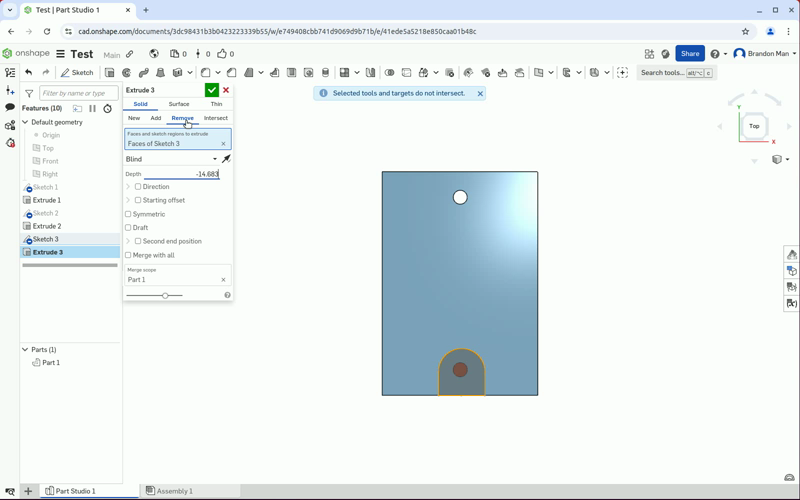
key(tab, 6)
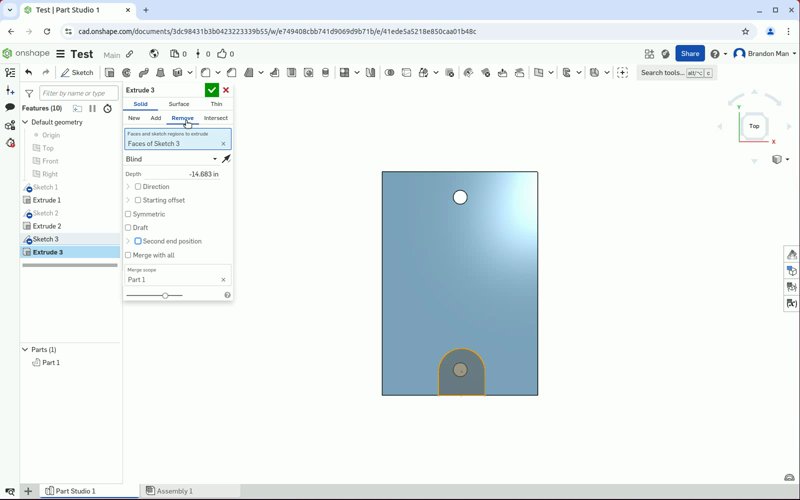
key(space)
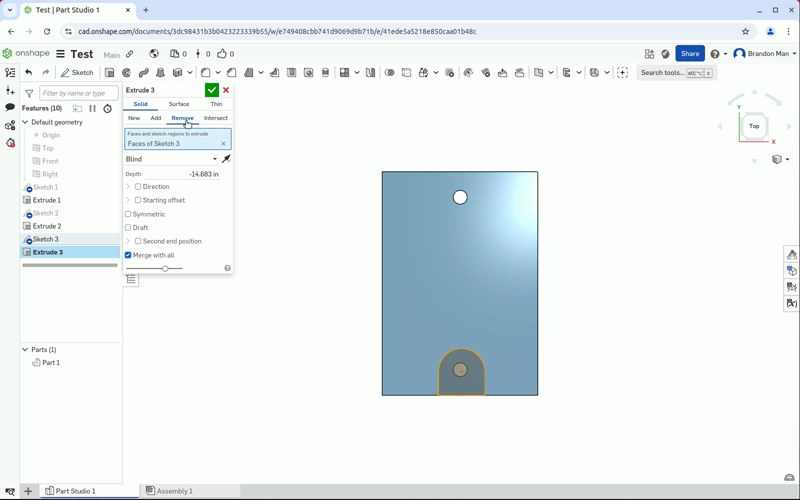
key(enter)
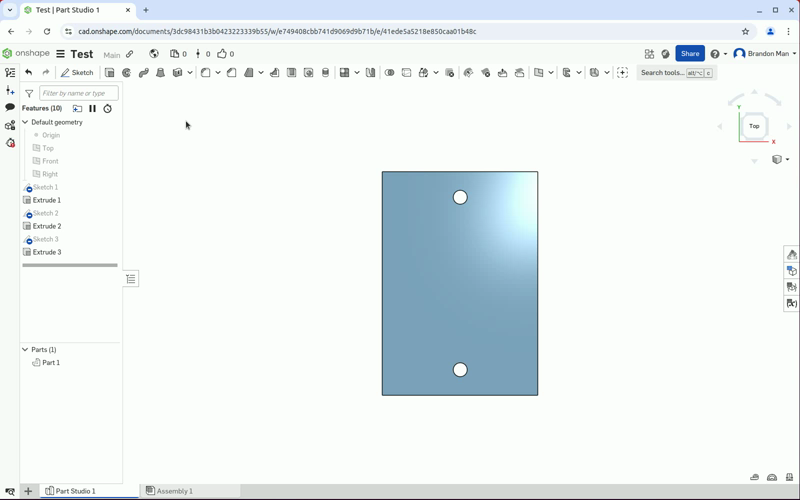
key(shift+h)
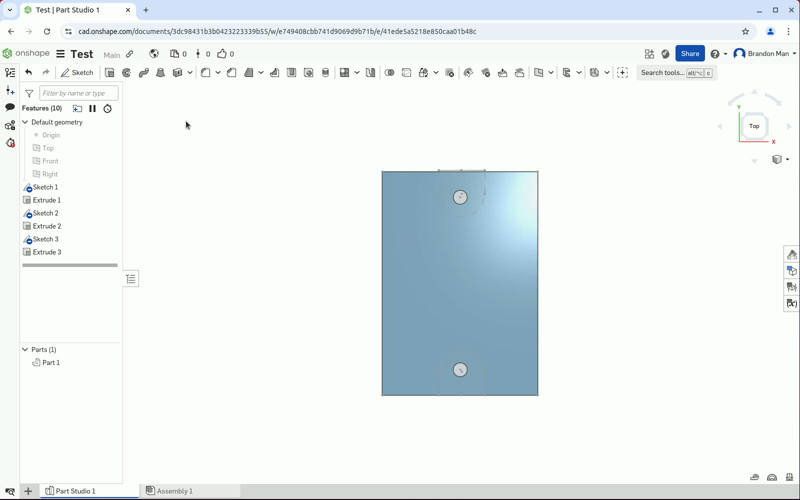
key(shift+h)
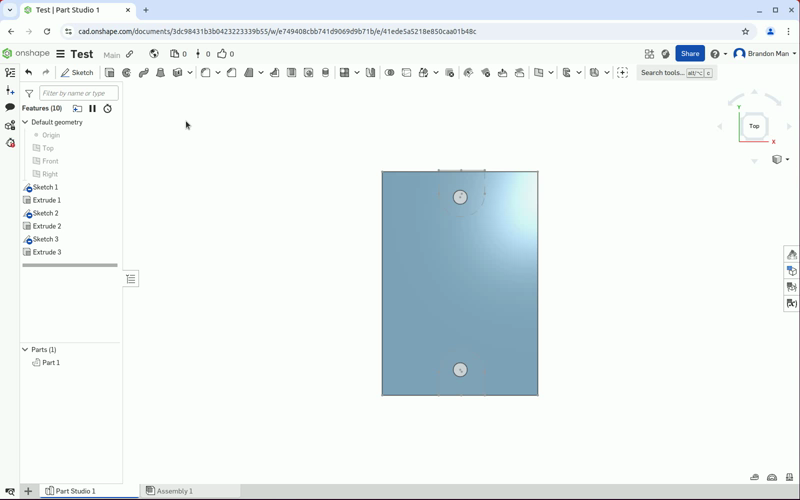
key(shift+7)
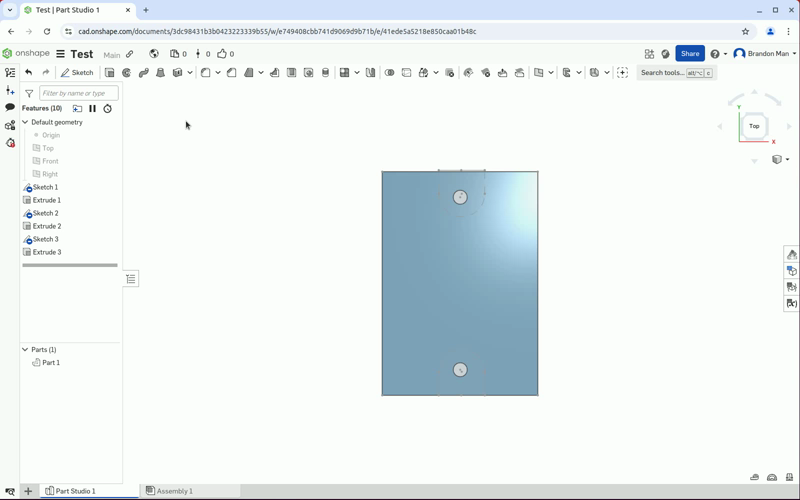
key(up, 3)
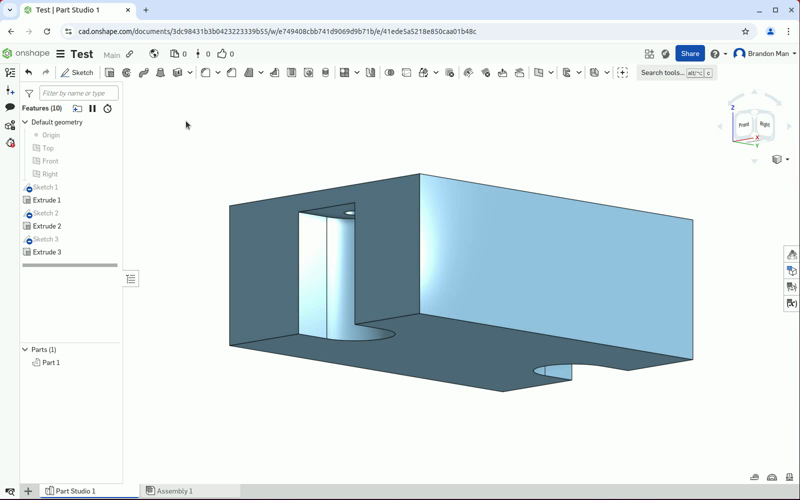
key(left, 3)
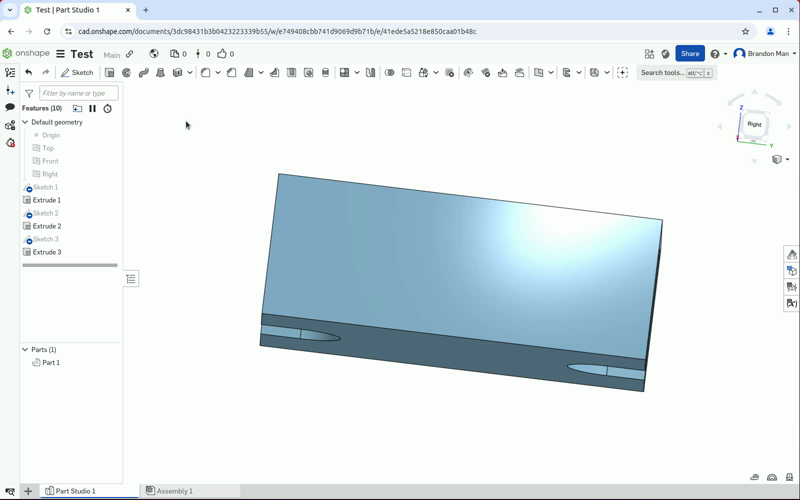
key(right, 3)
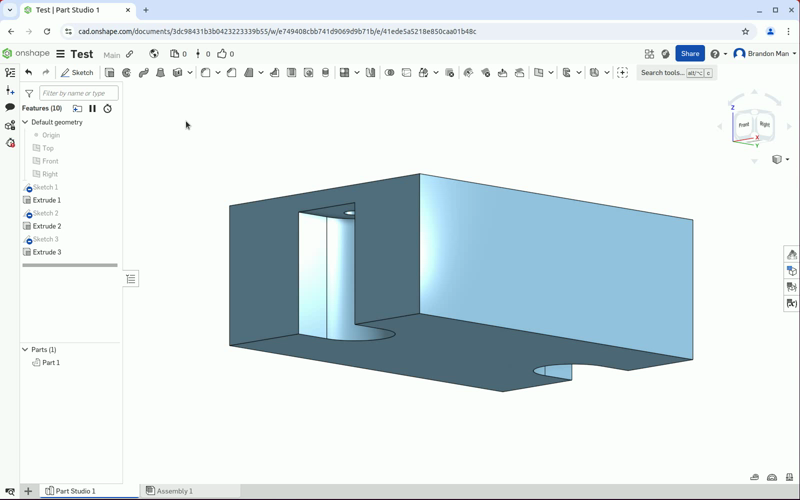
key(down, 3)
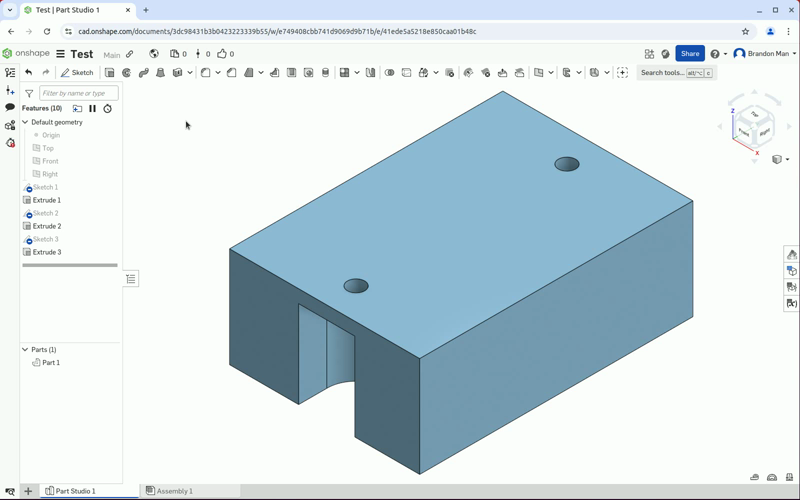
mouse_move(73, 189)
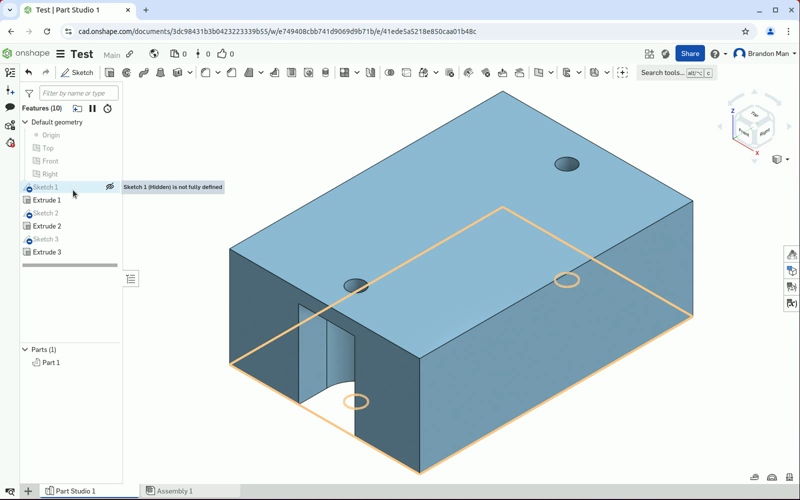
click(73, 189)